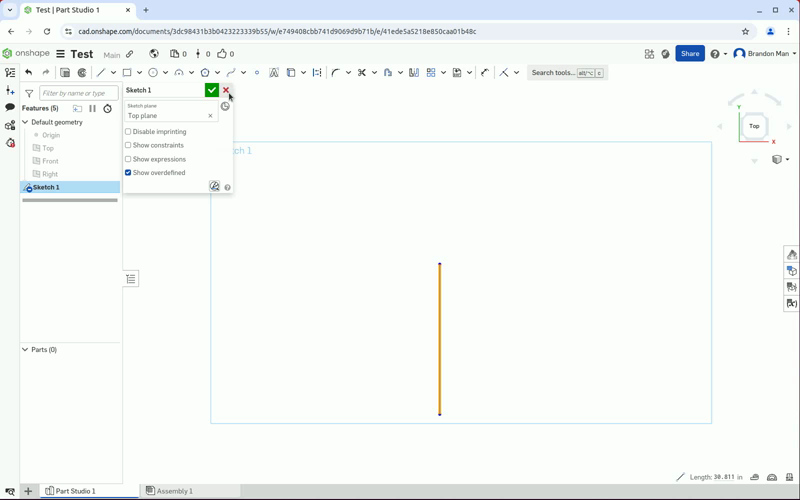
key(shift+h)
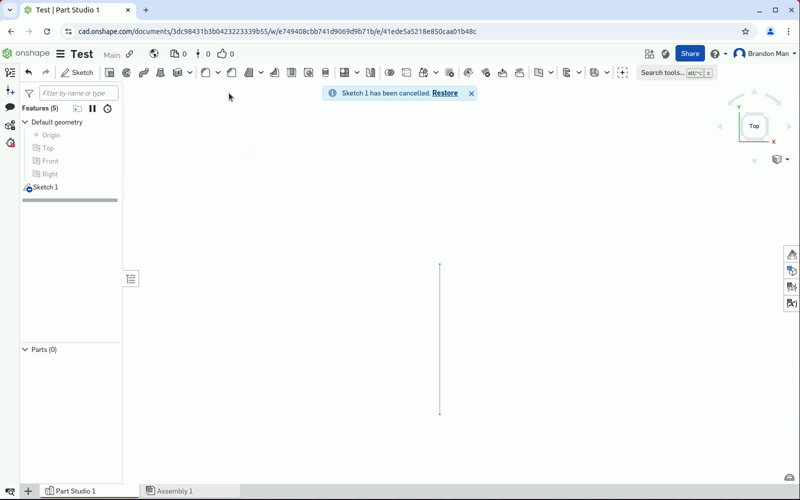
key(shift+s)
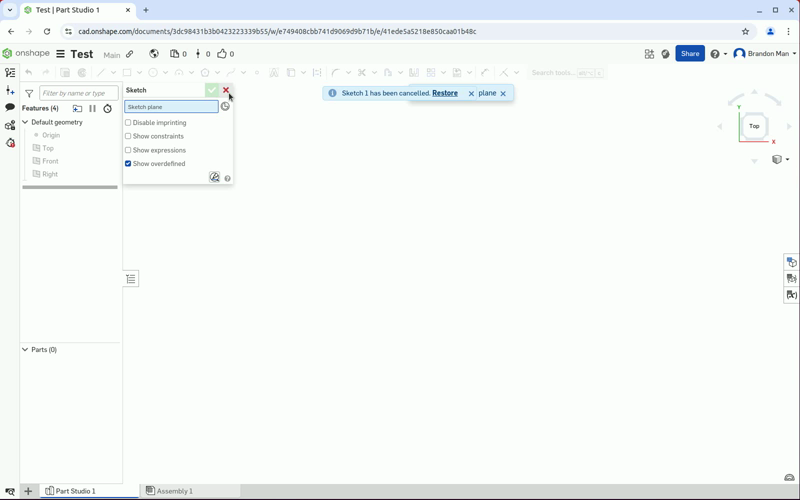
mouse_move(73, 150)
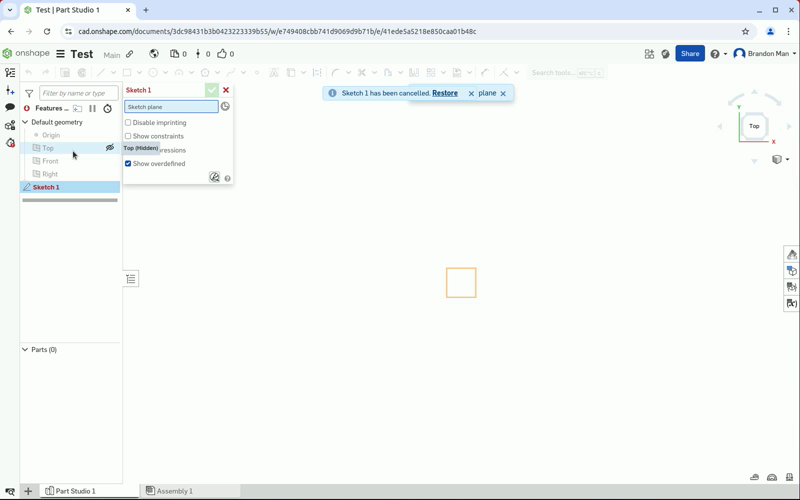
click(73, 150)
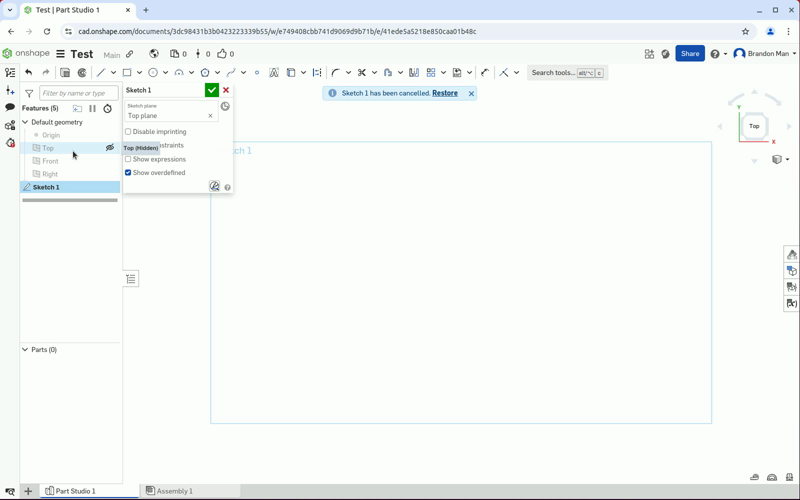
mouse_move(73, 352)
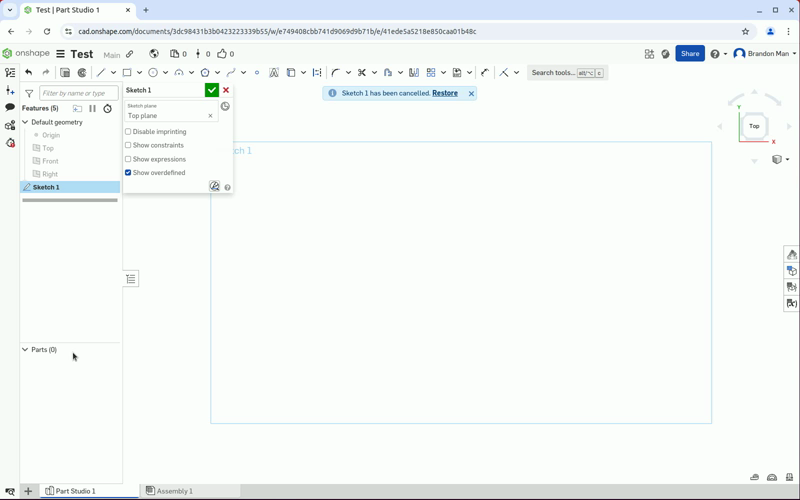
key(y)
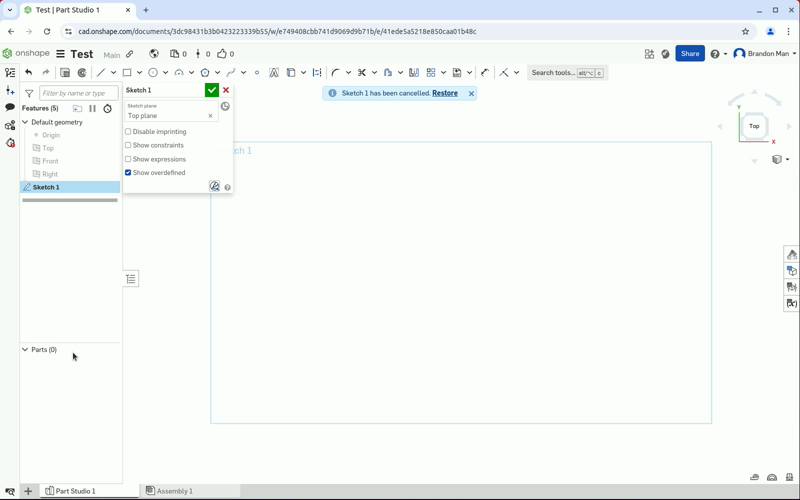
key(l)
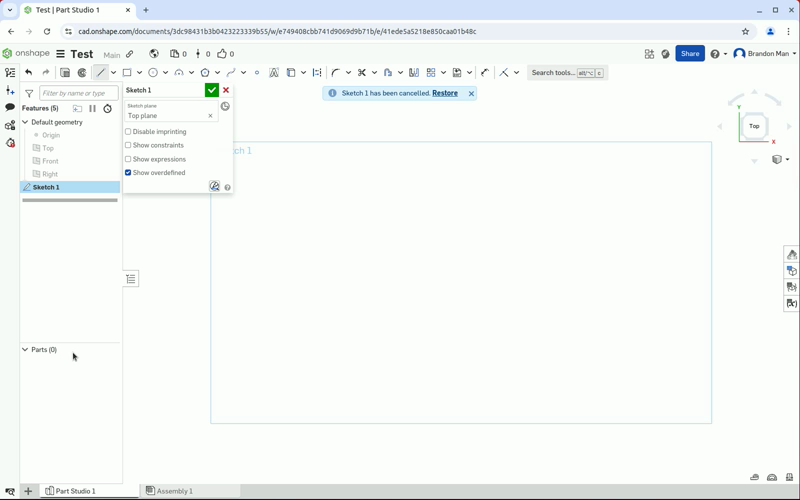
key_down(shift)
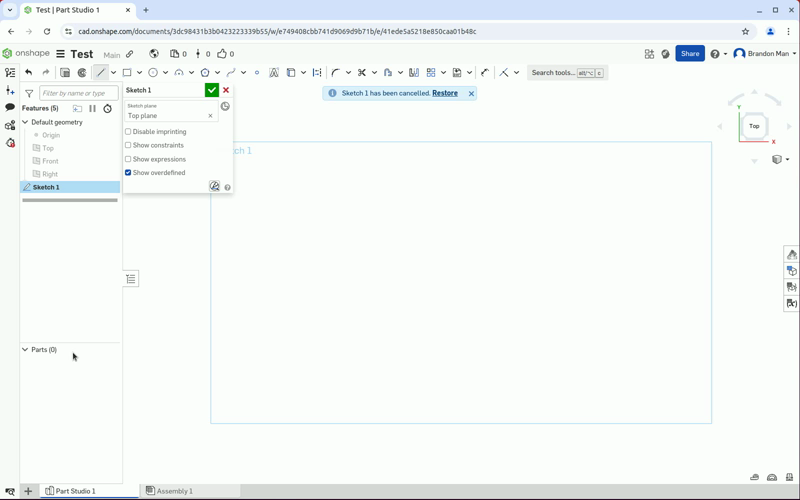
mouse_move(357, 287)
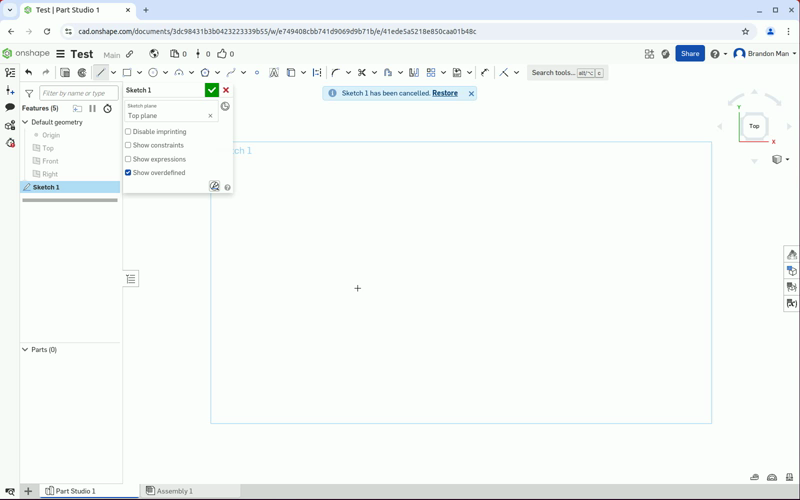
click(357, 287)
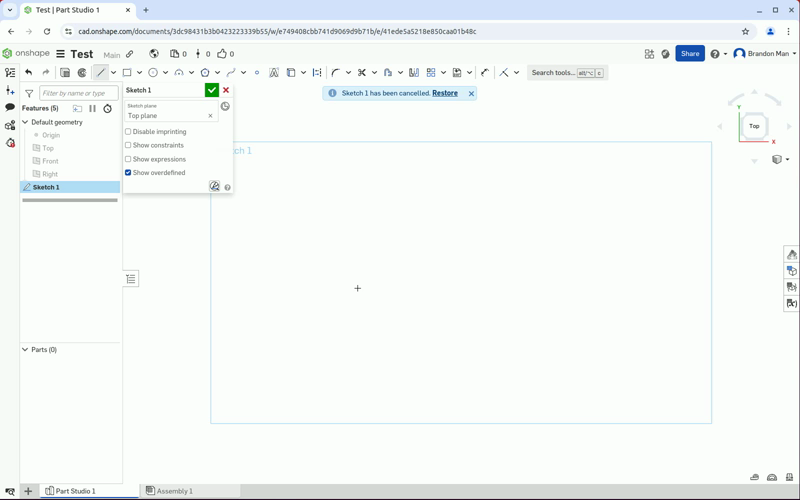
key_up(shift)
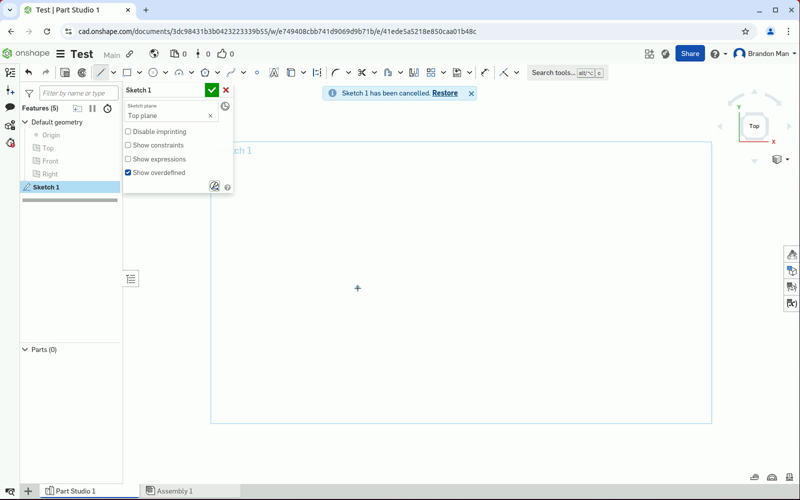
key_down(shift)
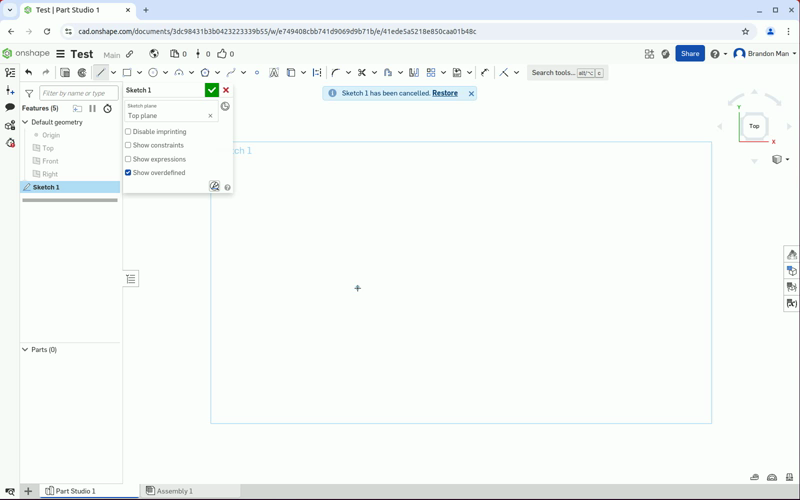
mouse_move(562, 287)
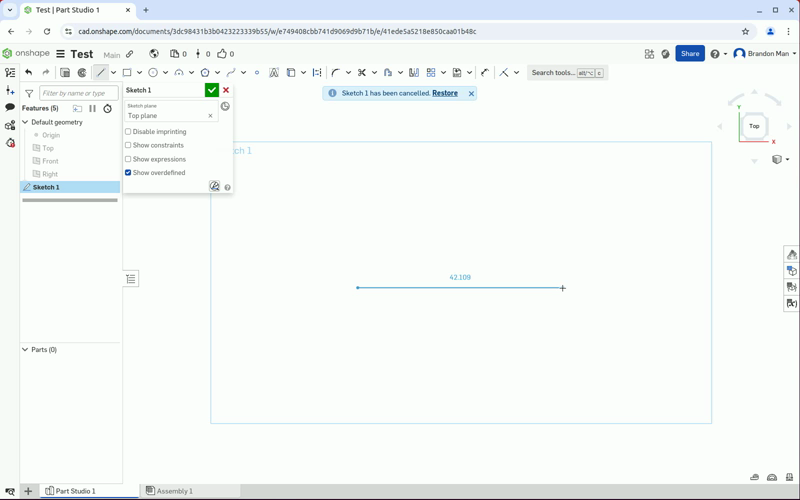
click(562, 287)
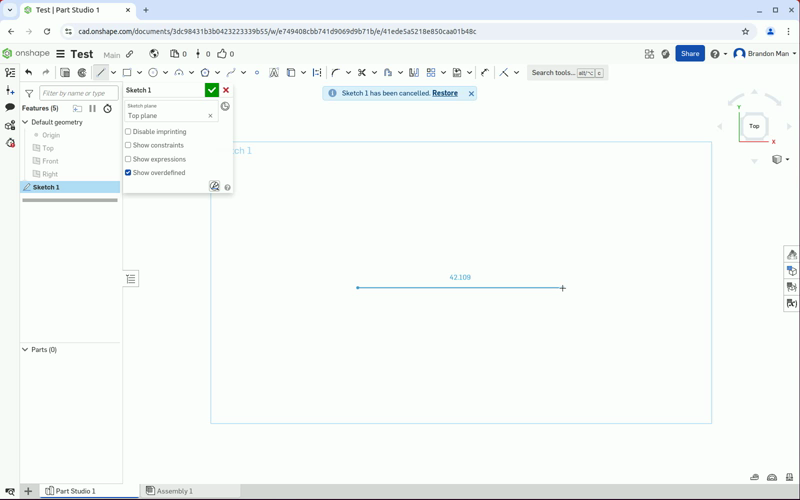
key_up(shift)
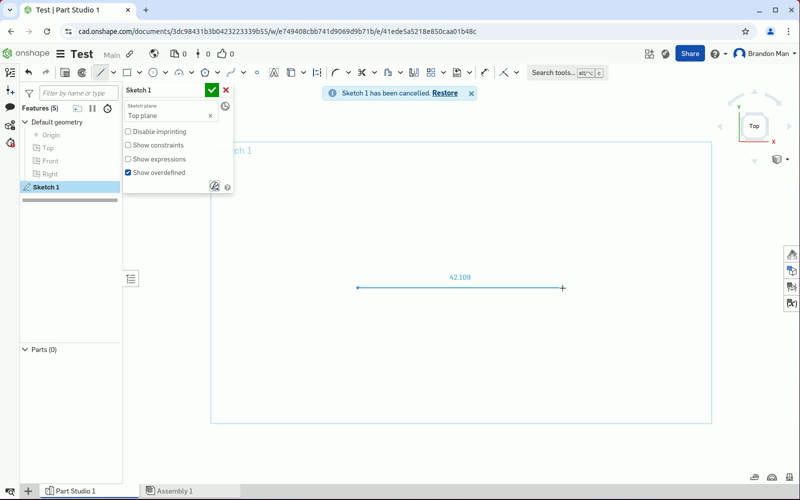
key_down(shift)
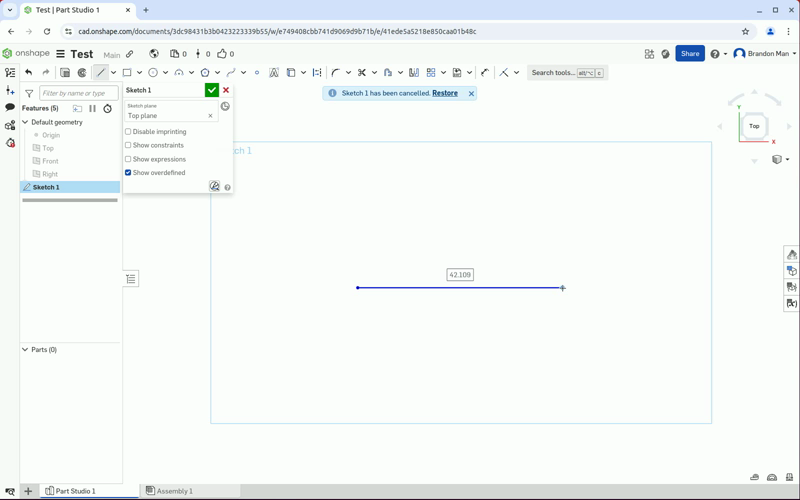
mouse_move(589, 287)
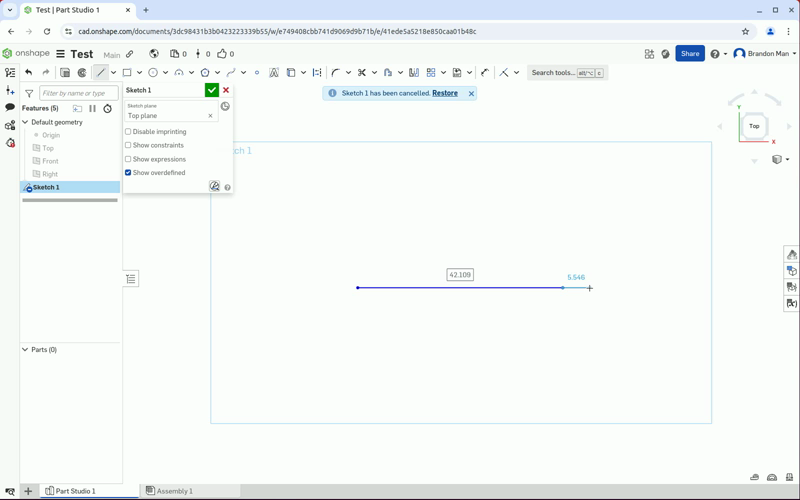
mouse_move(562, 279)
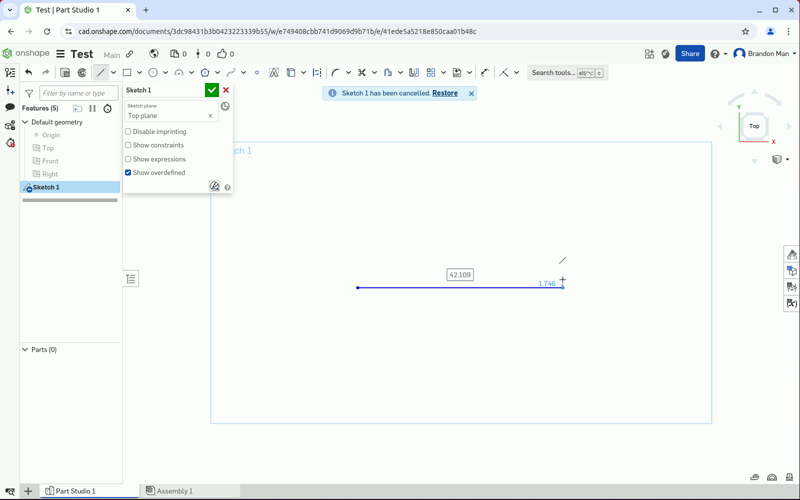
click(562, 279)
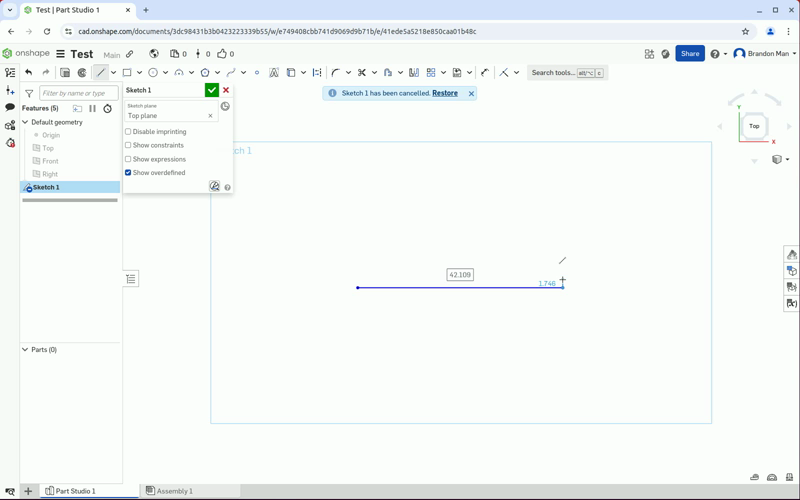
key_up(shift)
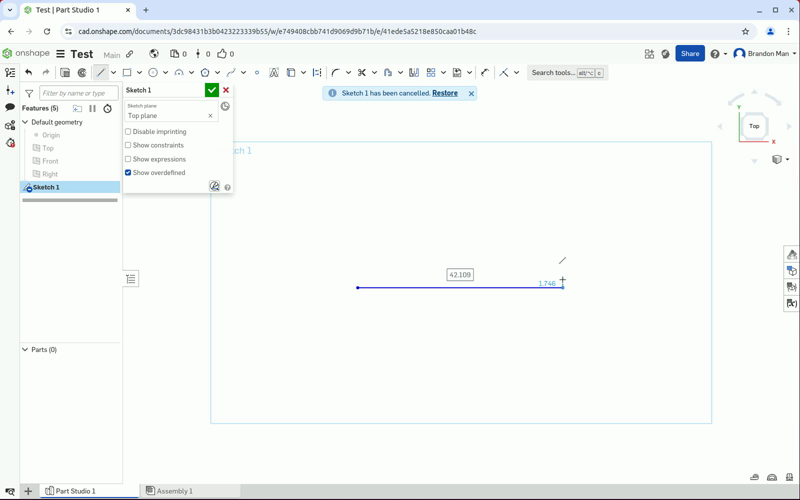
key_down(shift)
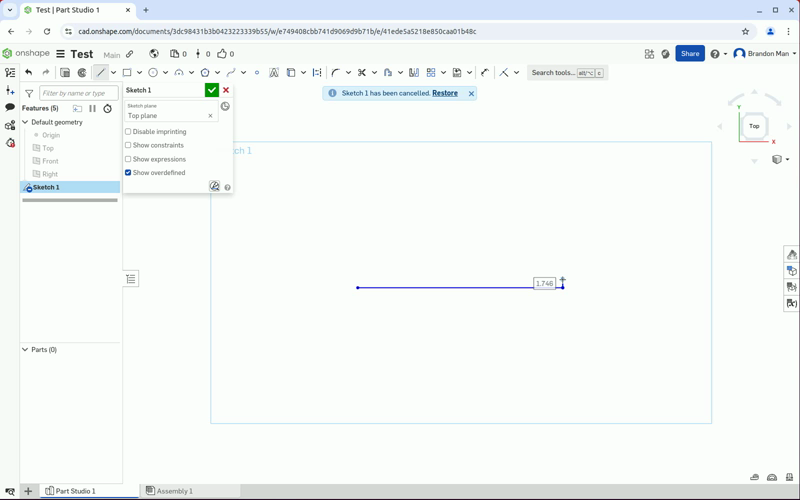
mouse_move(357, 279)
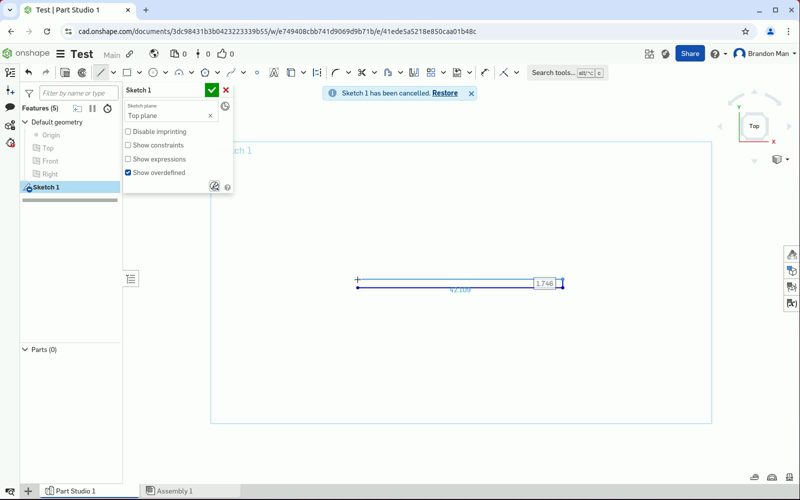
click(357, 279)
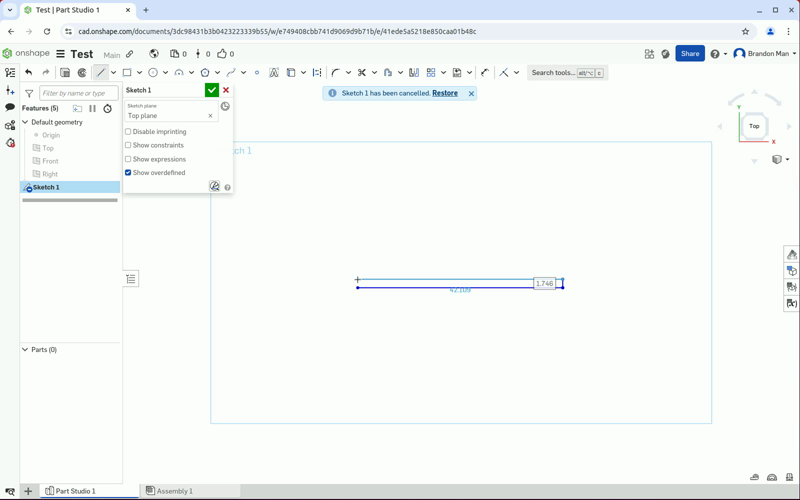
key_up(shift)
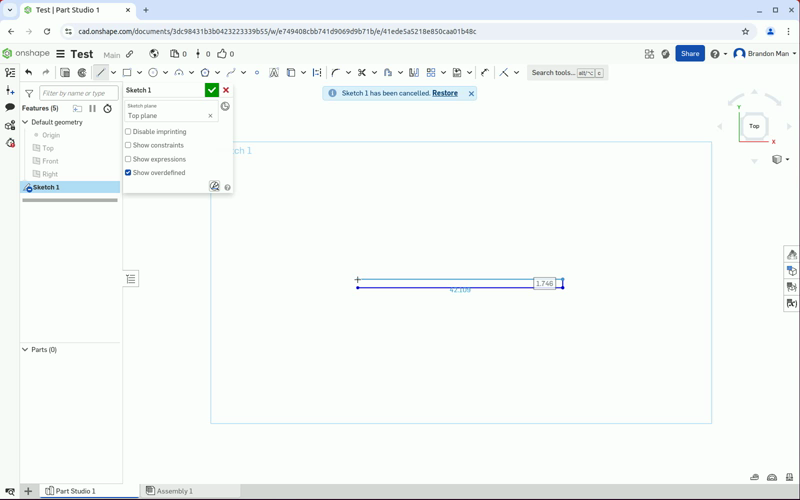
mouse_move(387, 279)
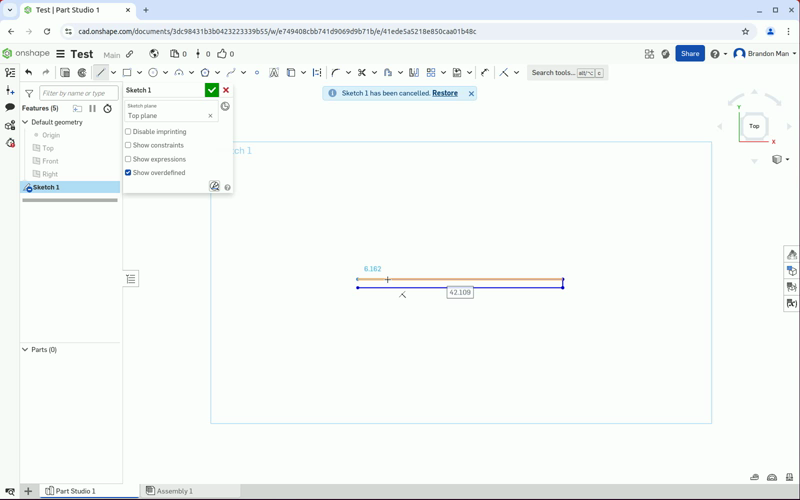
key_down(shift)
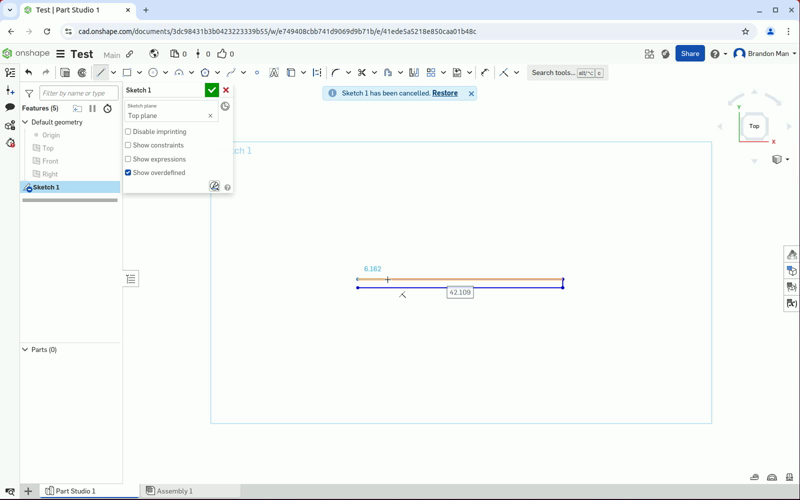
mouse_move(357, 287)
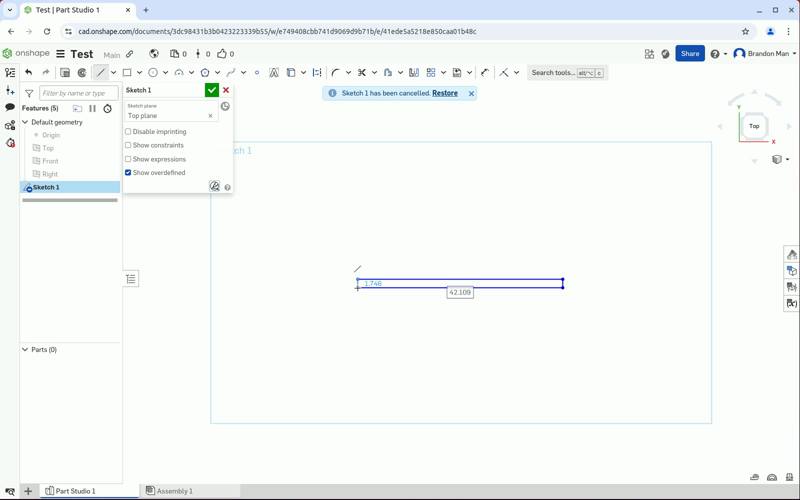
key_up(shift)
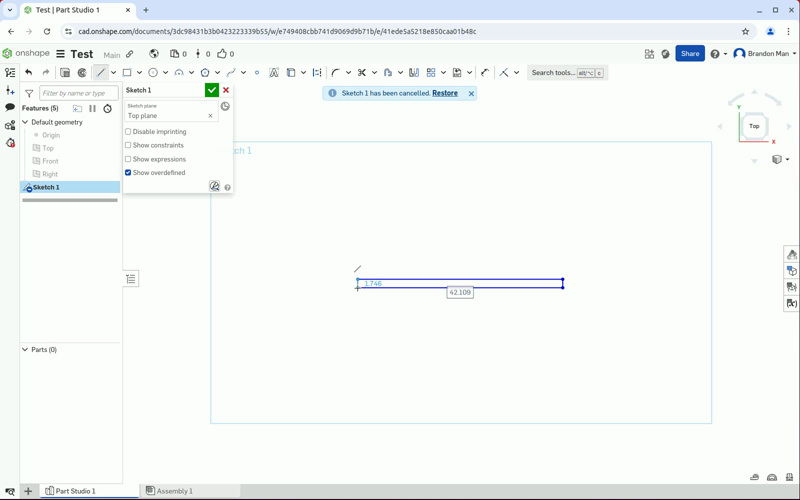
click(357, 287)
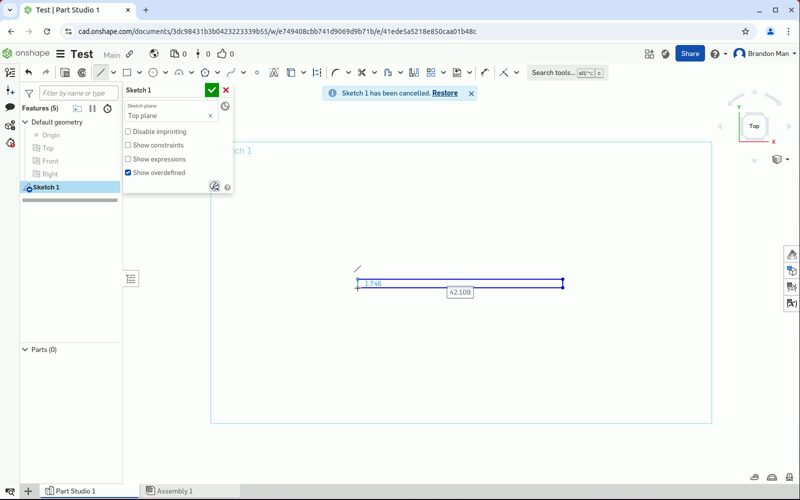
key(esc)
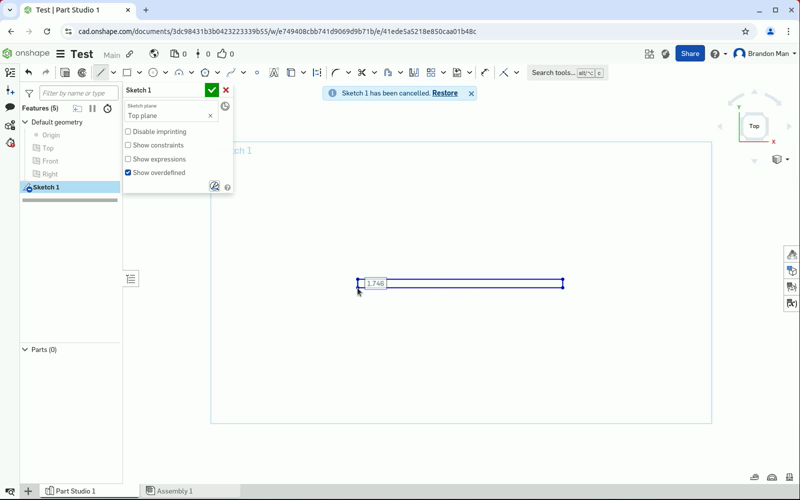
mouse_move(430, 282)
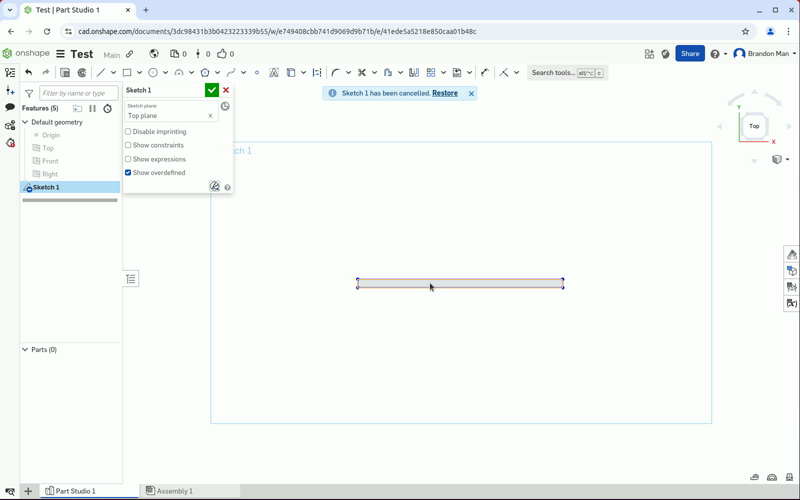
scroll(6)
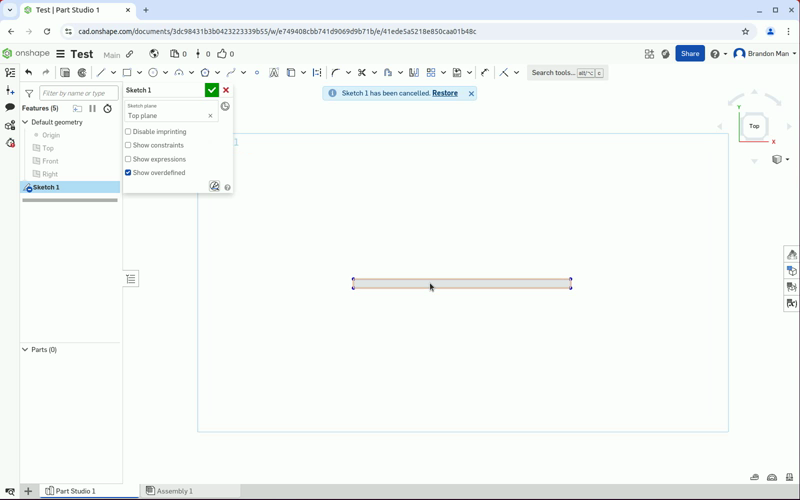
scroll(6)
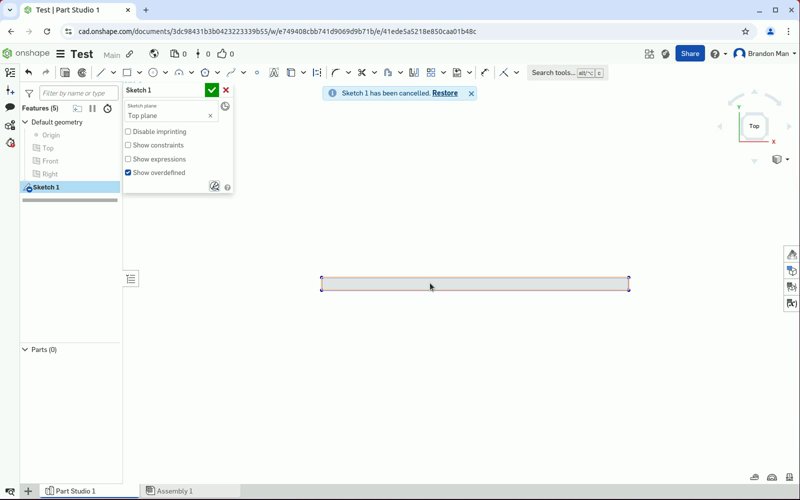
scroll(6)
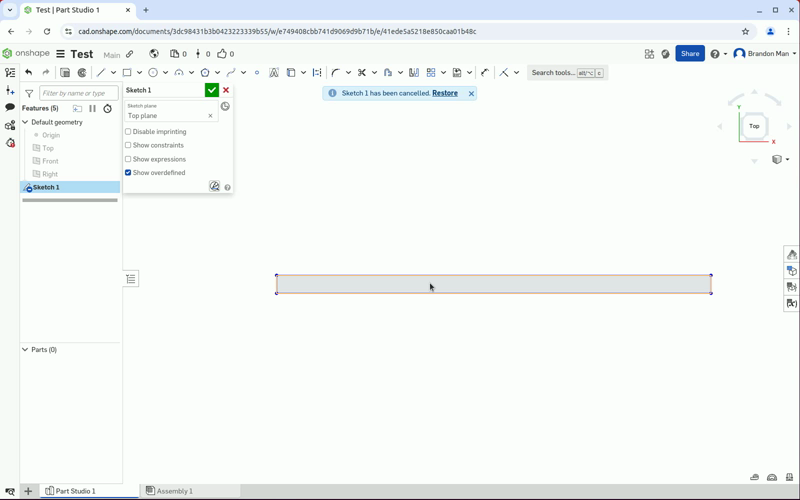
scroll(6)
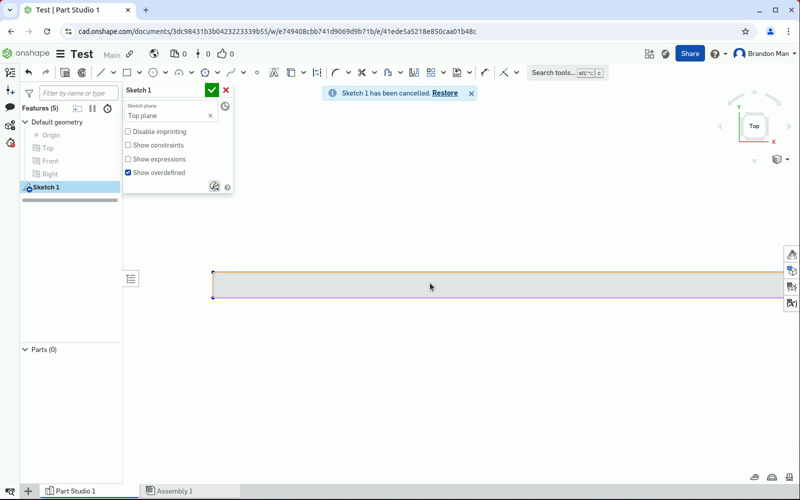
scroll(6)
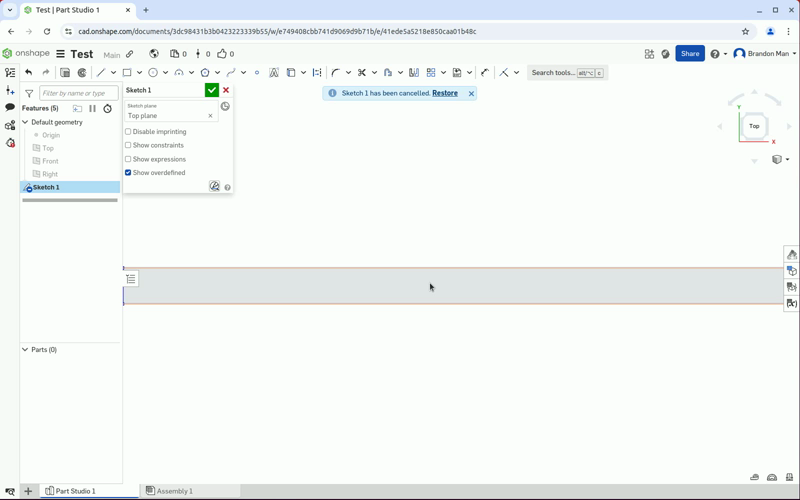
scroll(6)
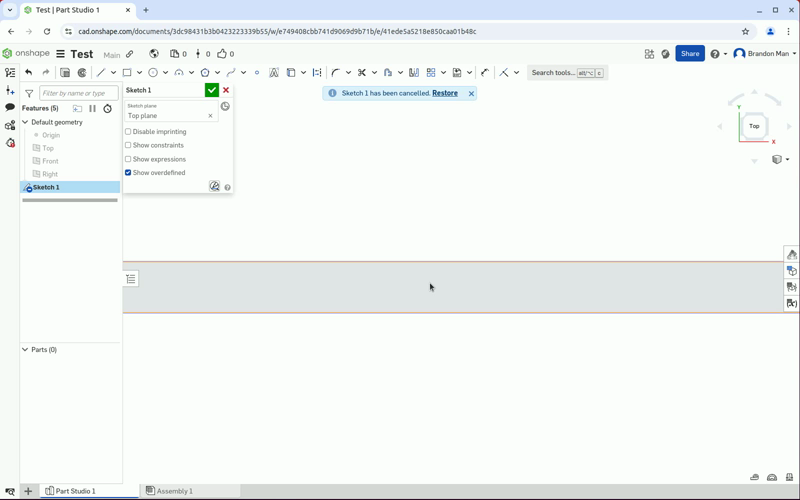
scroll(6)
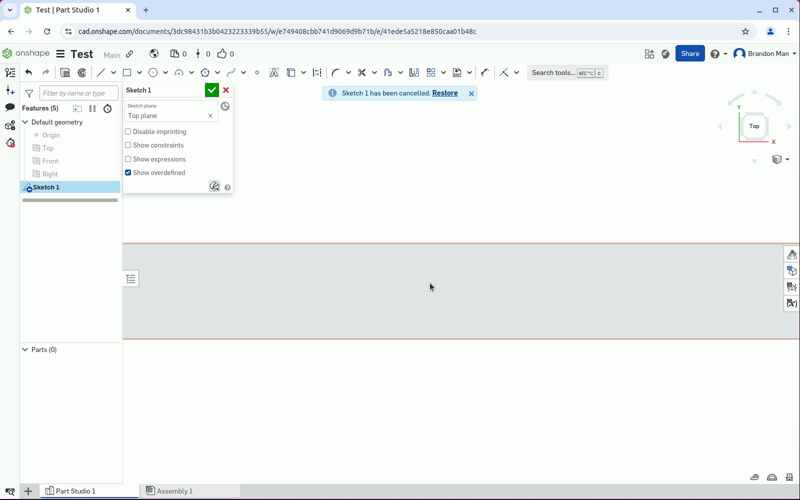
click(430, 282)
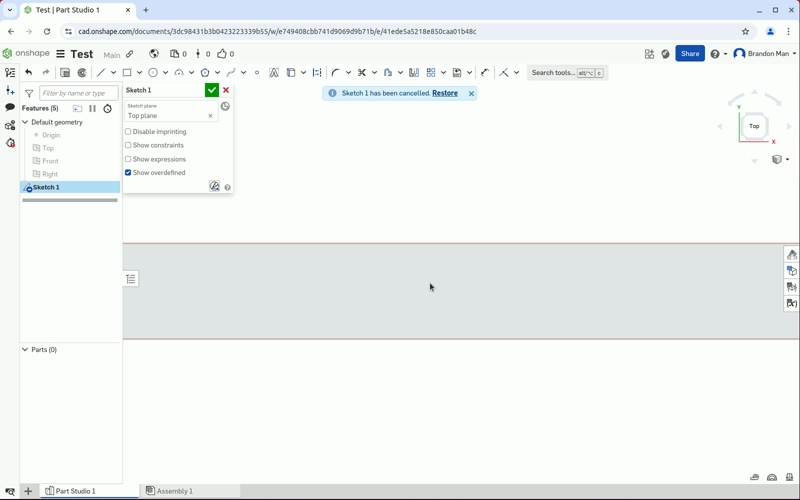
scroll(-6)
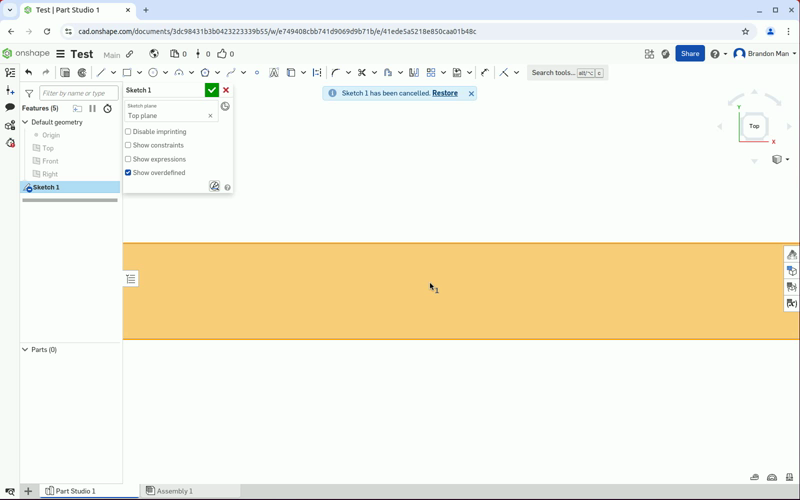
scroll(-6)
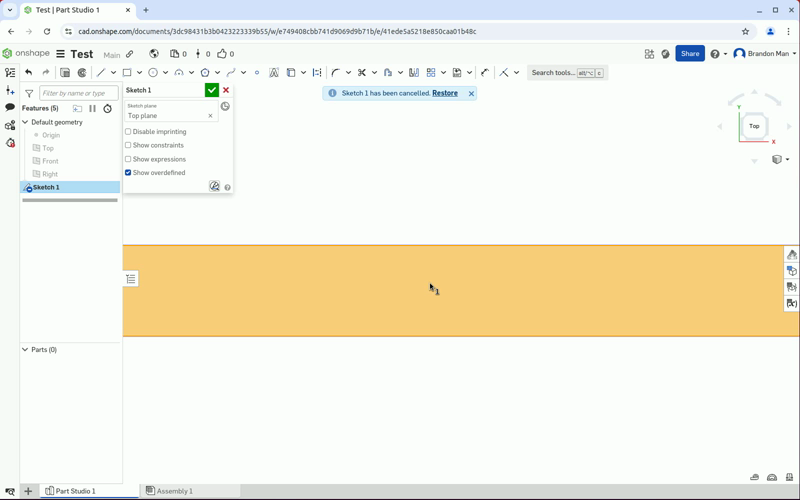
scroll(-6)
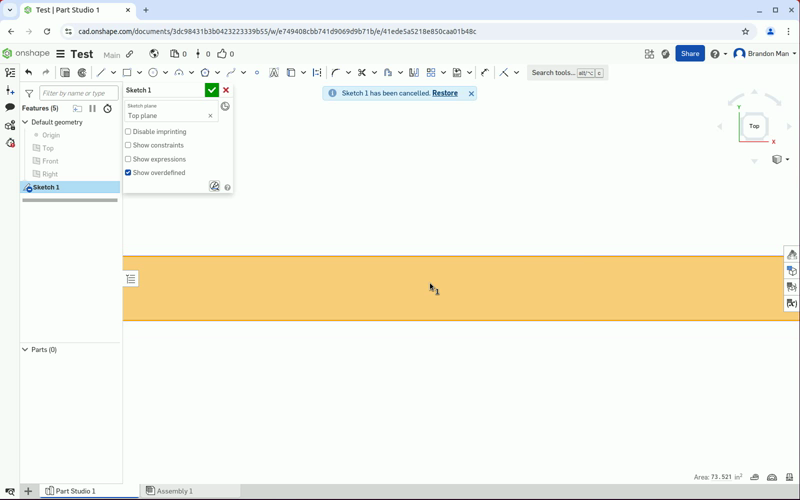
scroll(-6)
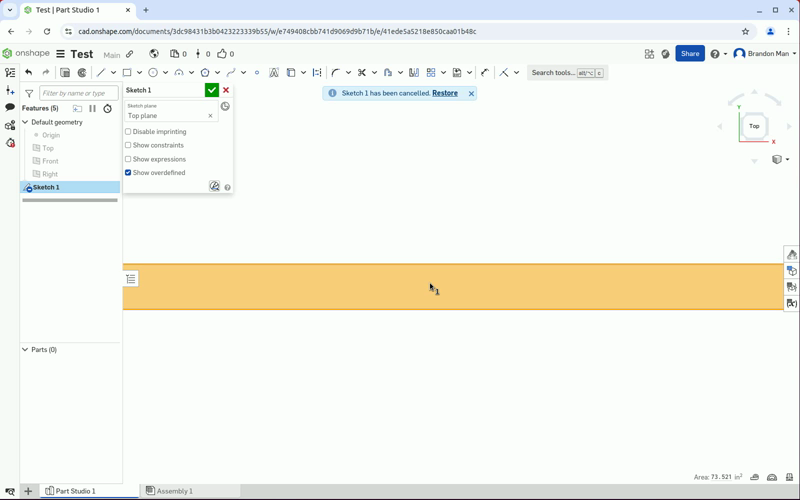
scroll(-6)
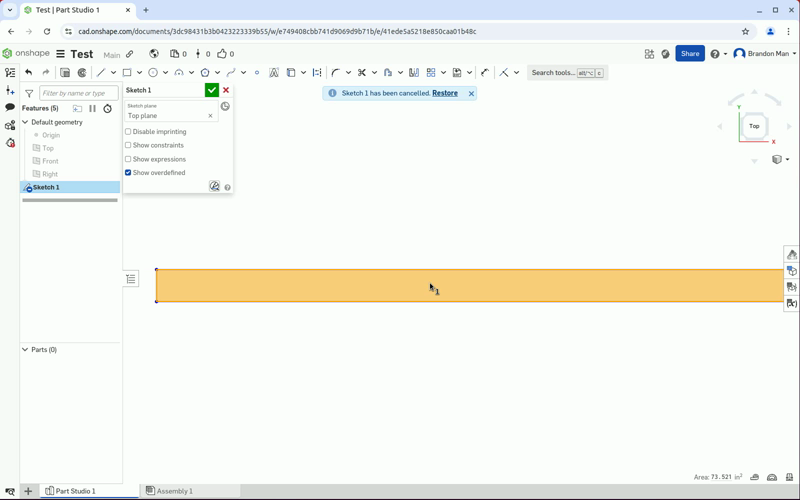
scroll(-6)
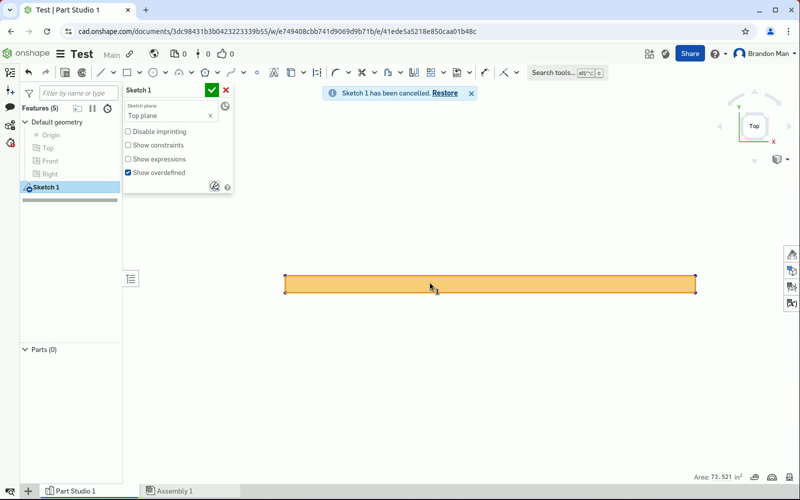
scroll(-6)
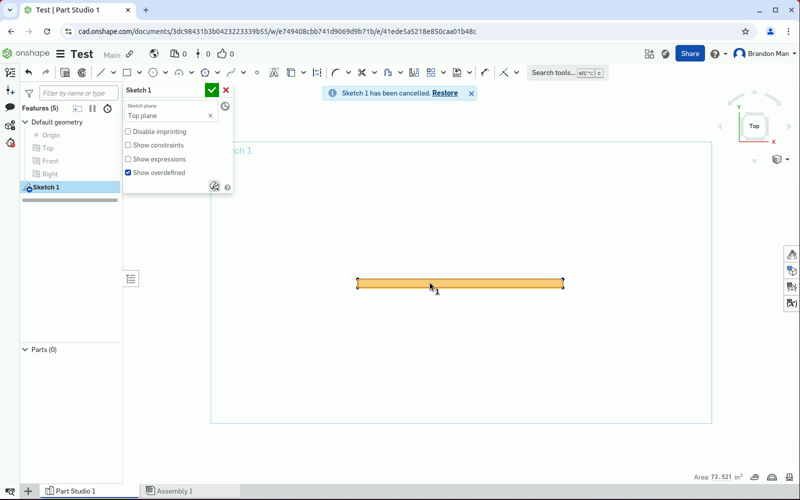
mouse_move(73, 352)
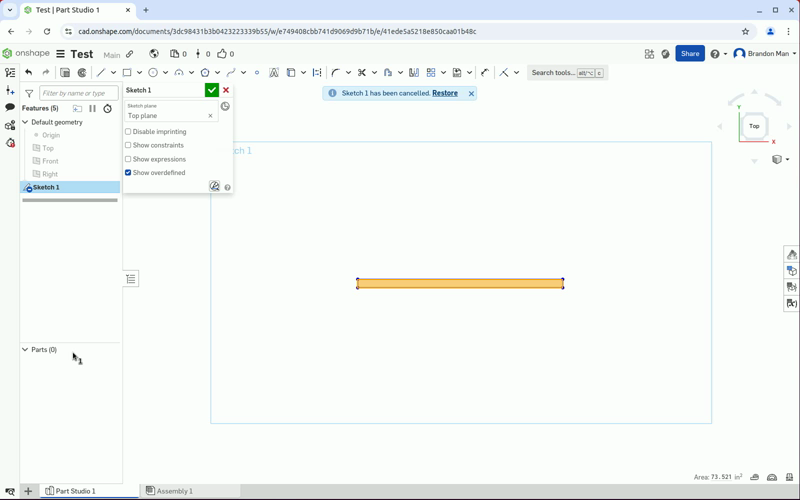
key(shift+y)
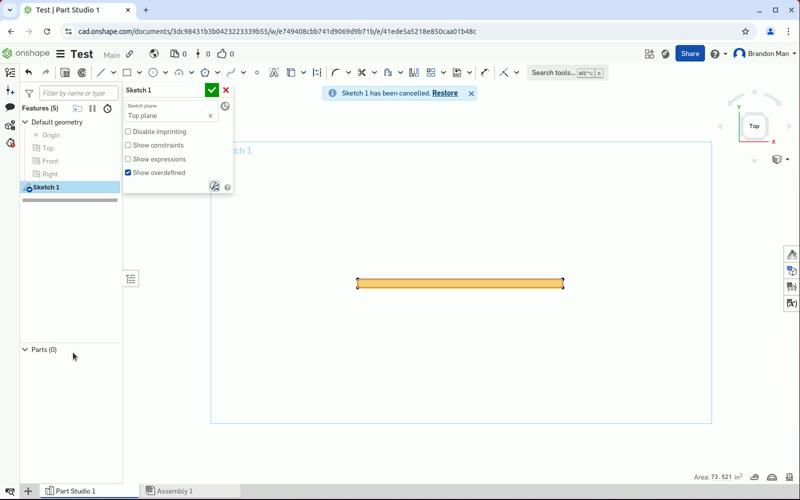
key(shift+e)
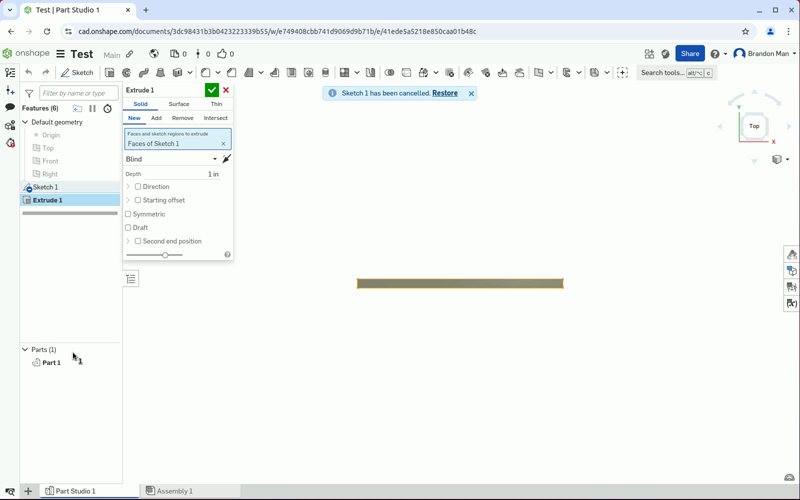
mouse_move(143, 106)
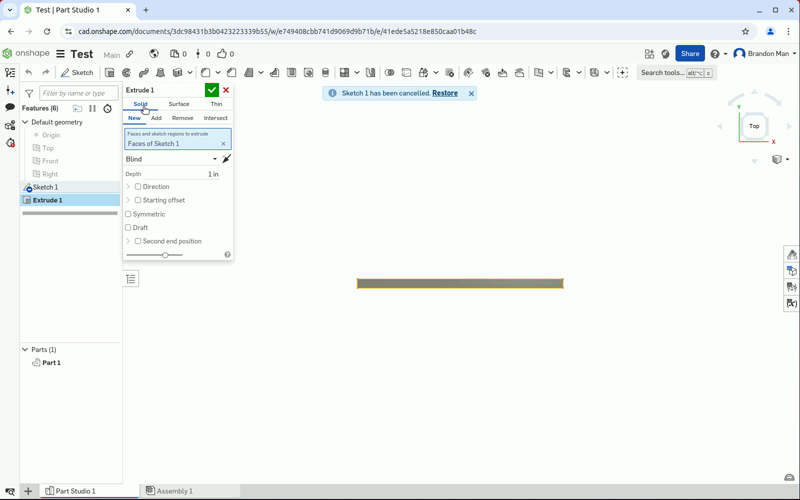
click(143, 106)
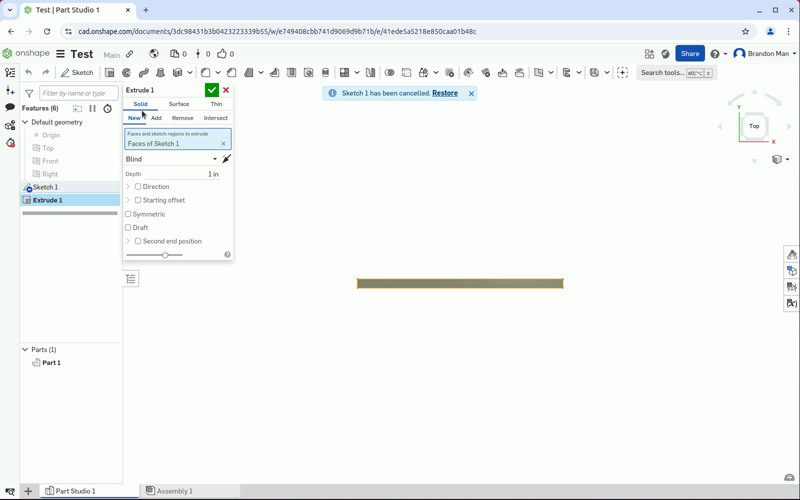
mouse_move(137, 120)
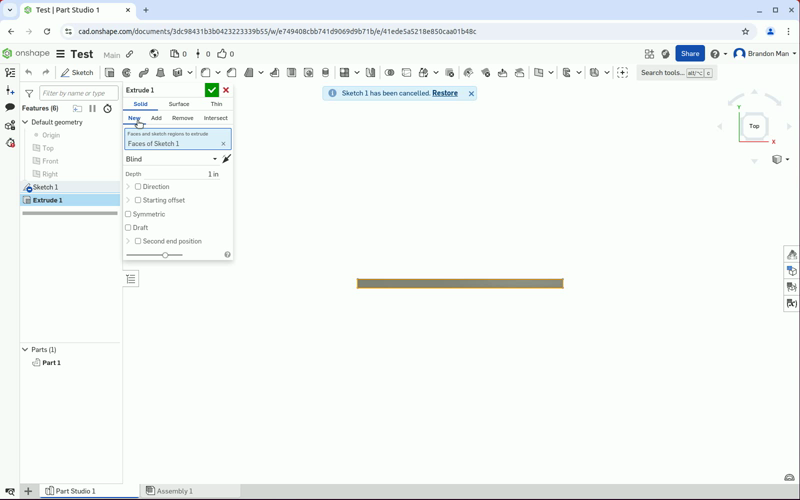
click(137, 120)
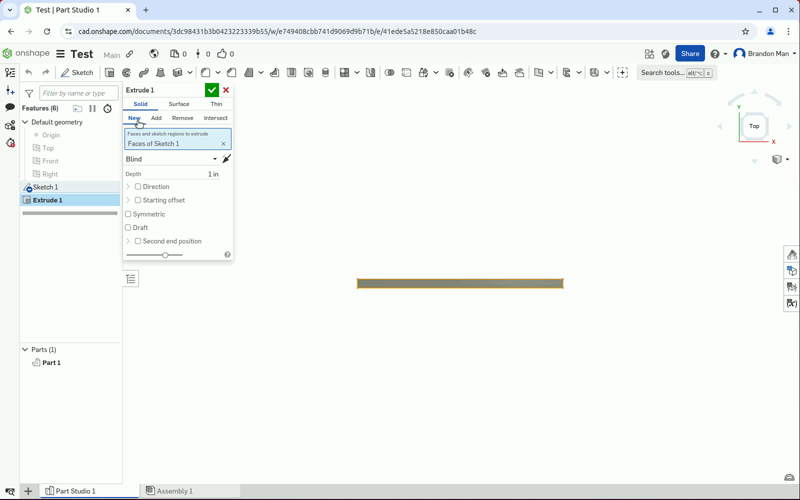
key(tab, 4)
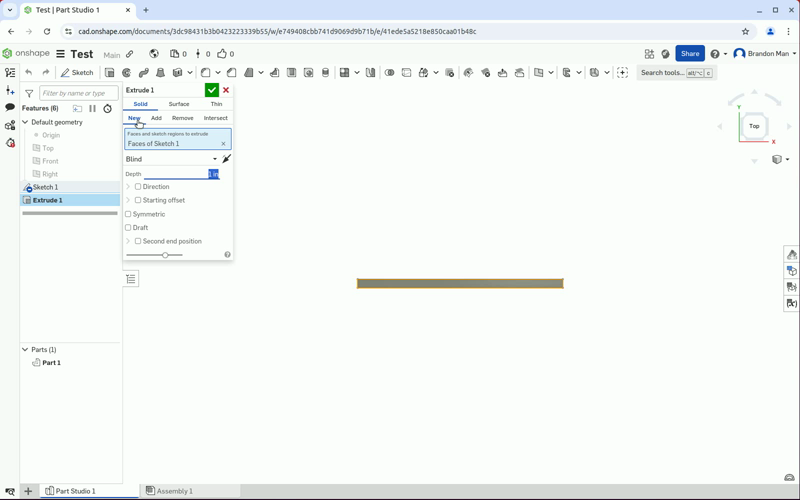
text(1.926)
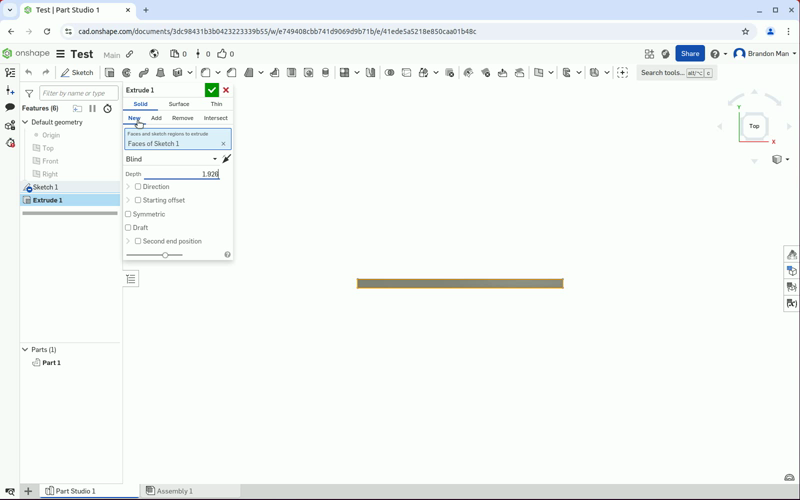
key(enter)
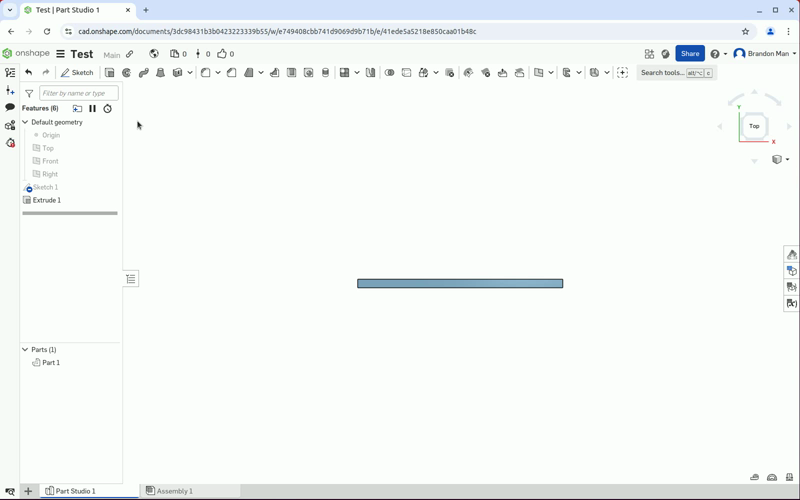
key(shift+h)
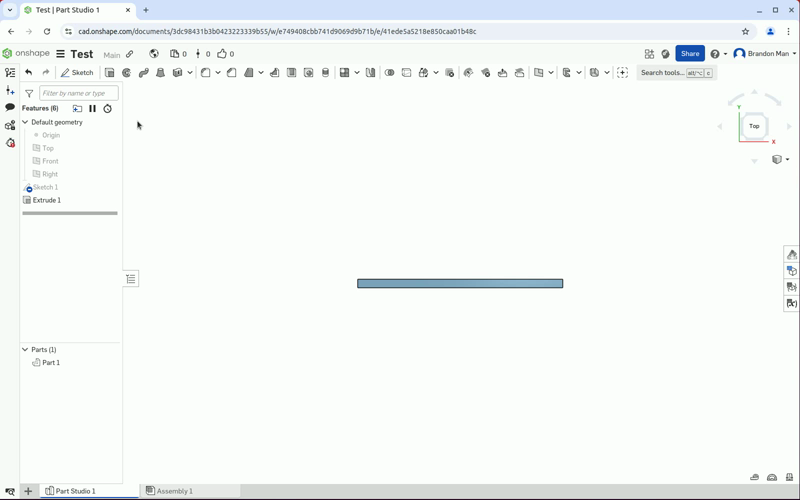
key(shift+h)
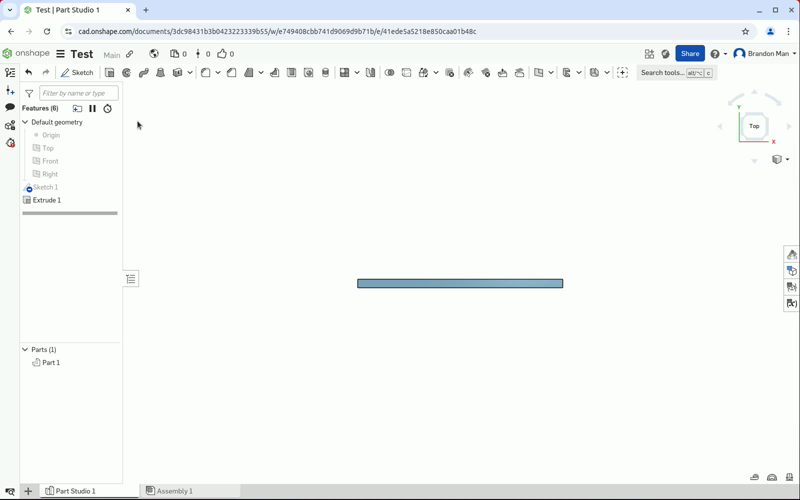
mouse_move(73, 189)
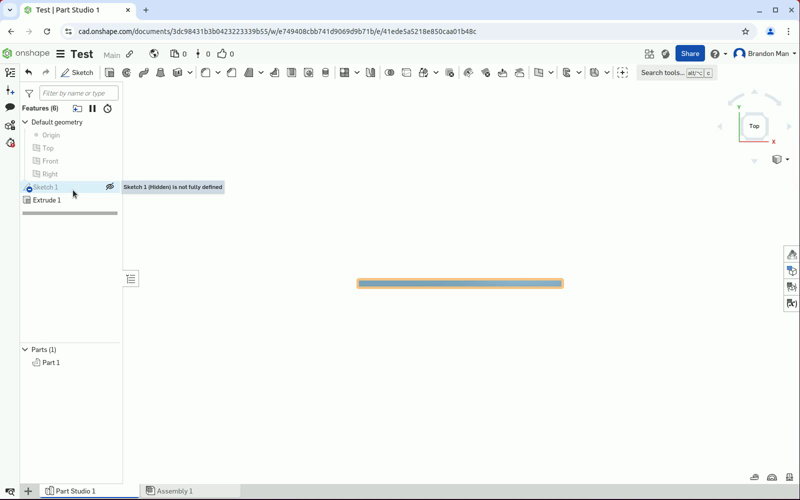
click(73, 189)
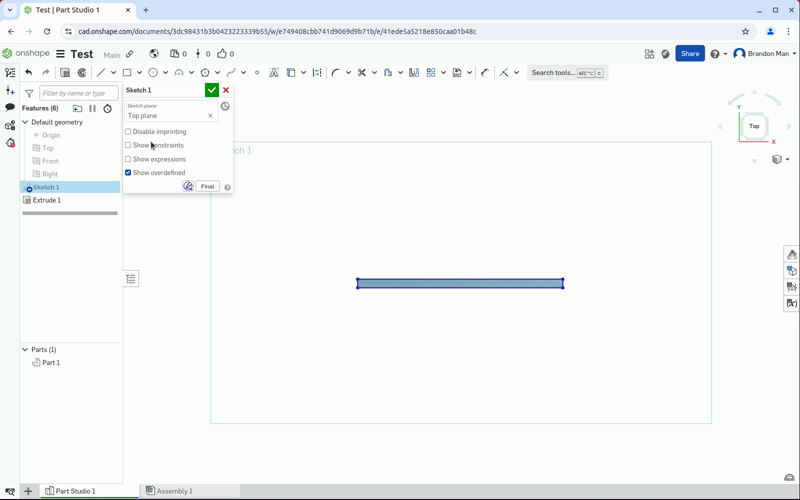
mouse_move(229, 92)
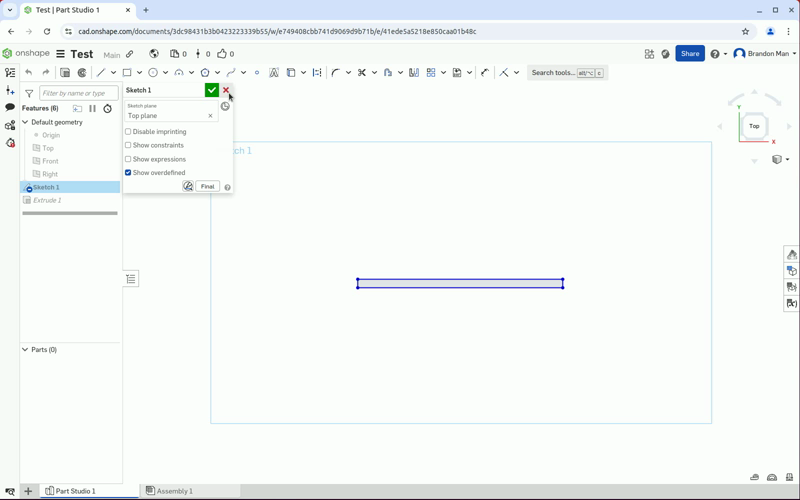
click(229, 92)
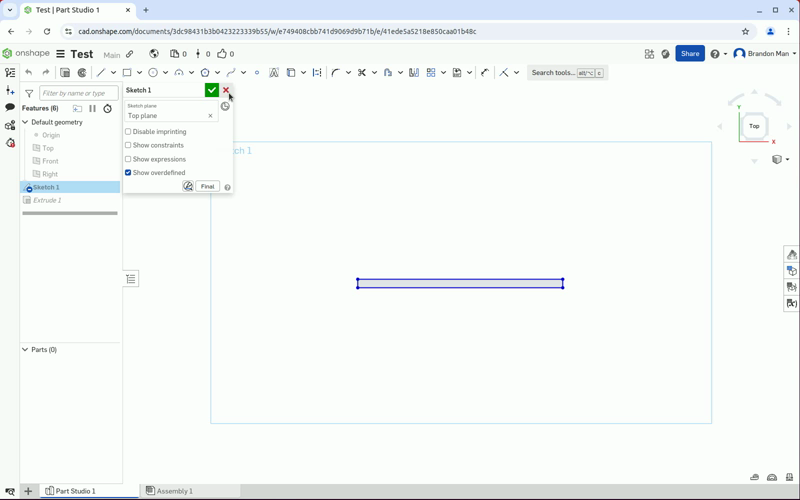
key(shift+s)
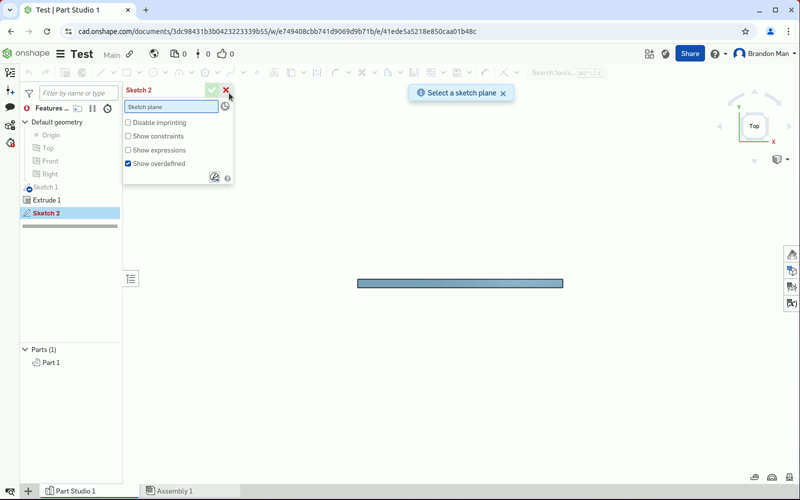
mouse_move(73, 150)
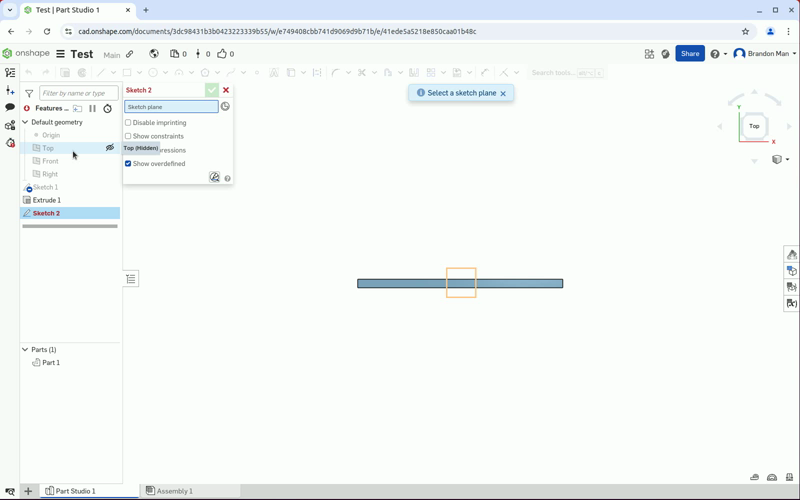
click(73, 150)
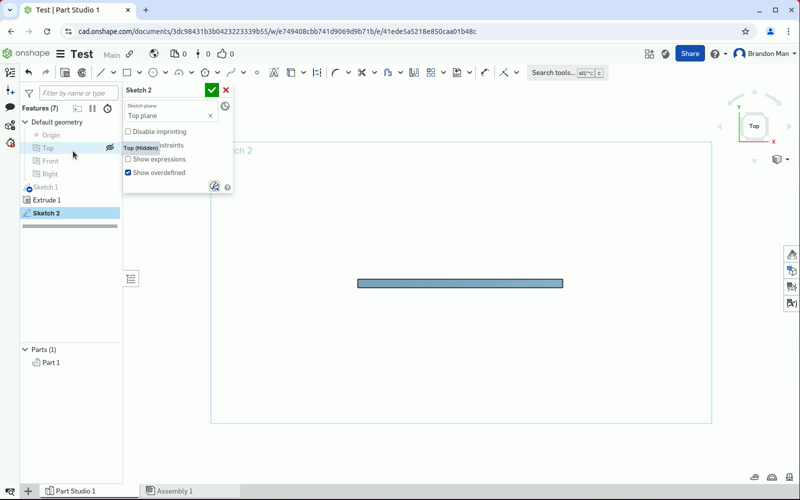
mouse_move(73, 352)
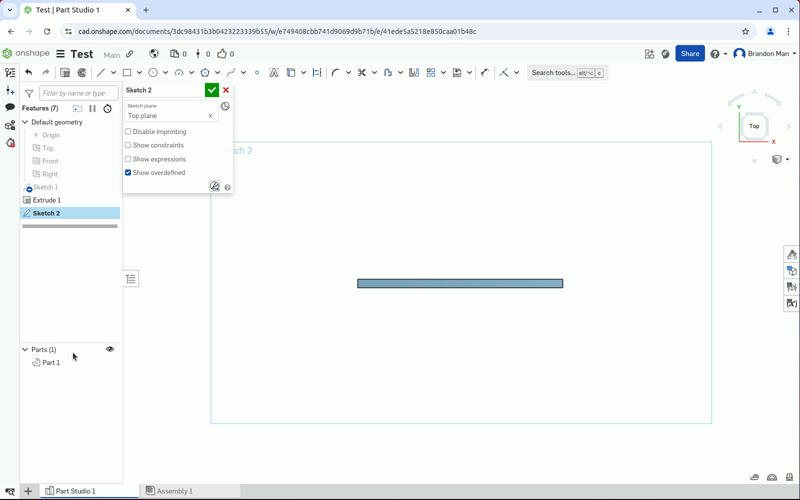
key(y)
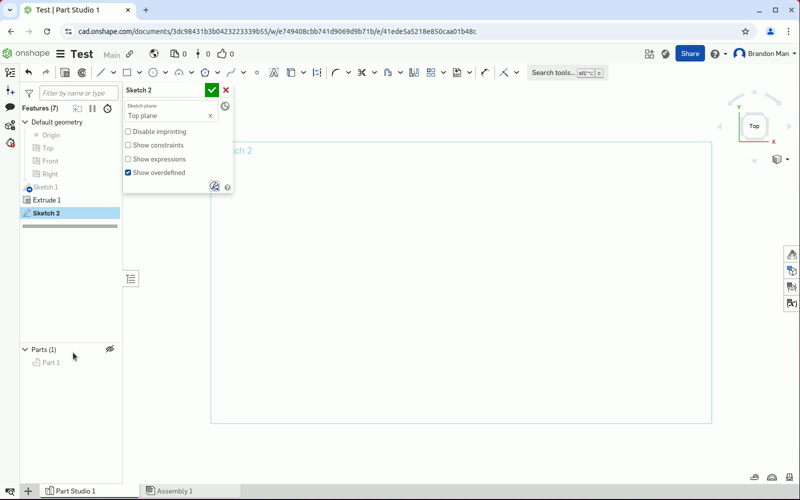
key(l)
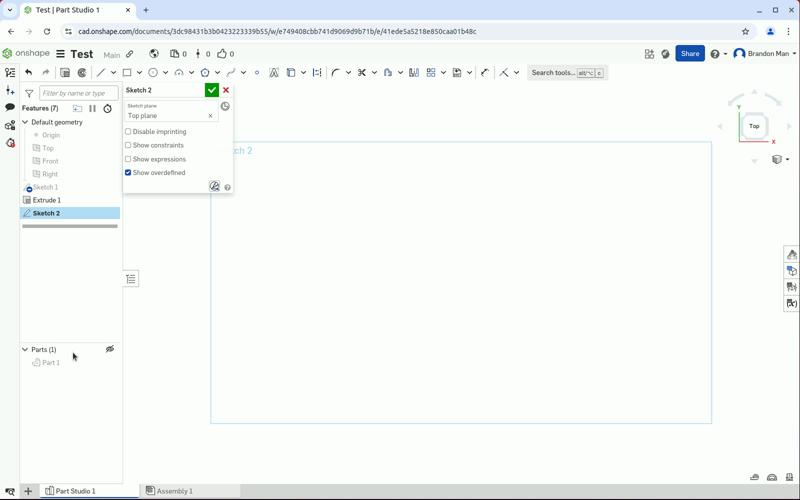
key_down(shift)
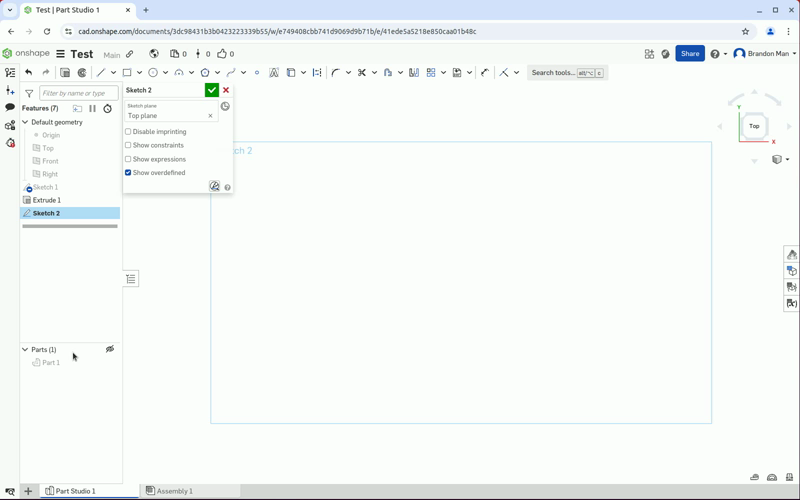
mouse_move(348, 348)
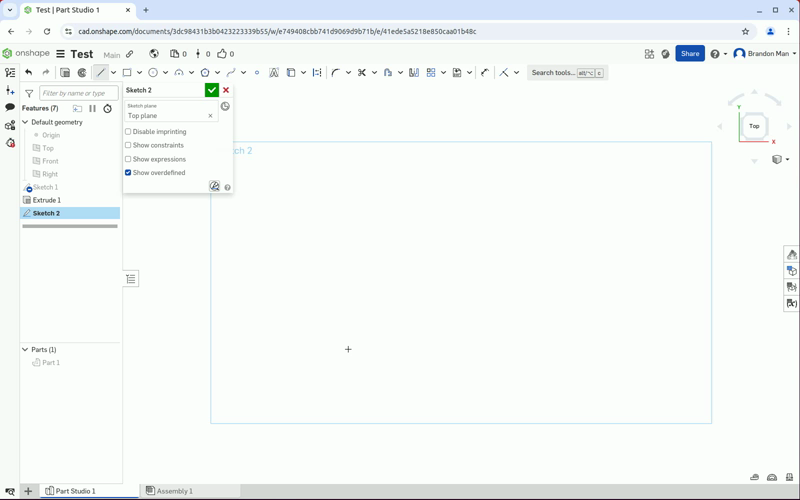
click(348, 348)
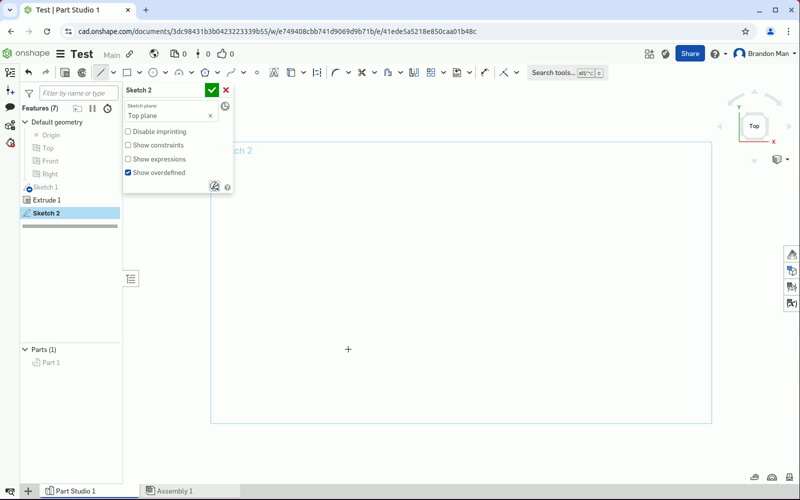
key_up(shift)
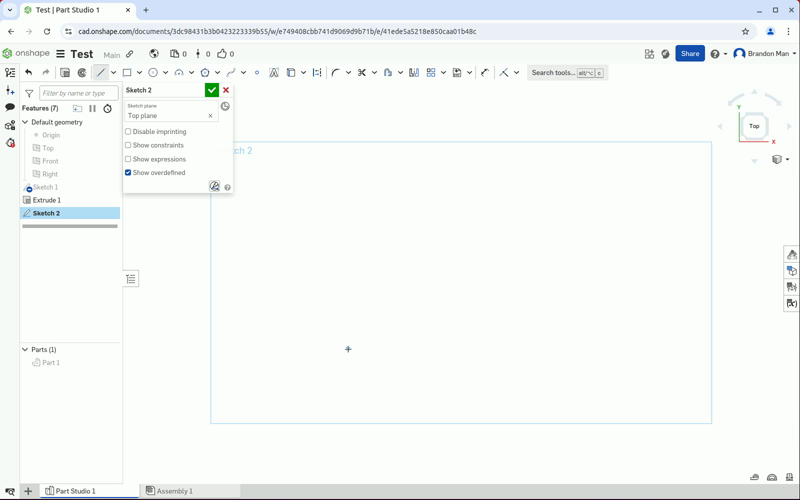
key_down(shift)
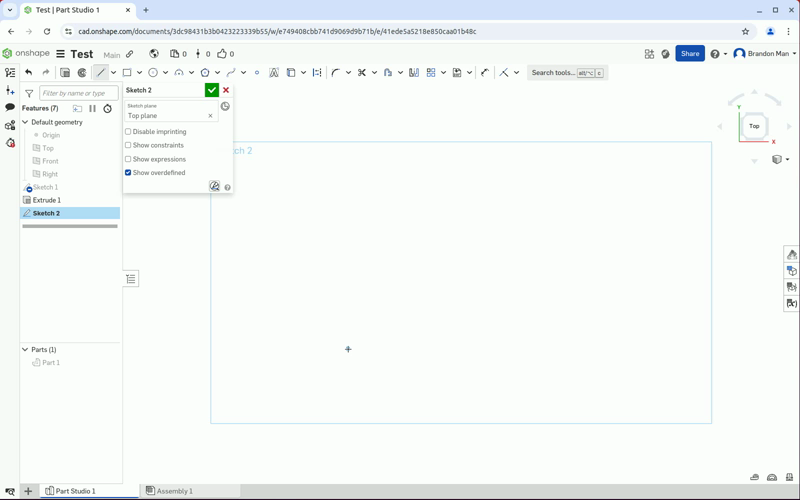
mouse_move(378, 348)
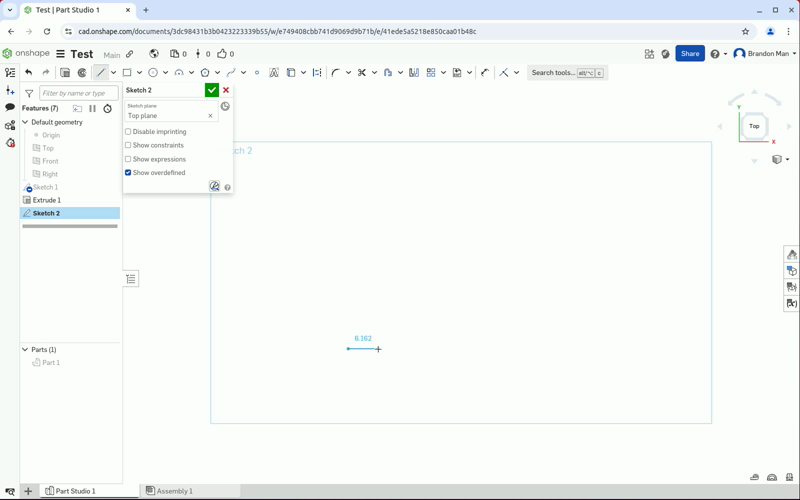
mouse_move(357, 348)
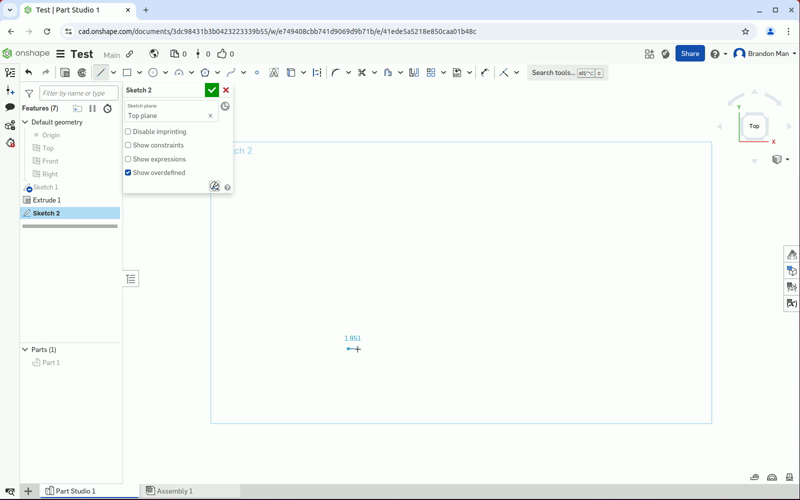
click(357, 348)
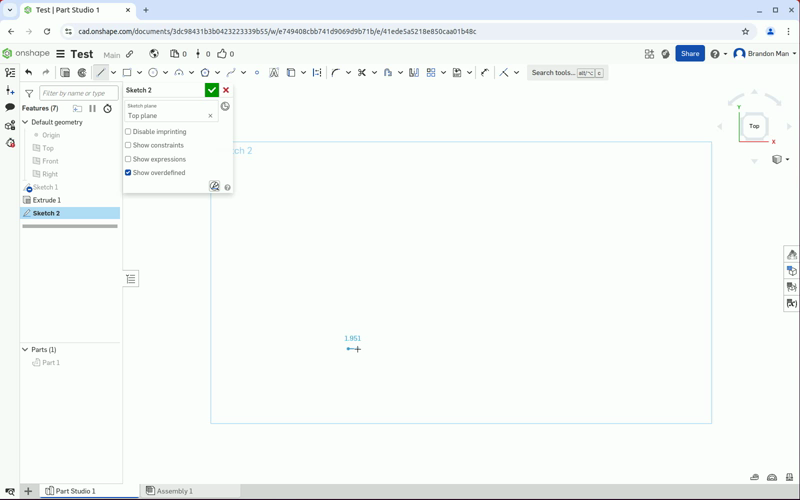
key_up(shift)
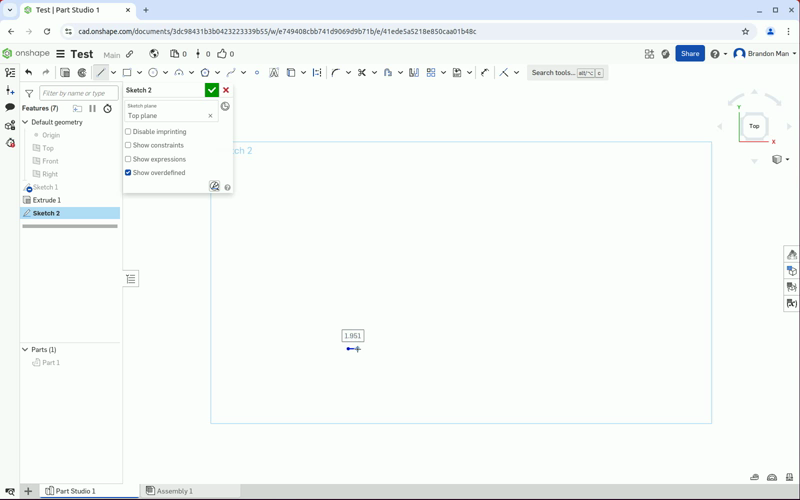
key_down(shift)
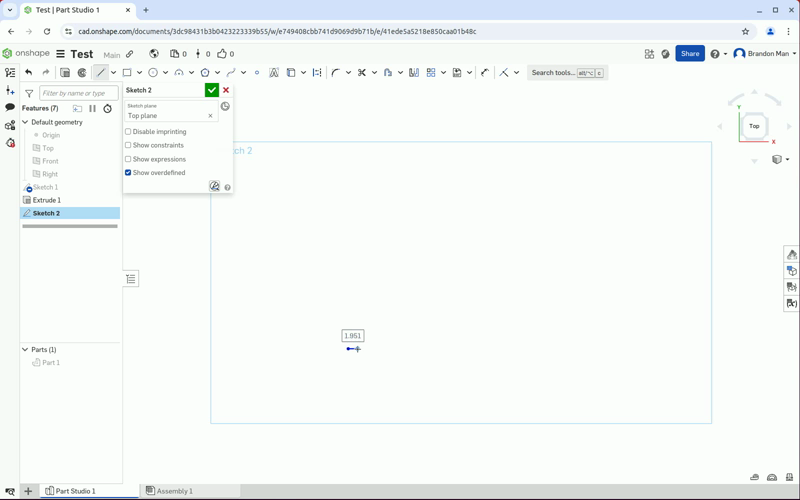
mouse_move(357, 288)
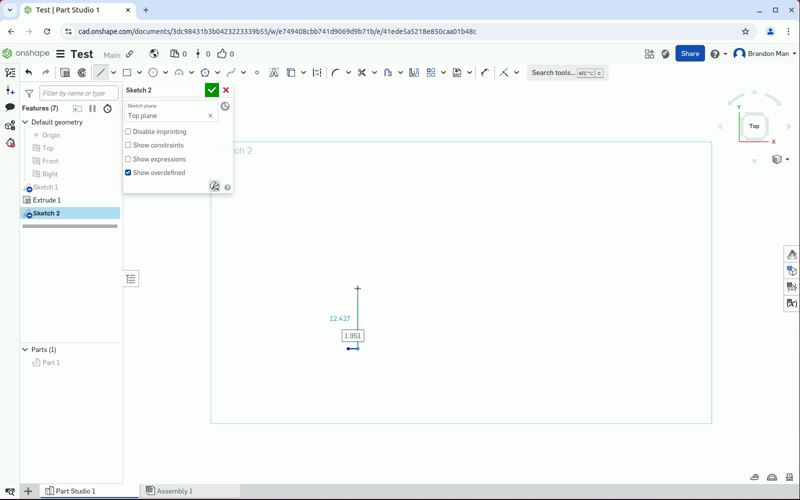
click(357, 288)
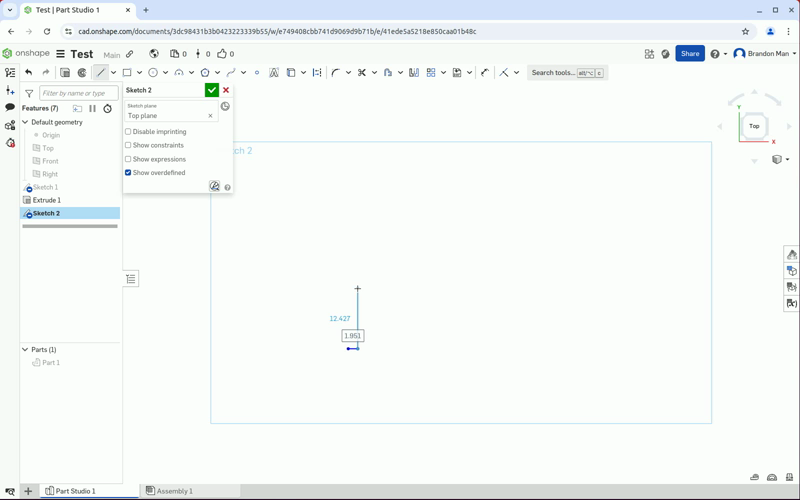
key_up(shift)
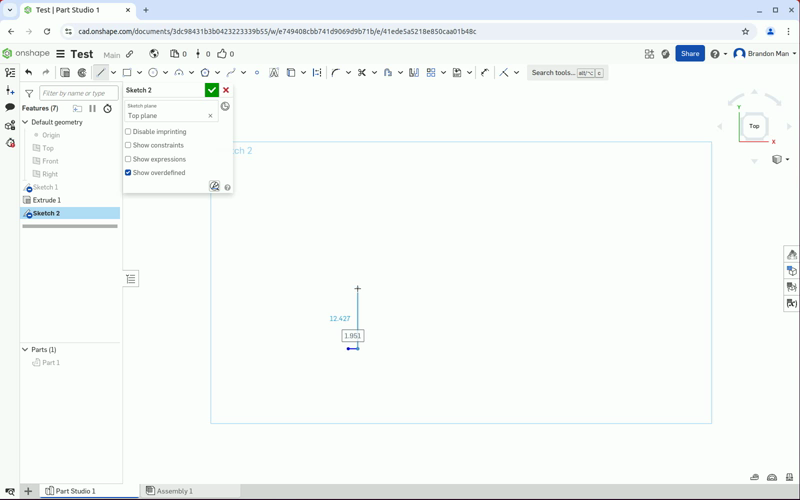
key_down(shift)
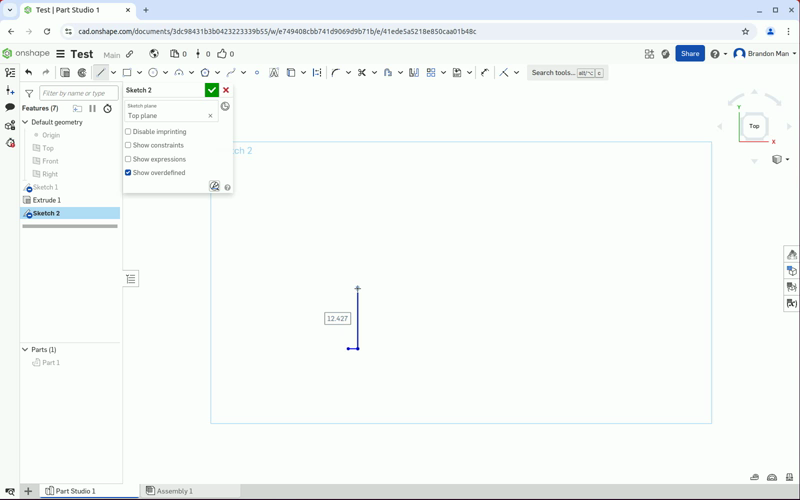
mouse_move(387, 288)
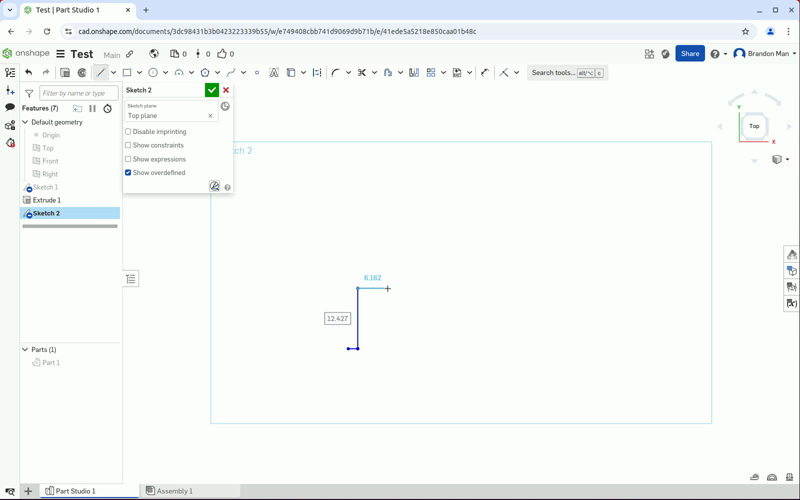
mouse_move(357, 278)
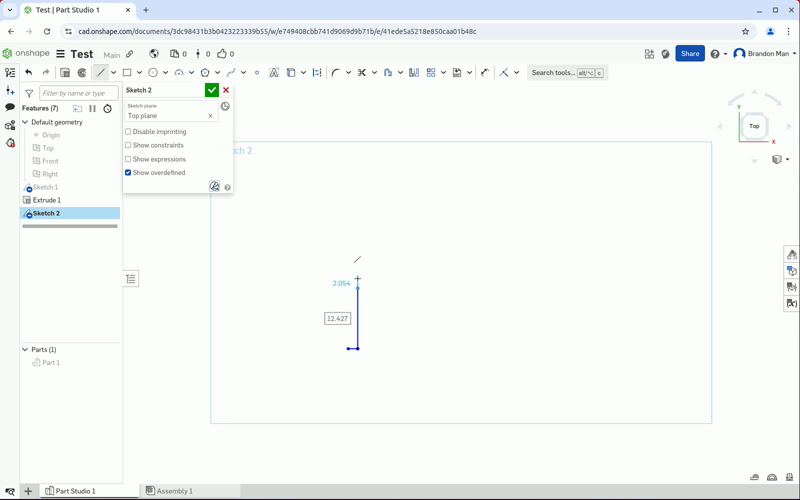
click(357, 278)
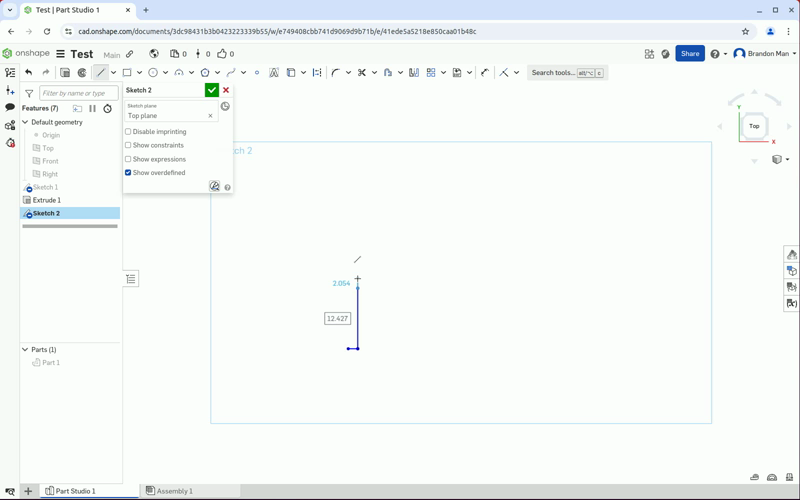
key_up(shift)
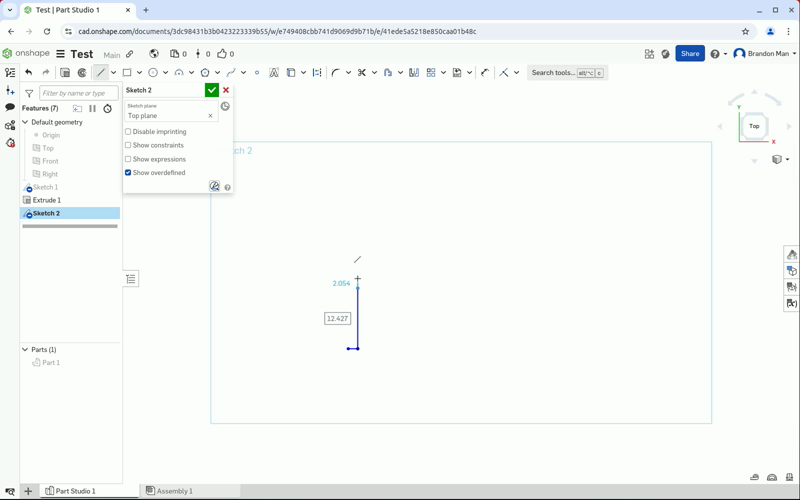
key_down(shift)
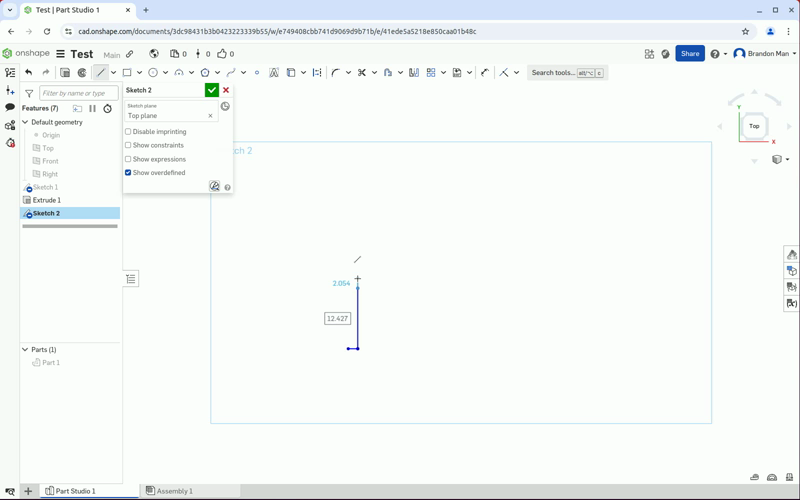
mouse_move(357, 217)
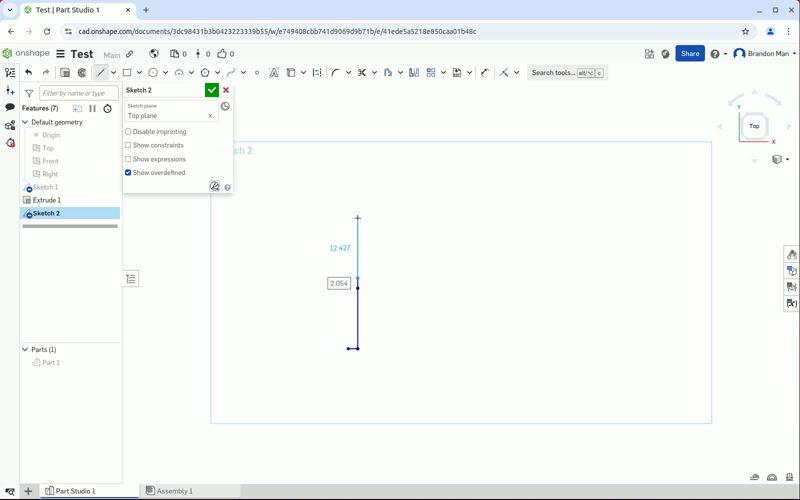
click(357, 217)
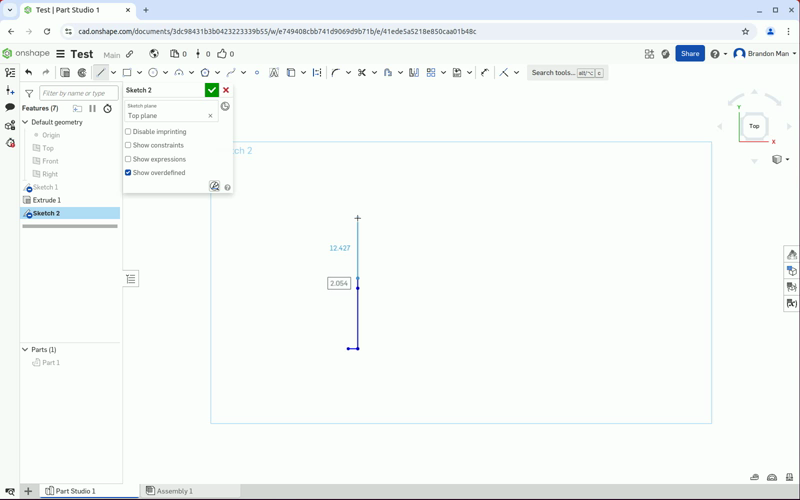
key_up(shift)
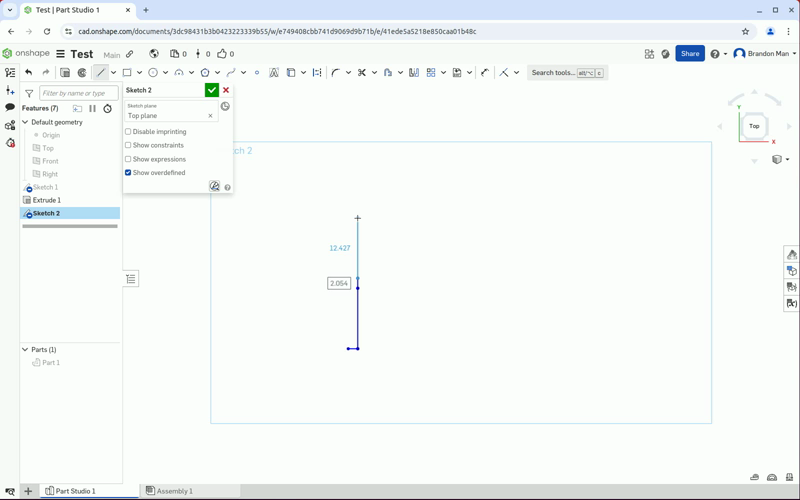
key_down(shift)
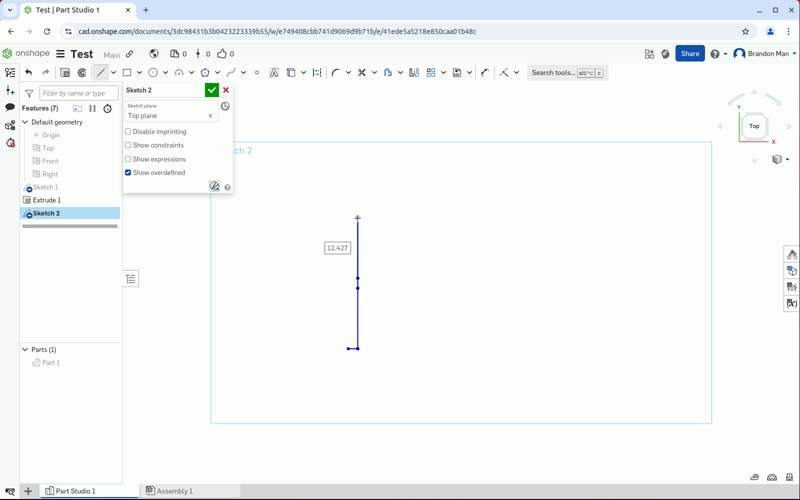
mouse_move(387, 217)
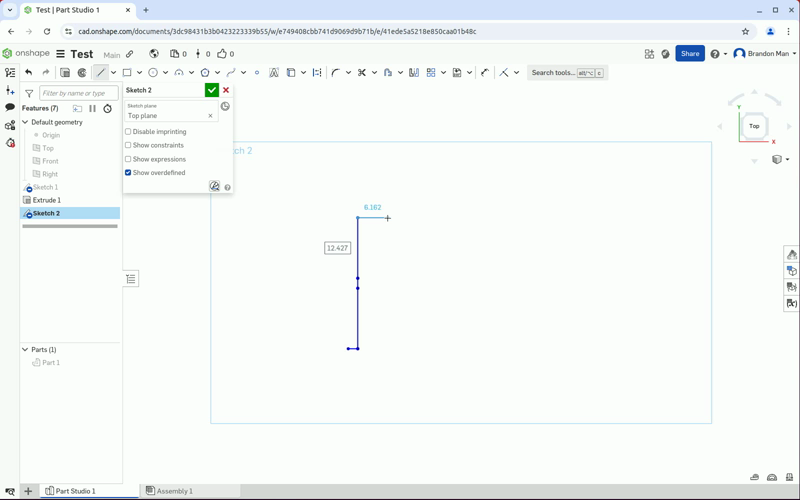
mouse_move(348, 217)
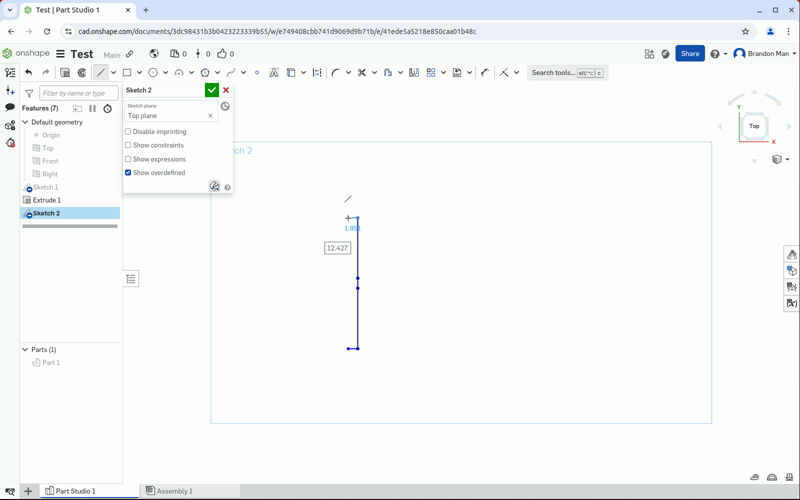
click(348, 217)
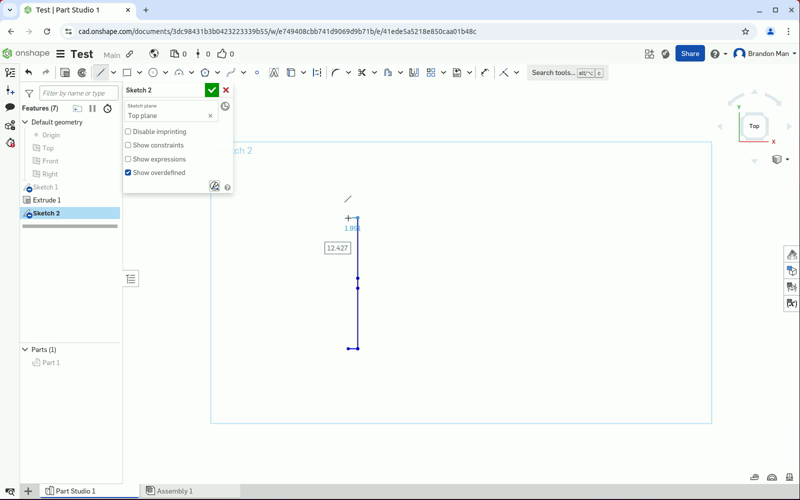
key_up(shift)
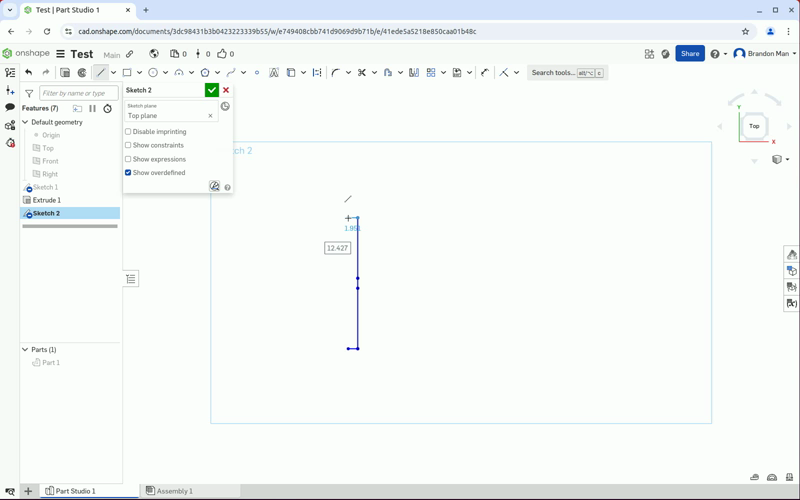
key_down(shift)
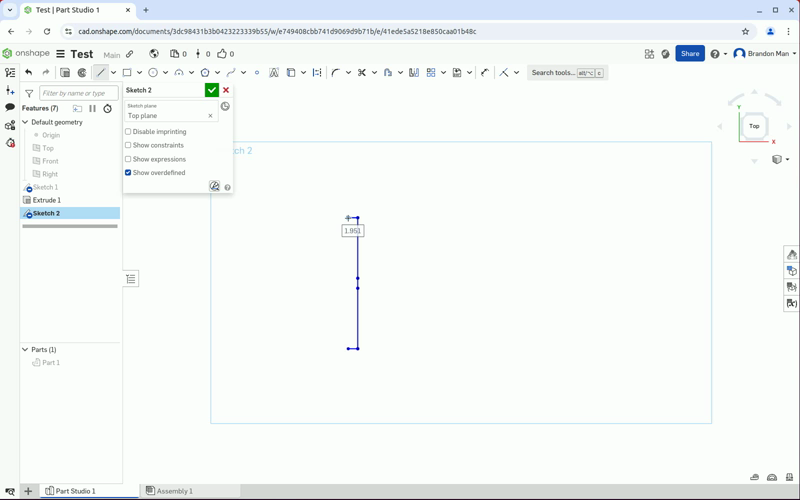
mouse_move(348, 348)
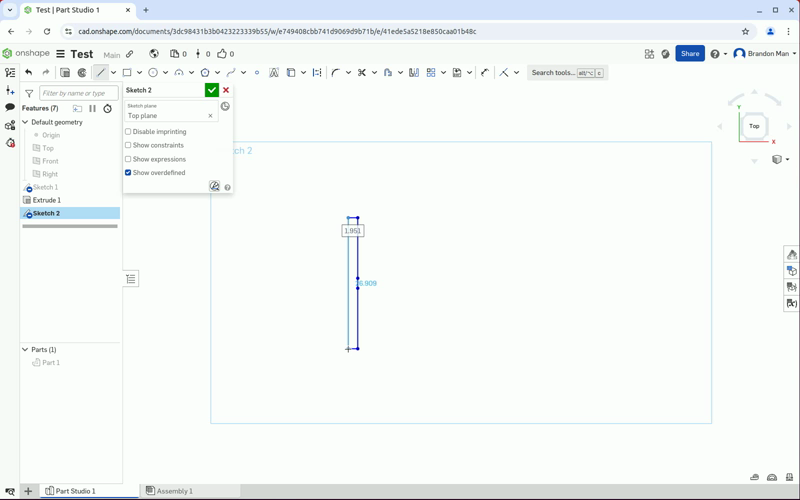
key_up(shift)
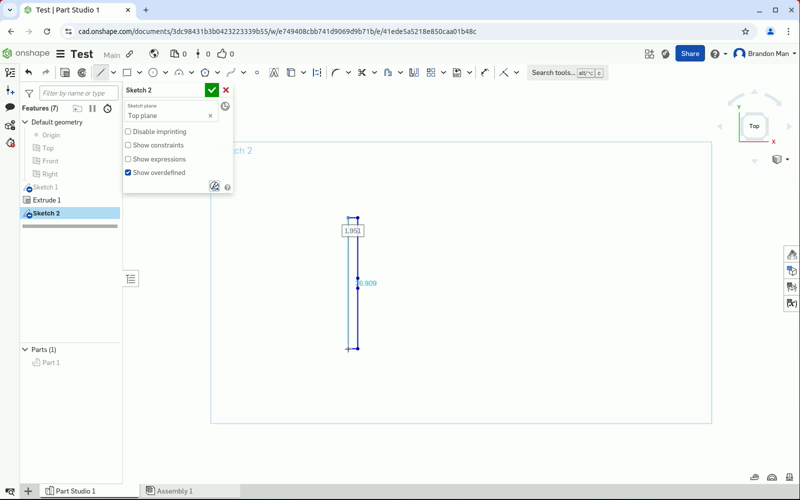
click(348, 348)
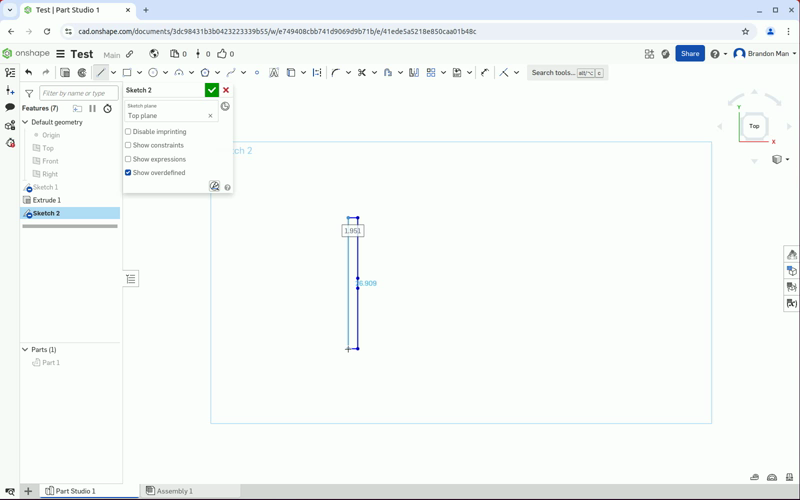
key(esc)
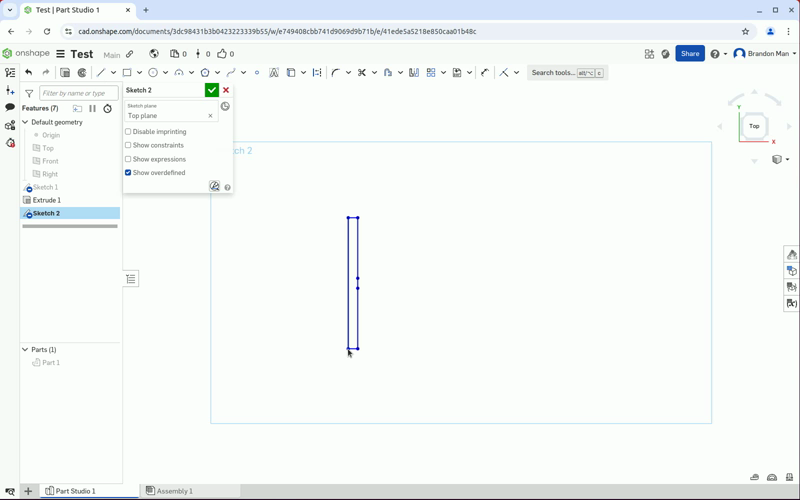
mouse_move(351, 331)
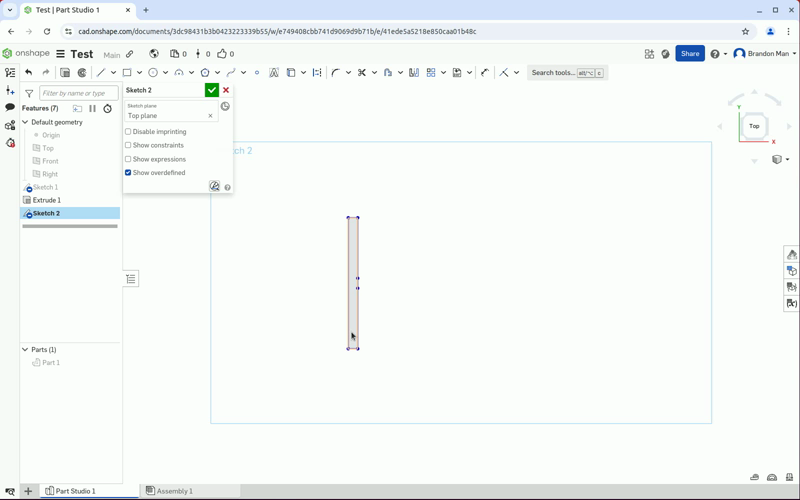
scroll(6)
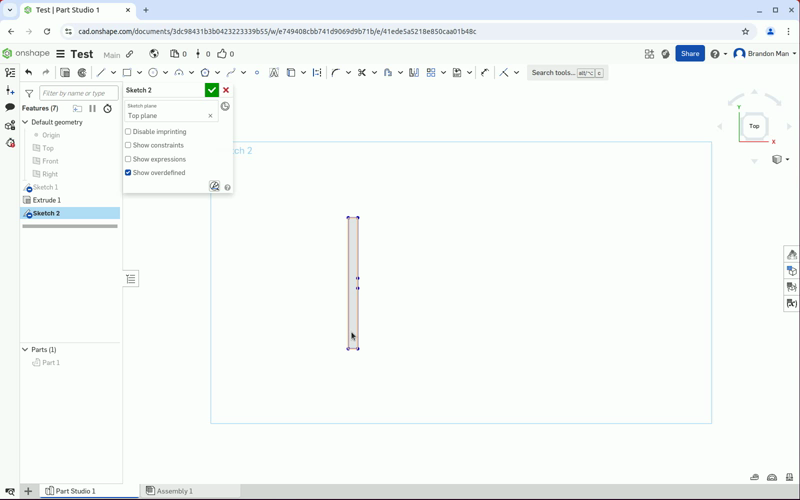
scroll(6)
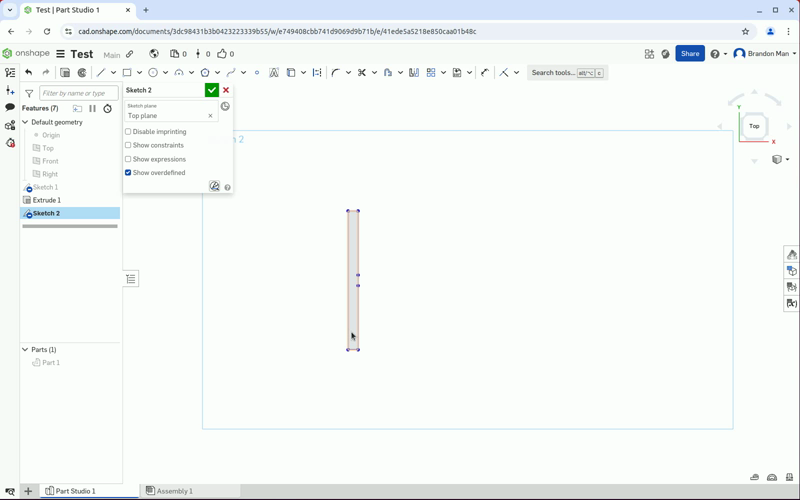
scroll(6)
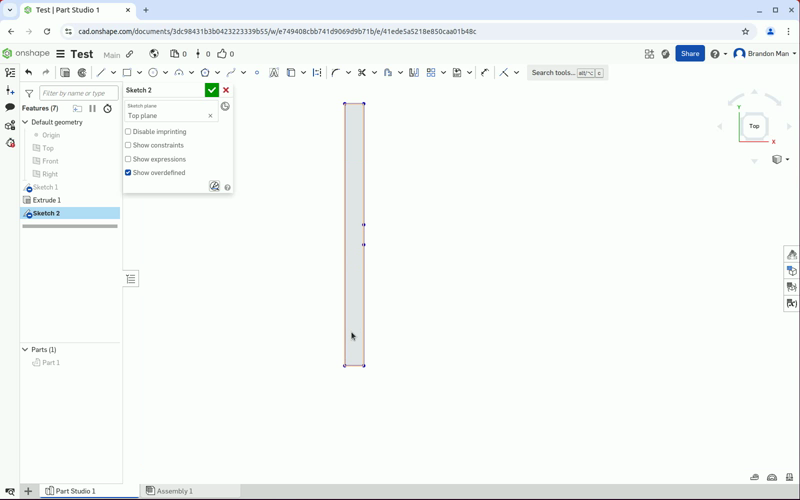
scroll(6)
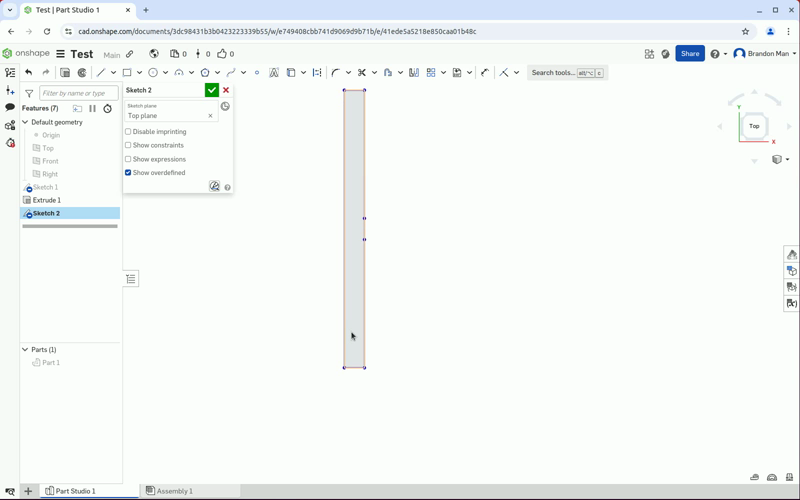
scroll(6)
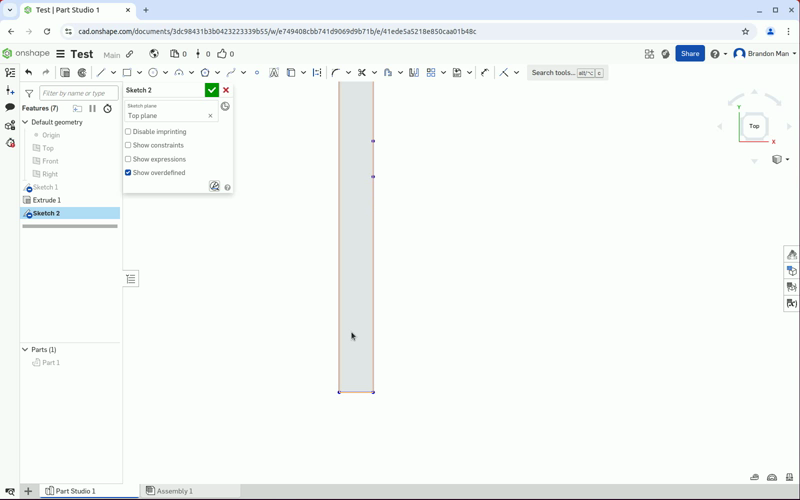
scroll(6)
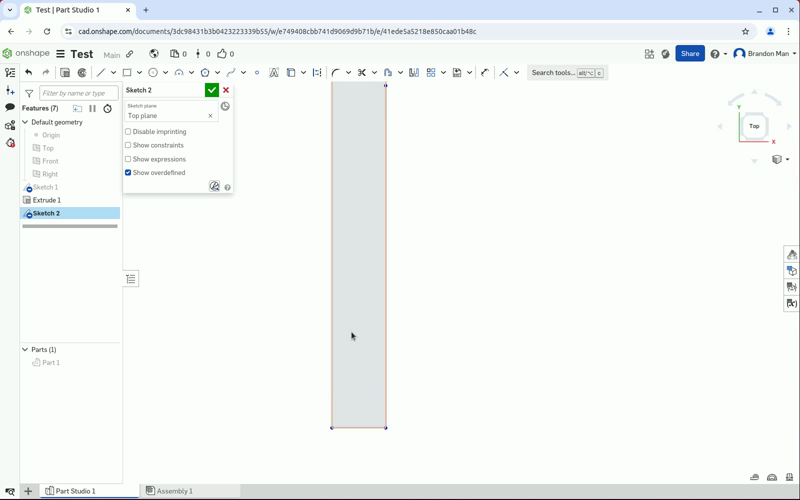
scroll(6)
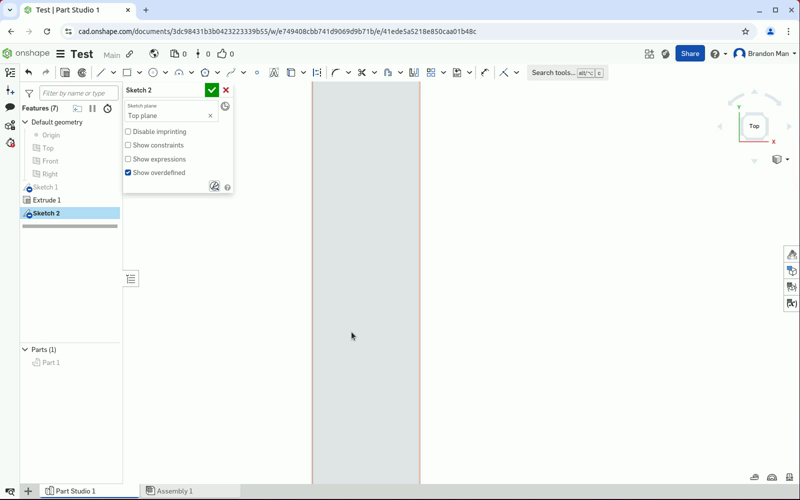
click(351, 331)
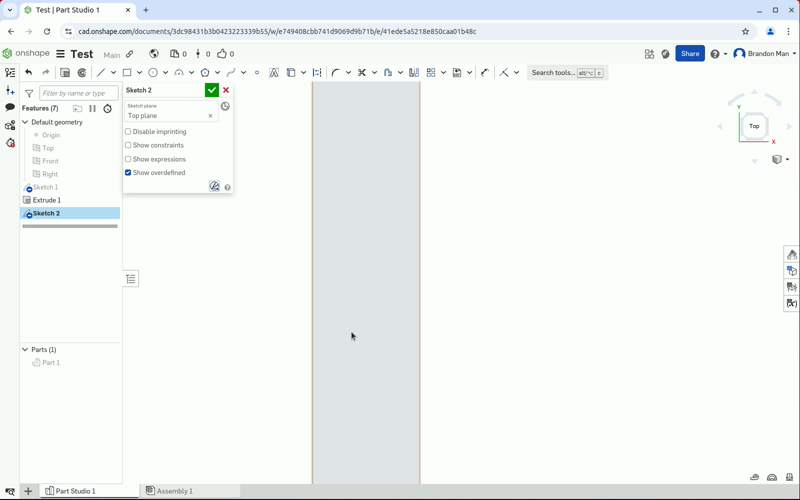
scroll(-6)
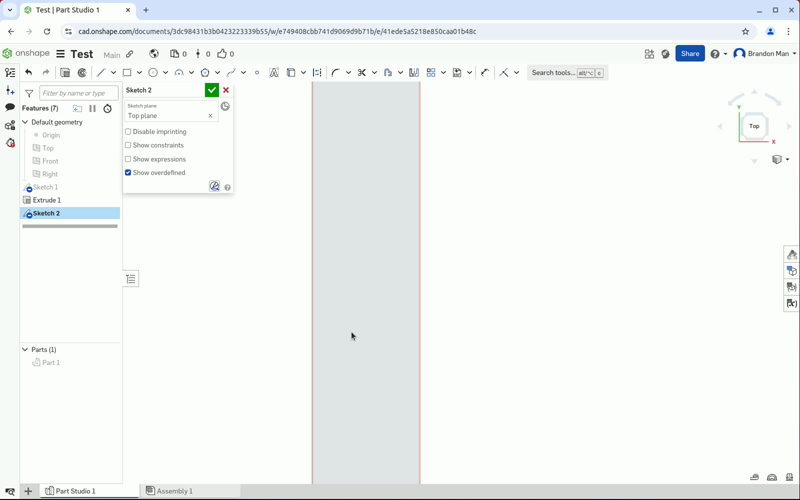
scroll(-6)
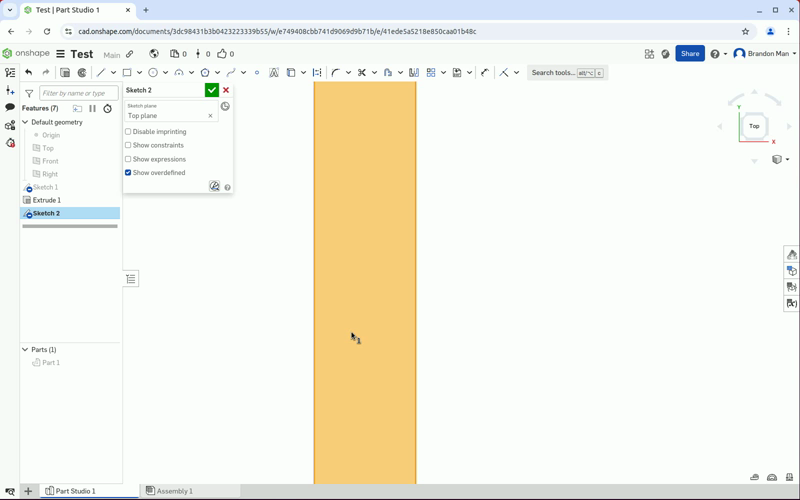
scroll(-6)
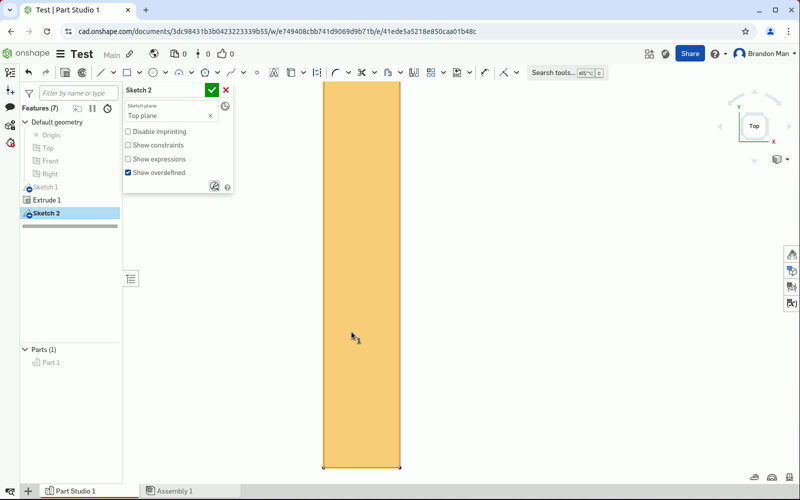
scroll(-6)
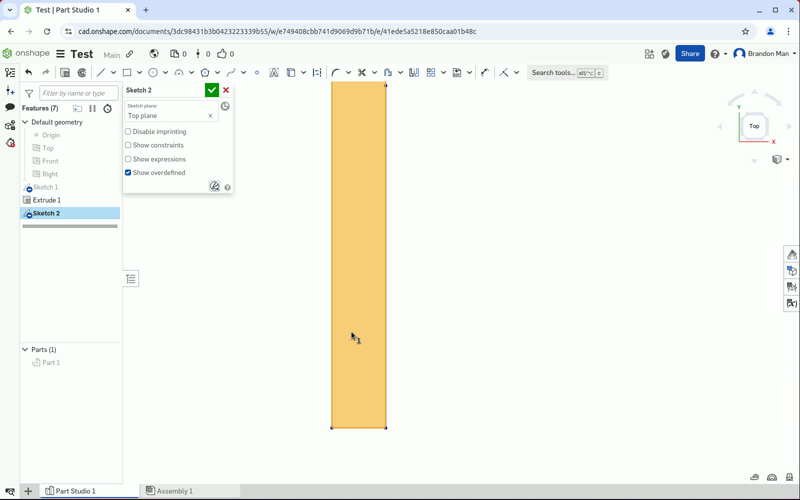
scroll(-6)
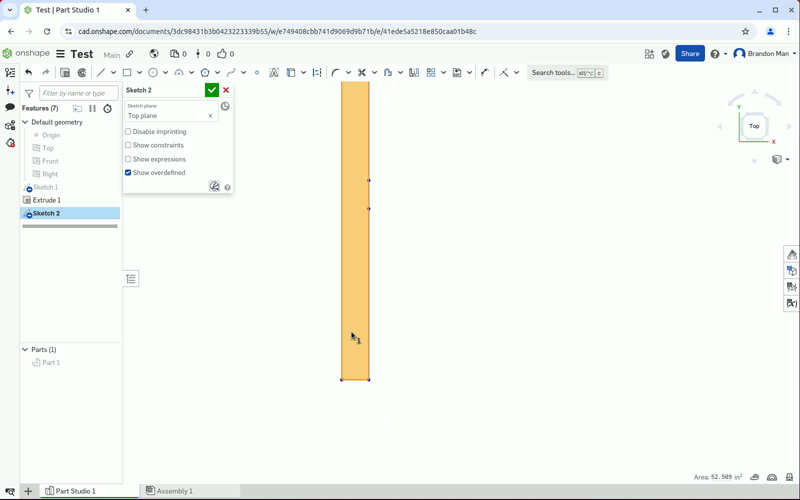
scroll(-6)
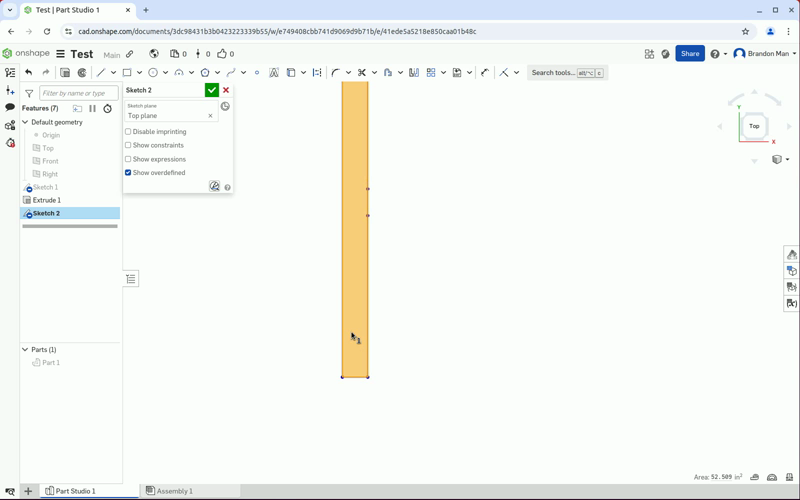
scroll(-6)
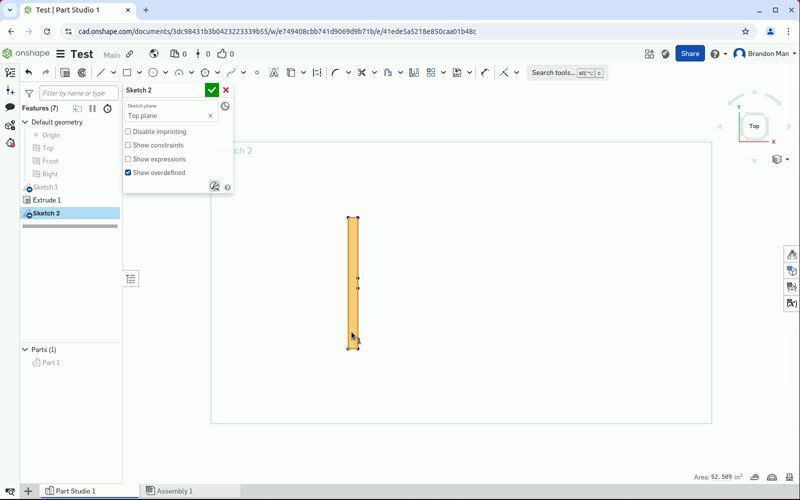
mouse_move(73, 352)
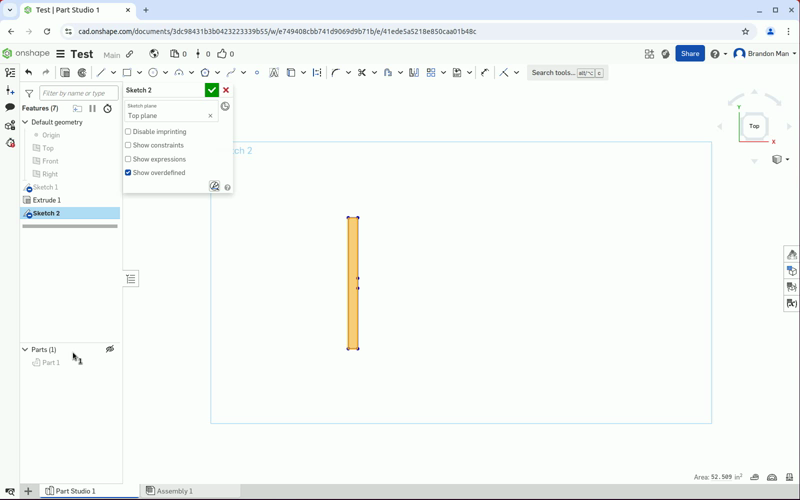
key(shift+y)
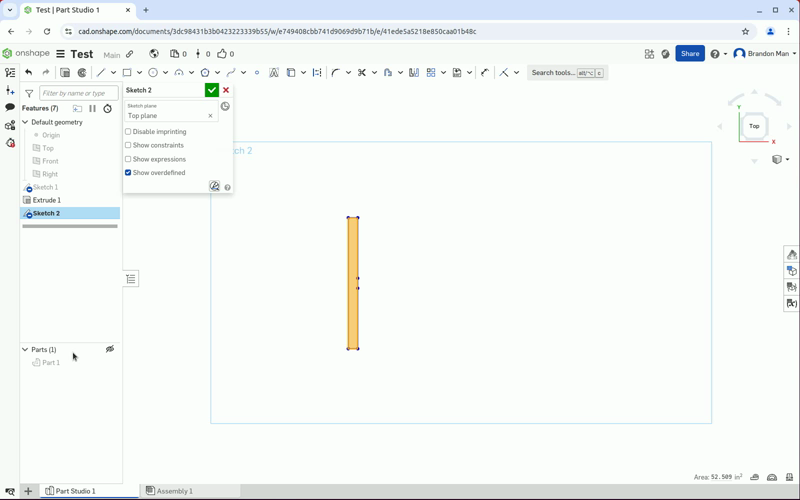
key(shift+e)
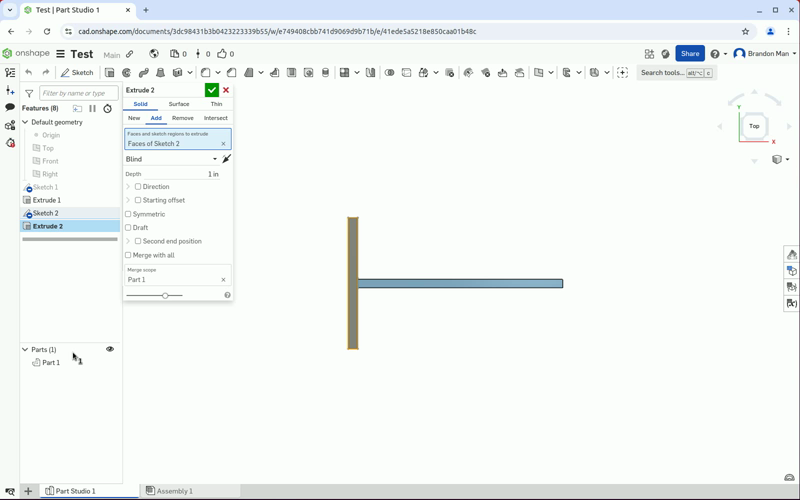
mouse_move(143, 106)
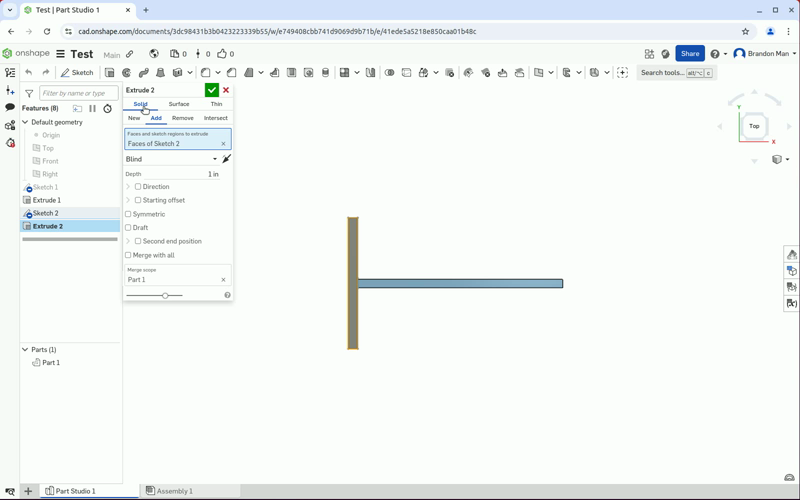
click(143, 106)
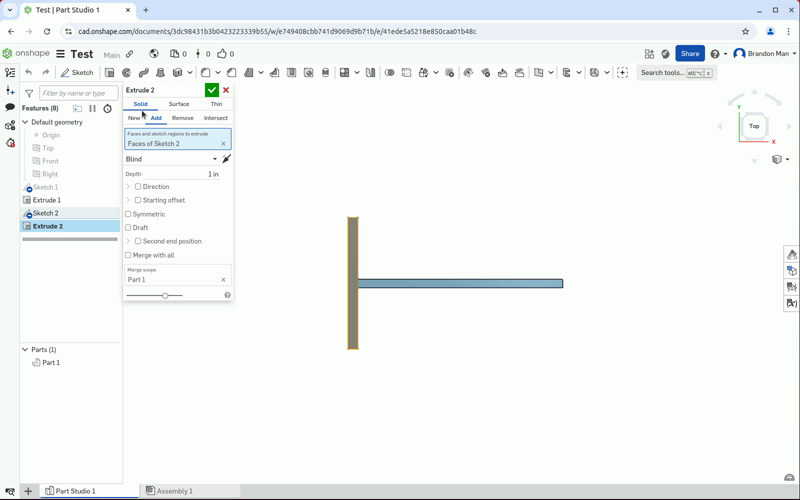
mouse_move(137, 120)
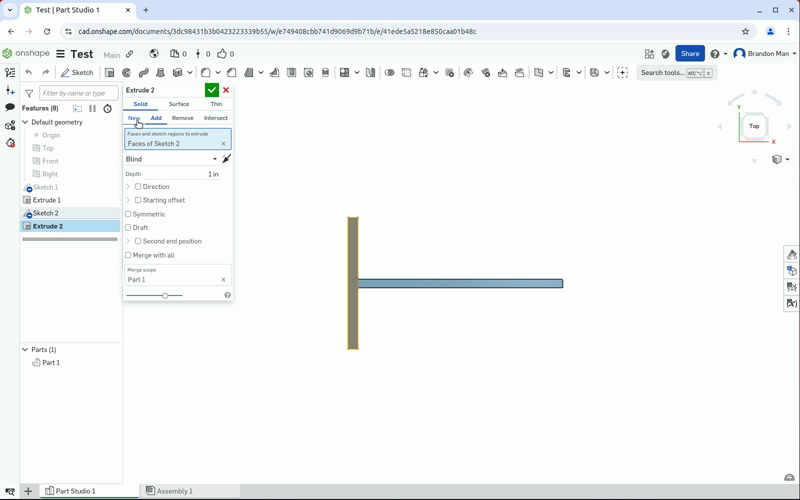
click(137, 120)
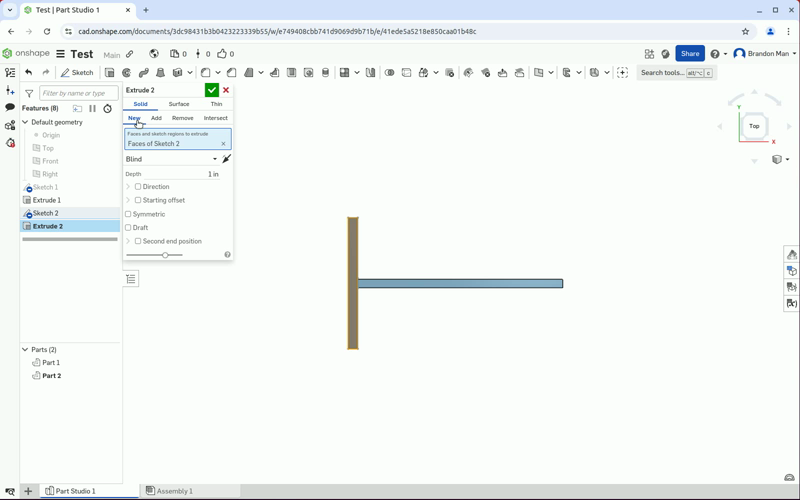
key(tab, 4)
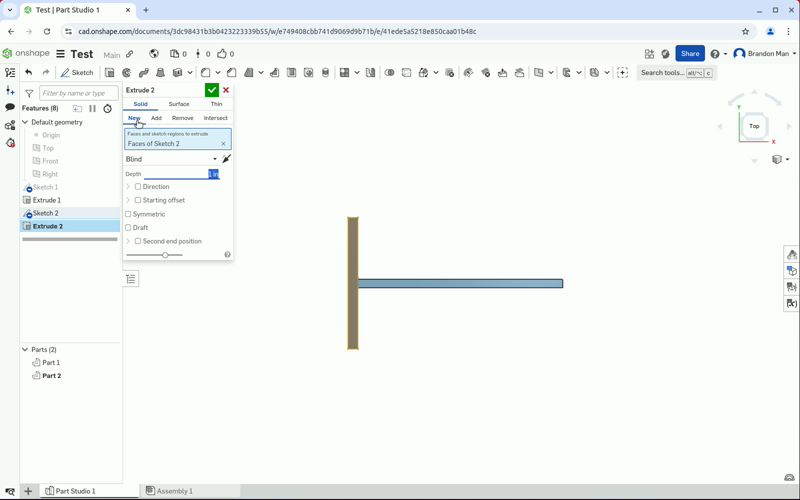
text(1.926)
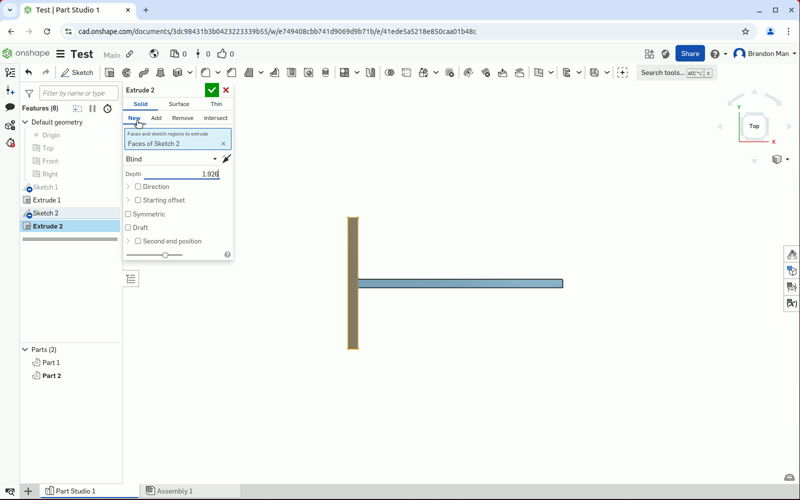
key(enter)
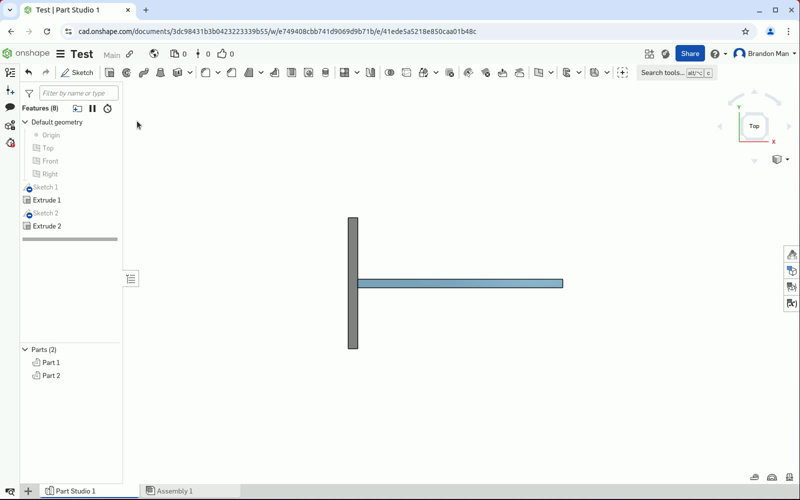
key(shift+h)
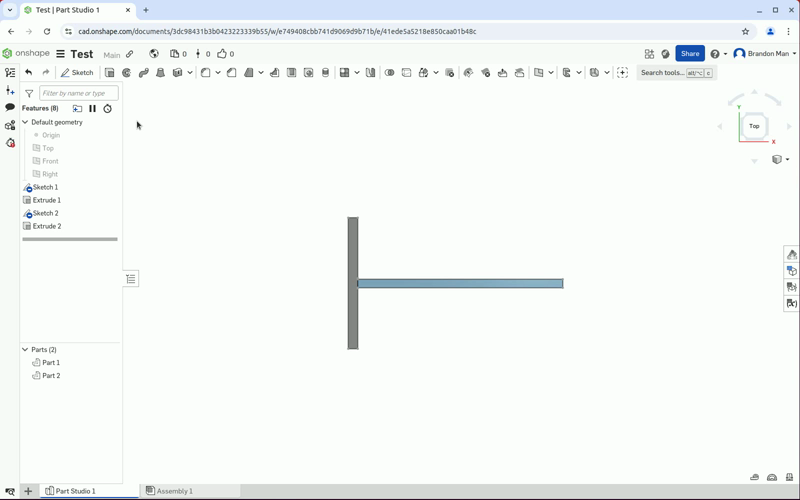
key(shift+h)
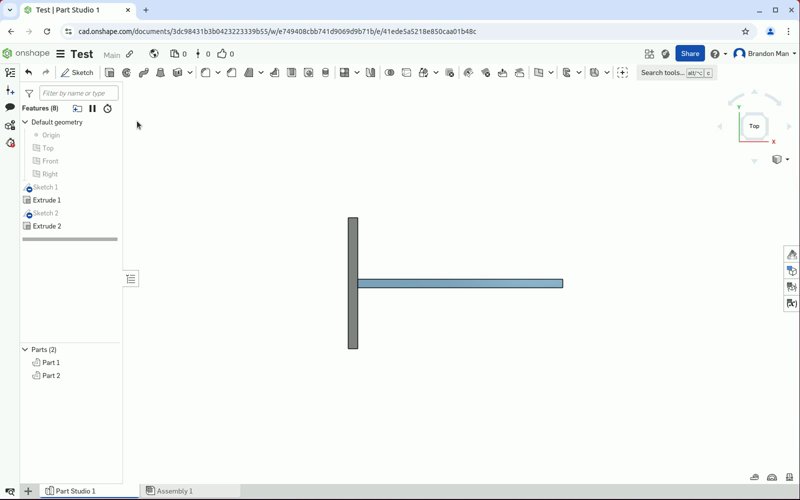
mouse_move(73, 189)
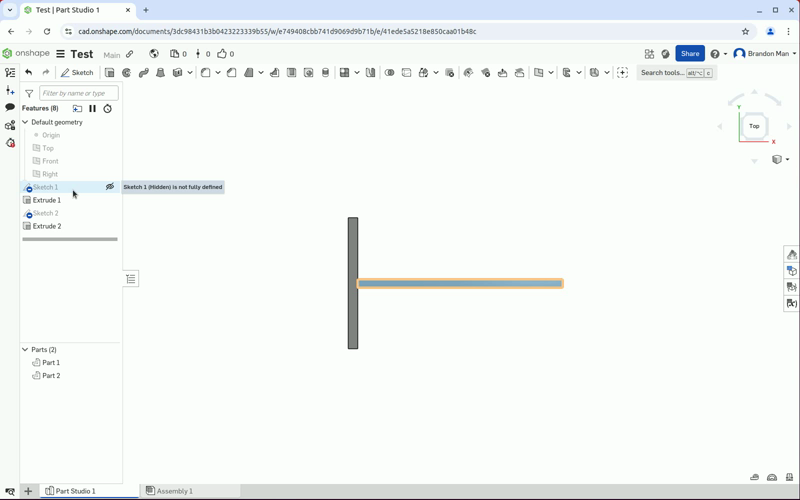
click(73, 189)
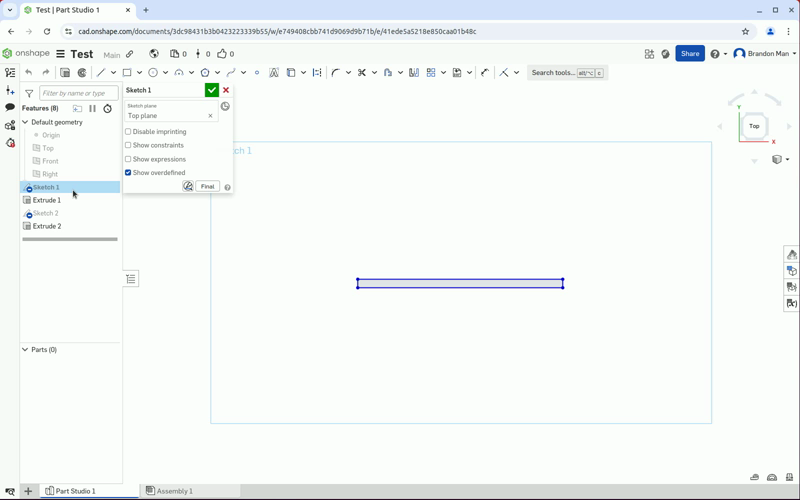
mouse_move(229, 92)
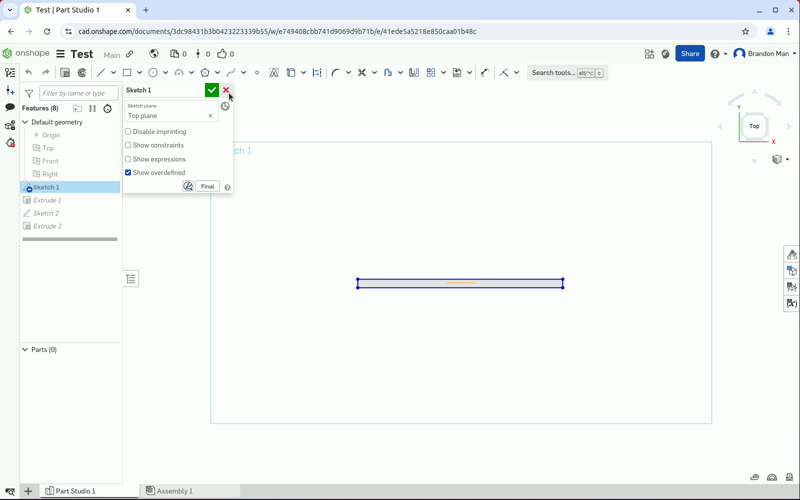
click(229, 92)
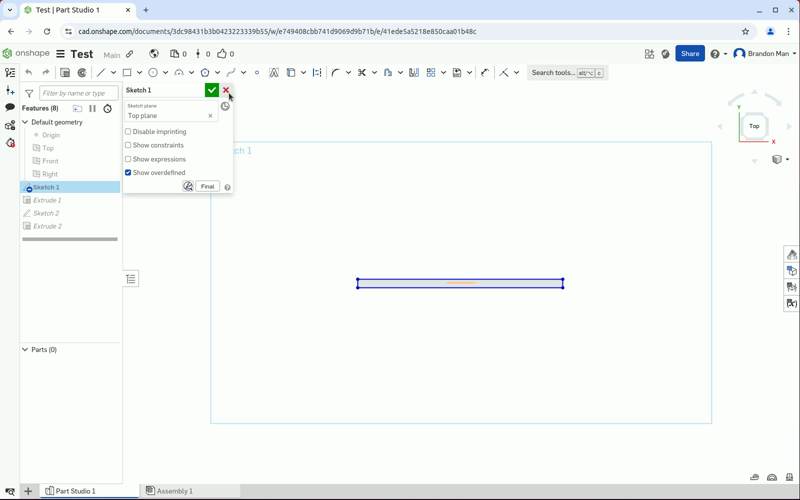
key(shift+s)
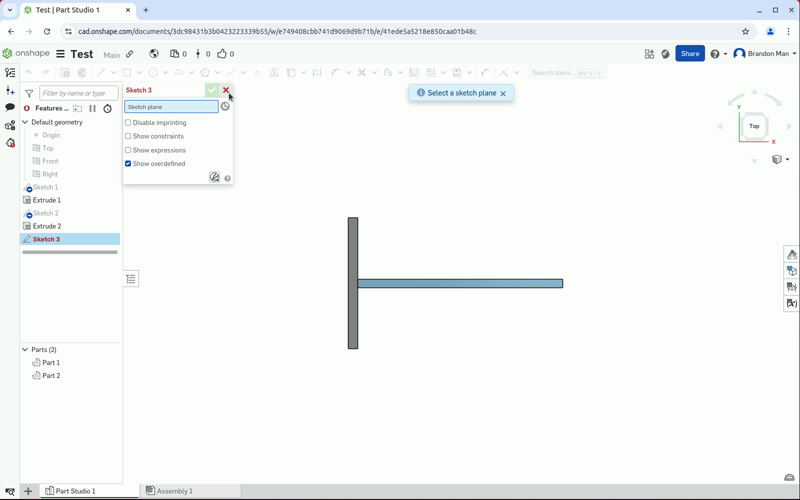
mouse_move(73, 150)
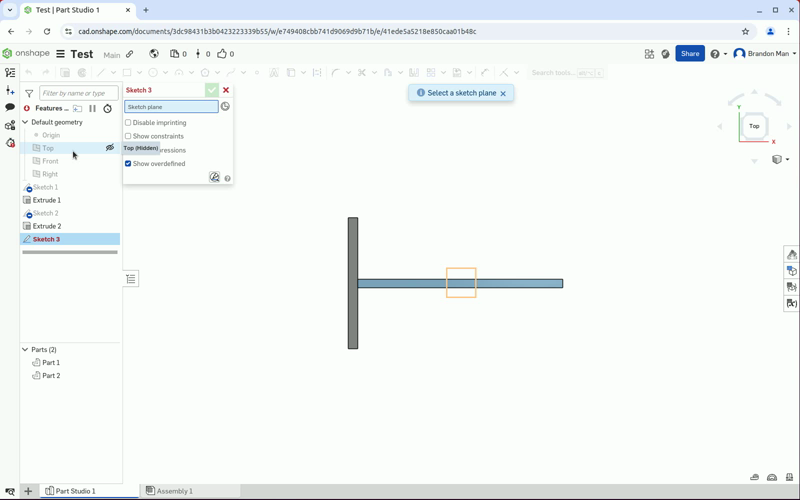
click(73, 150)
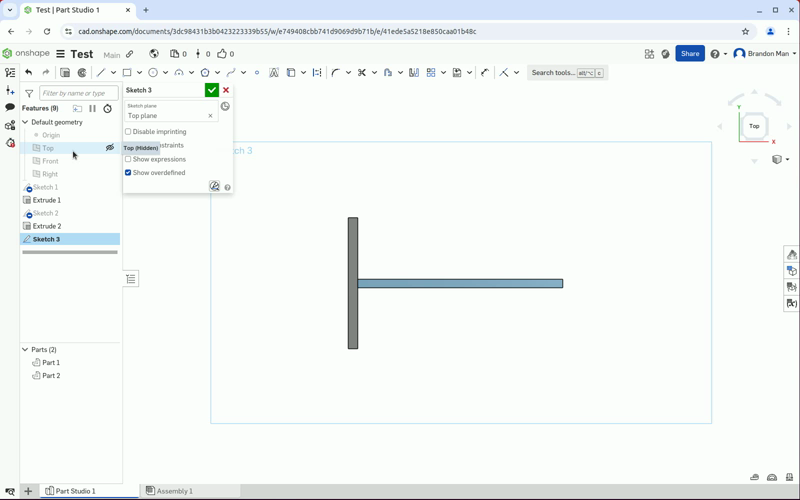
mouse_move(73, 352)
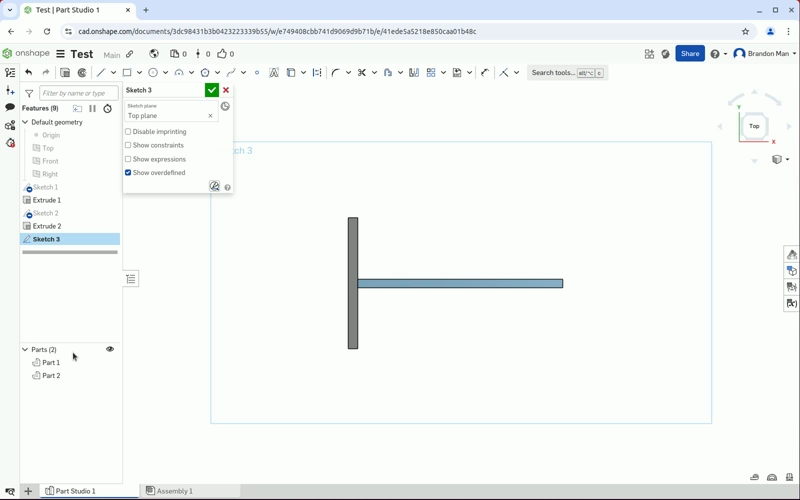
key(y)
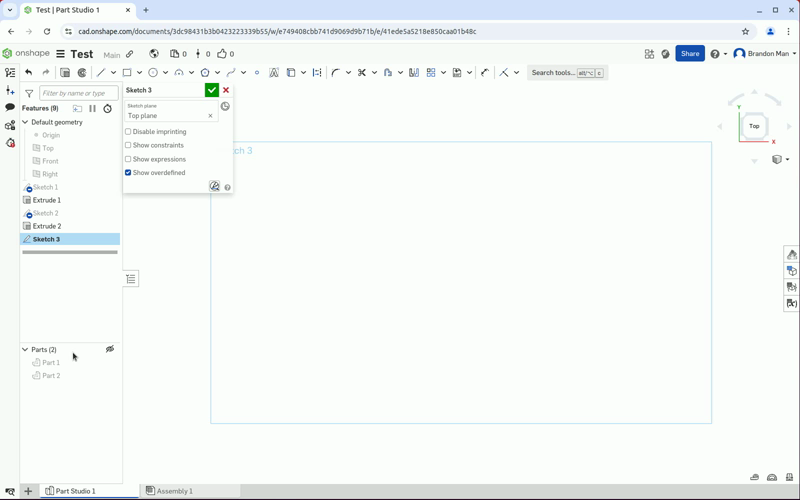
key(l)
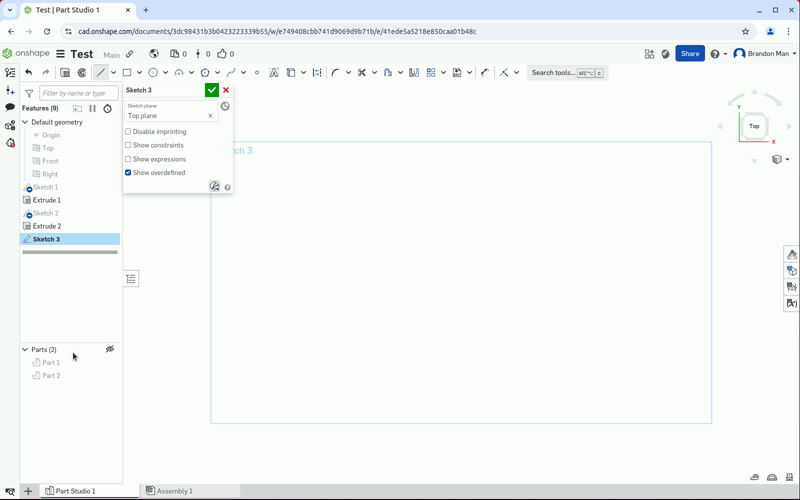
key_down(shift)
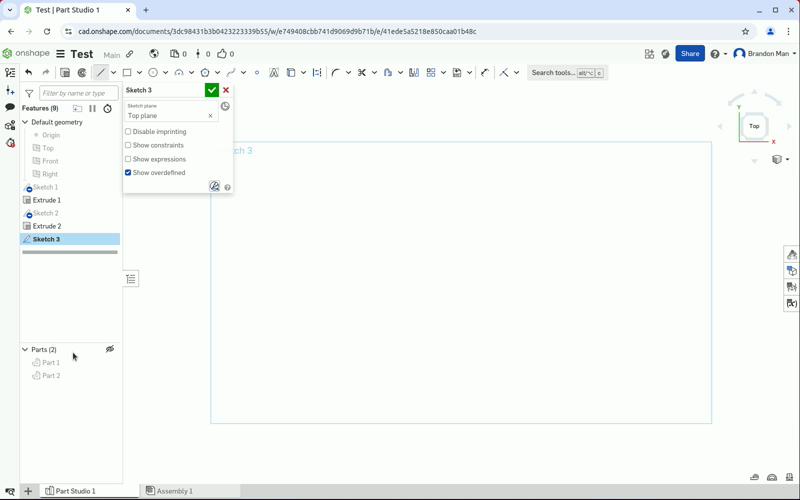
mouse_move(348, 217)
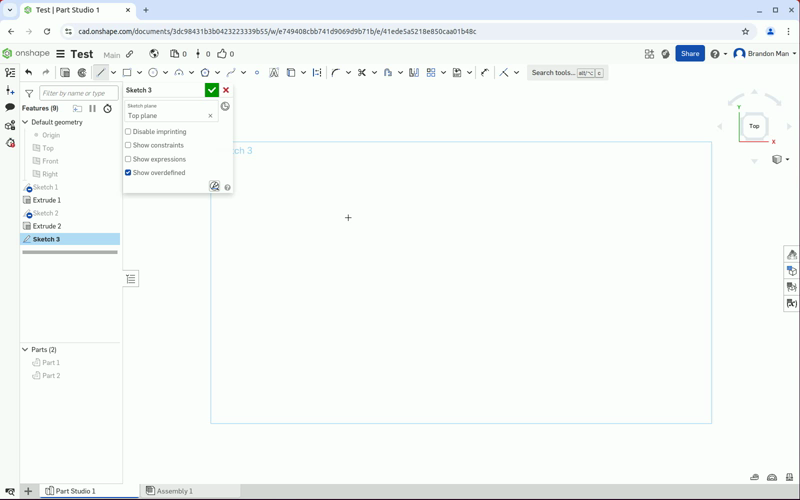
click(348, 217)
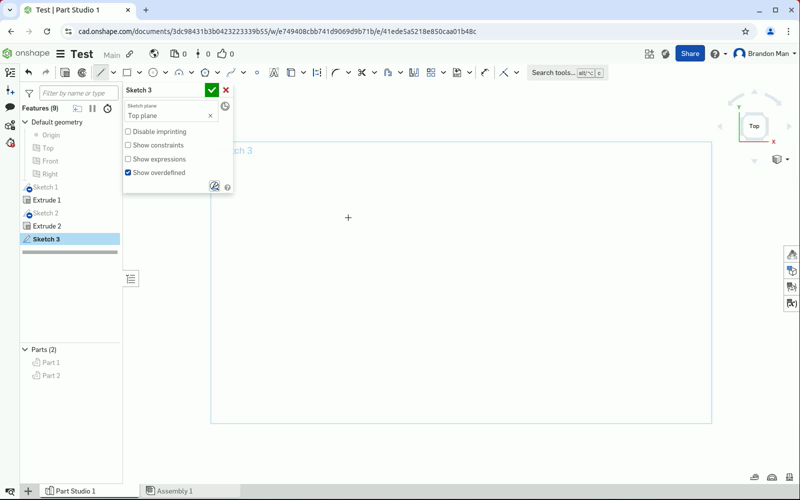
key_up(shift)
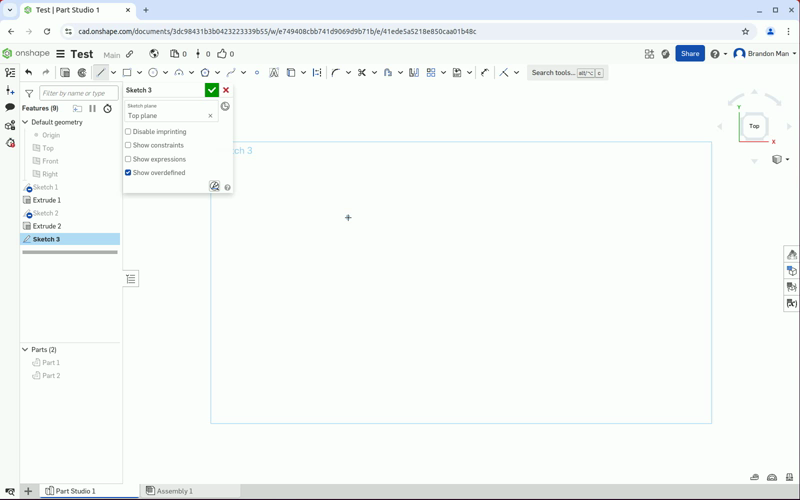
key_down(shift)
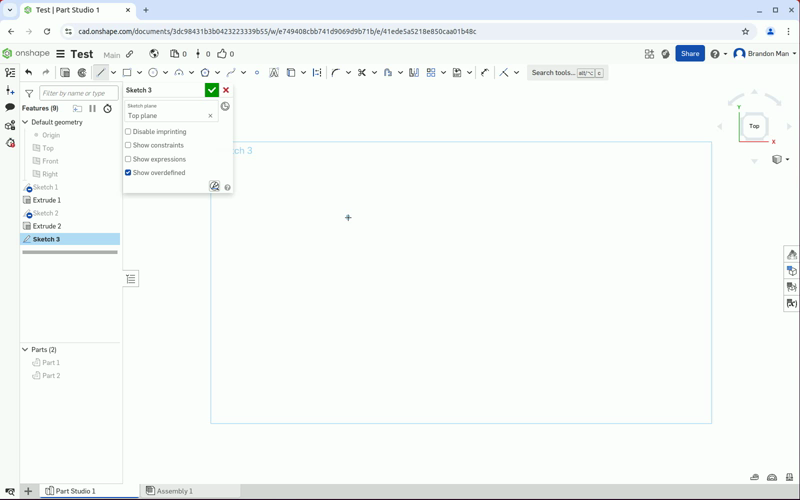
mouse_move(378, 217)
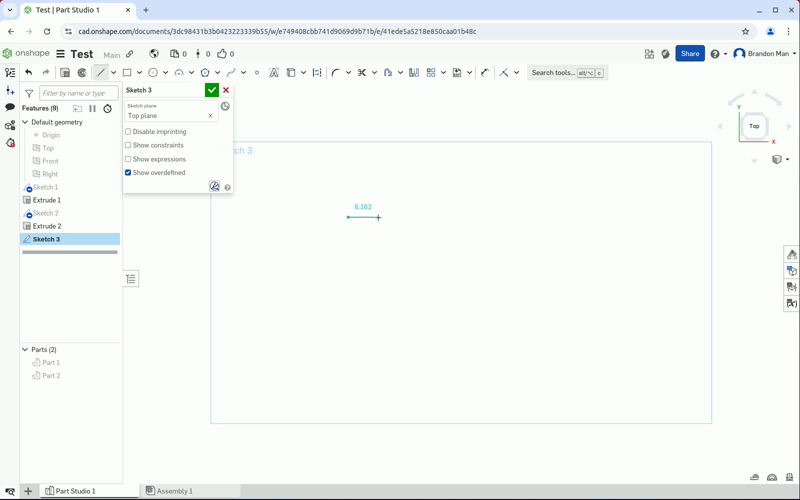
mouse_move(357, 217)
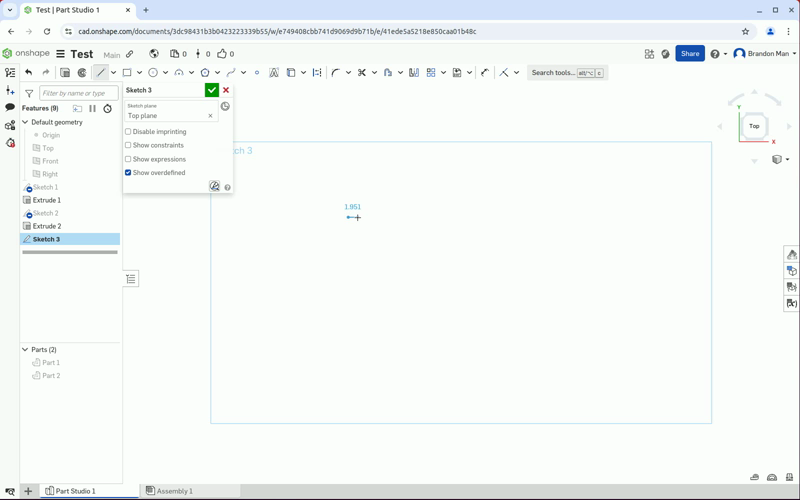
click(357, 217)
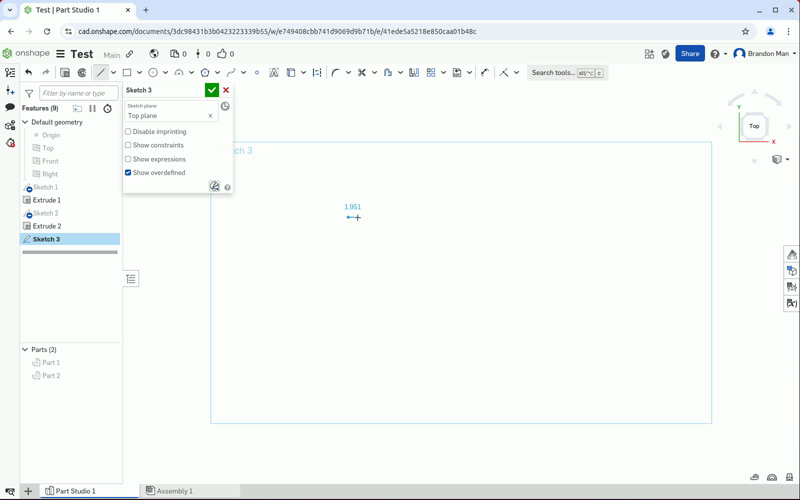
key_up(shift)
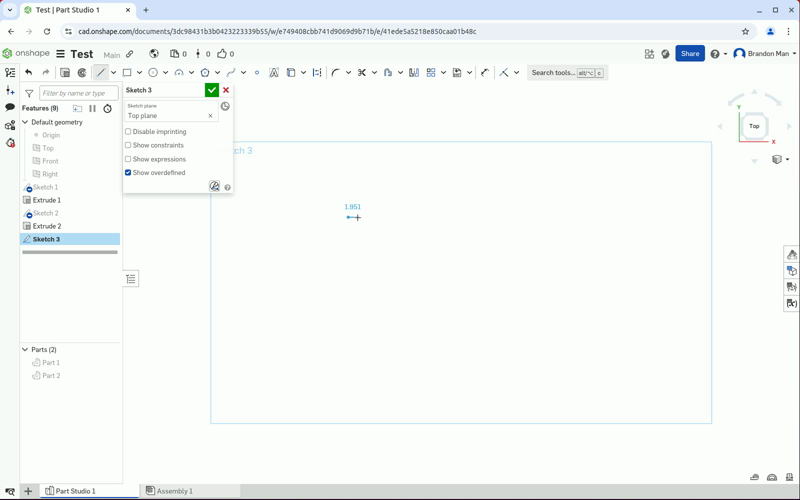
key_down(shift)
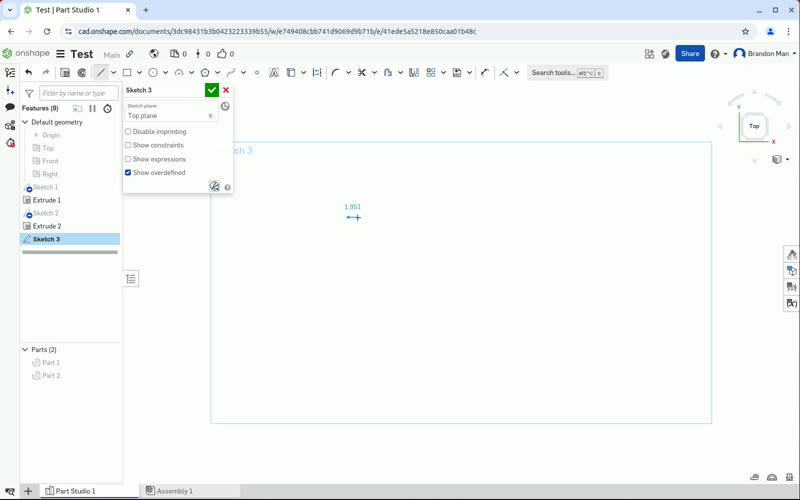
mouse_move(562, 217)
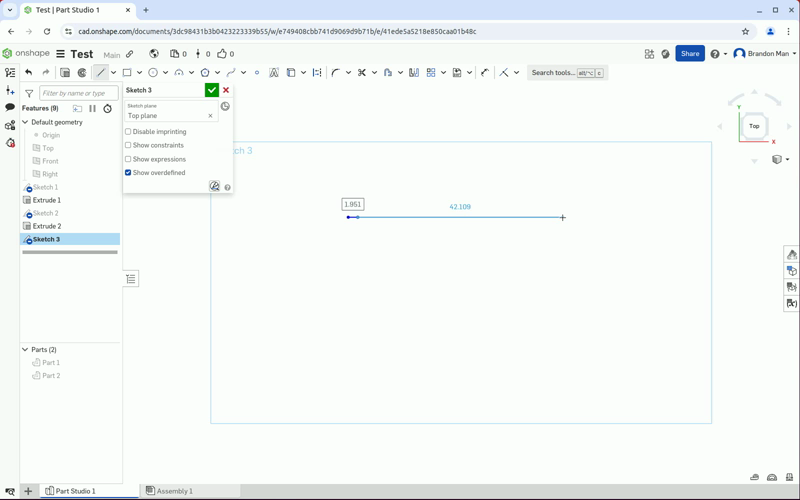
click(562, 217)
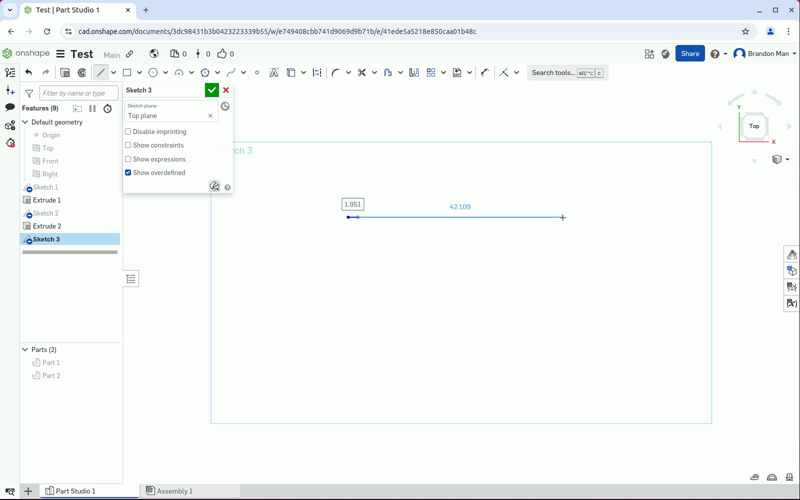
key_up(shift)
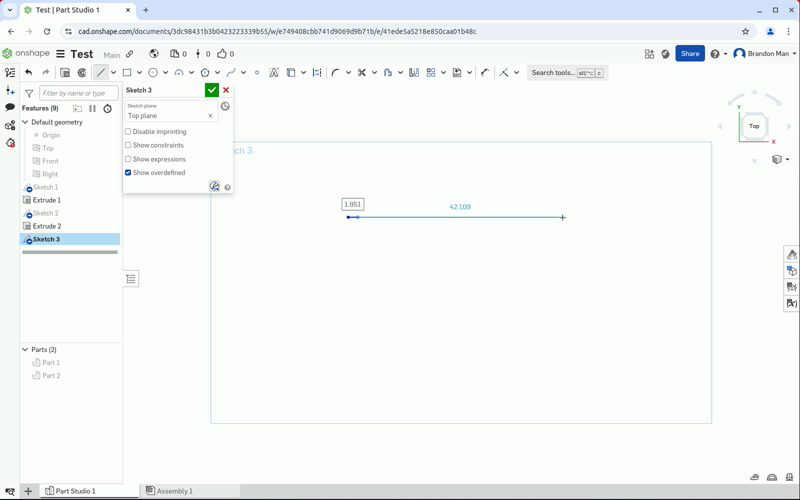
key_down(shift)
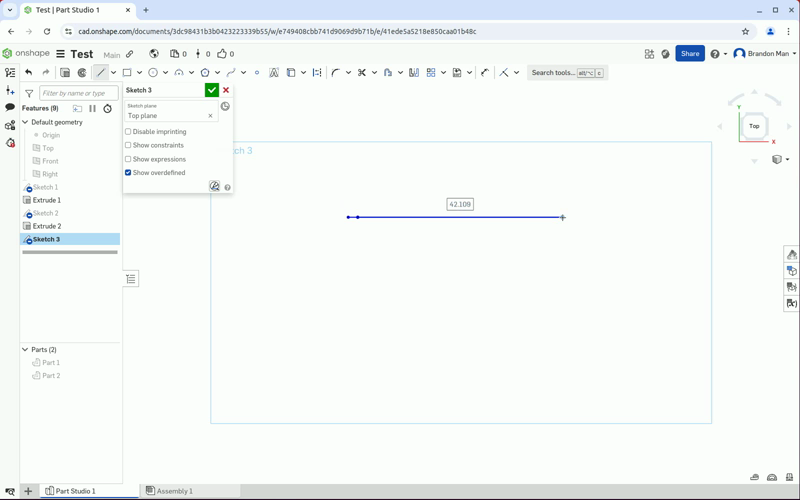
mouse_move(589, 217)
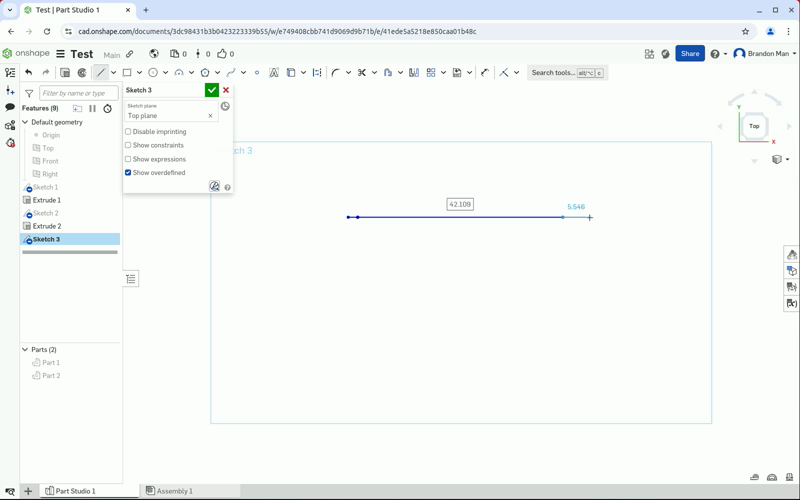
mouse_move(572, 217)
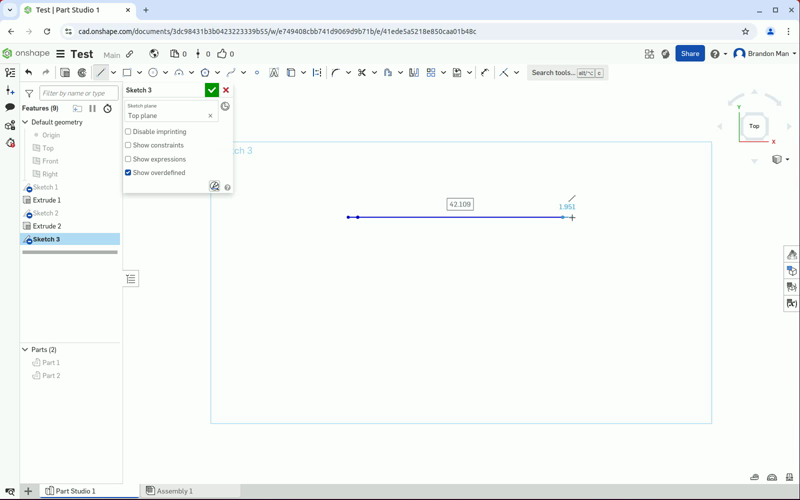
click(572, 217)
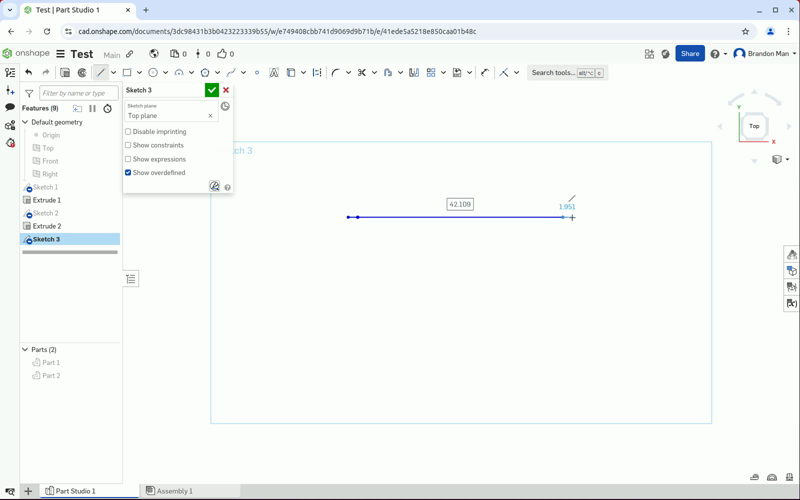
key_up(shift)
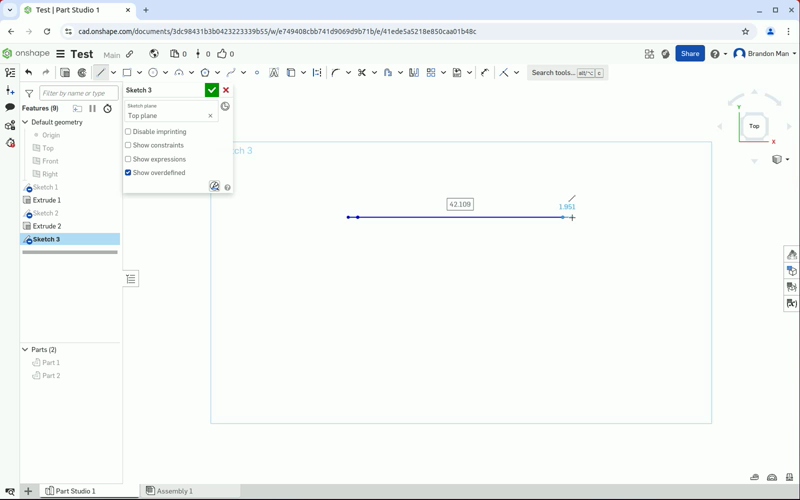
key_down(shift)
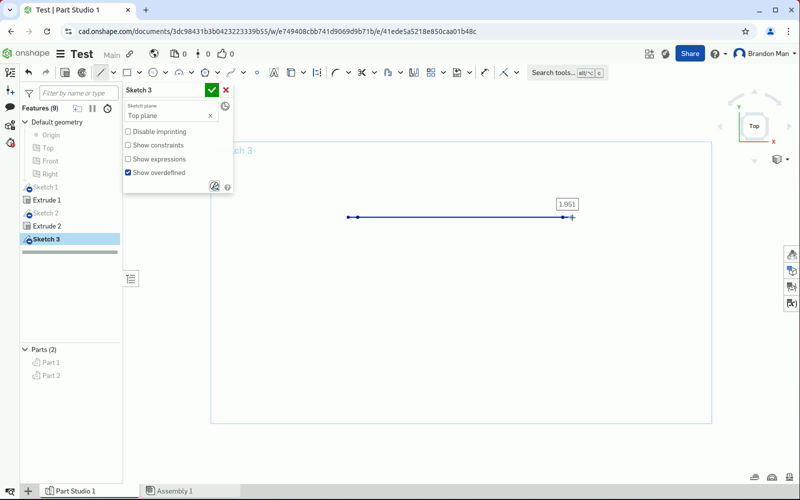
mouse_move(589, 217)
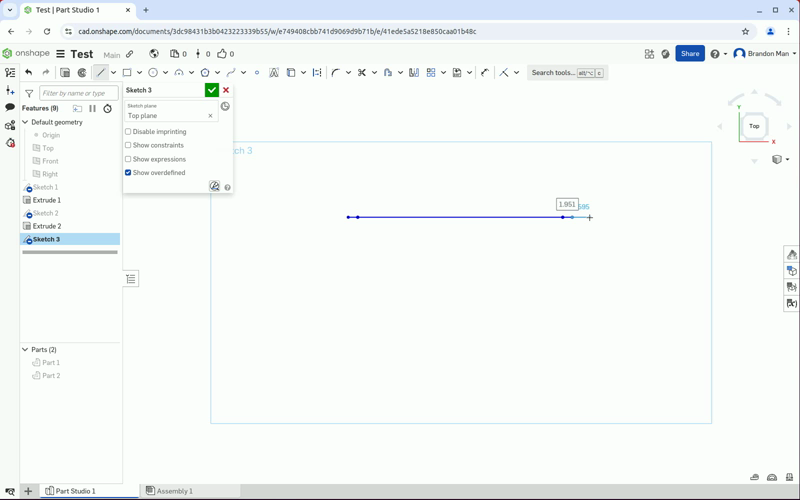
mouse_move(572, 207)
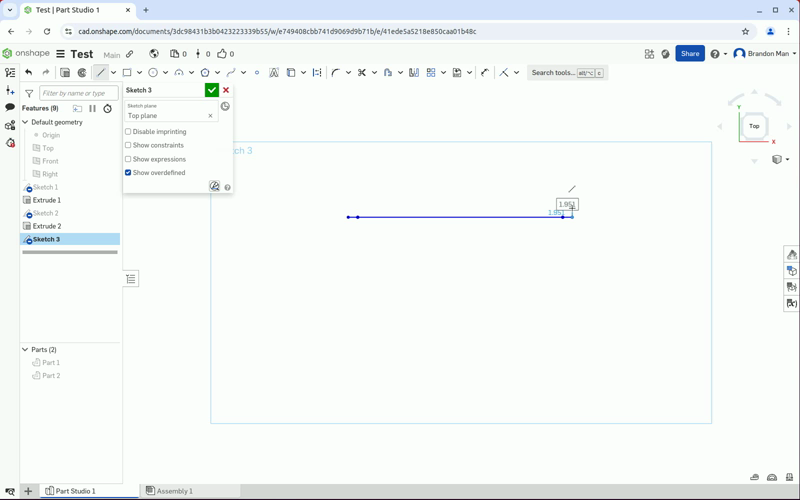
click(572, 207)
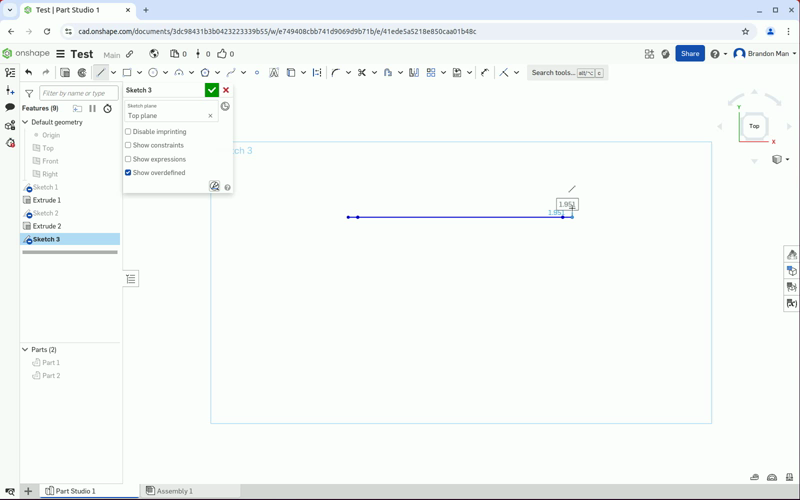
key_up(shift)
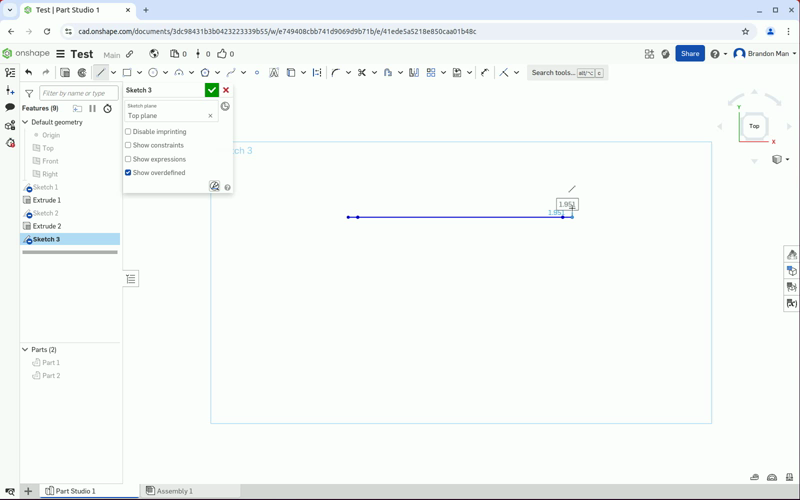
key_down(shift)
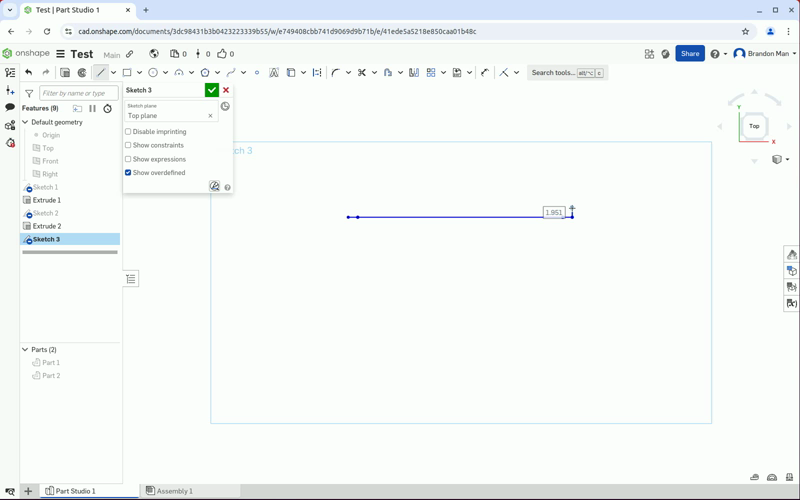
mouse_move(348, 207)
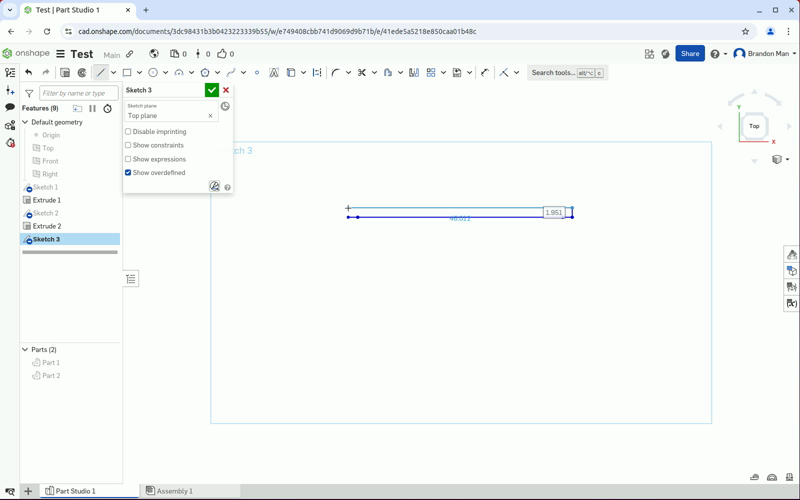
click(348, 207)
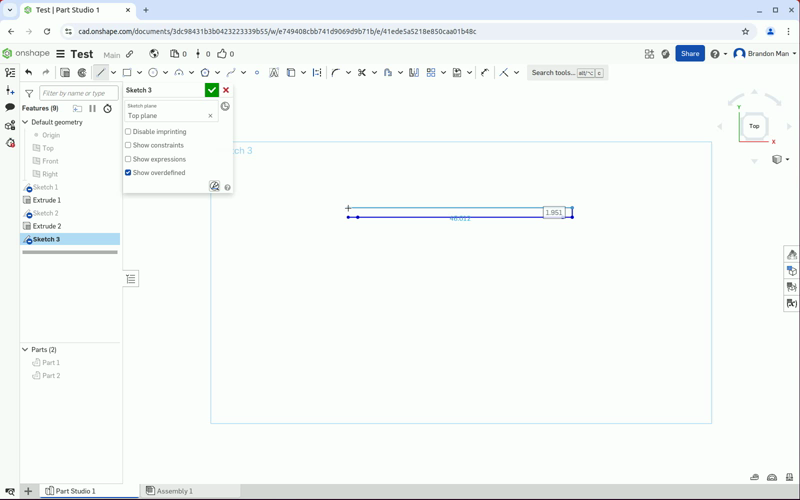
key_up(shift)
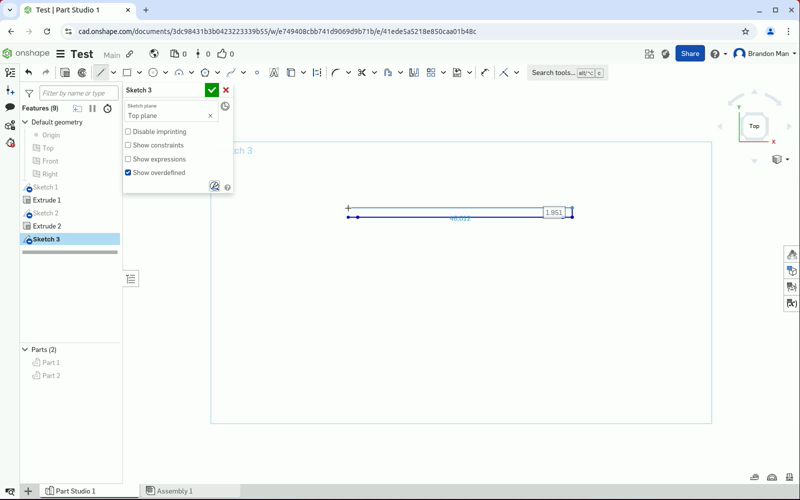
mouse_move(378, 207)
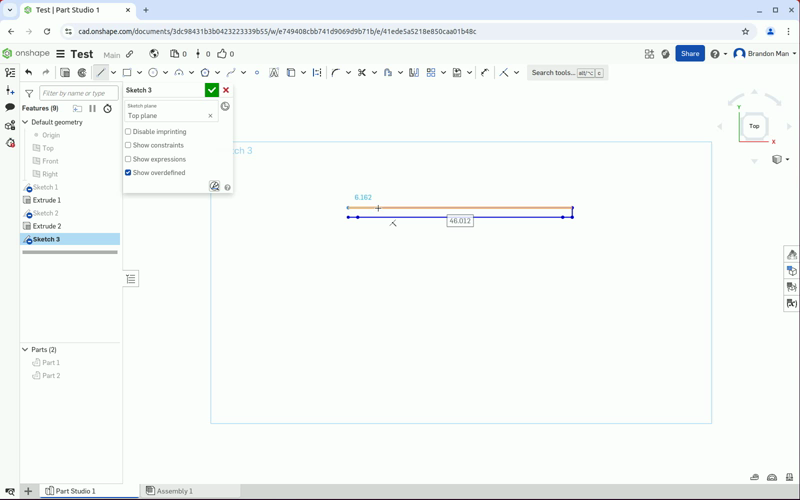
key_down(shift)
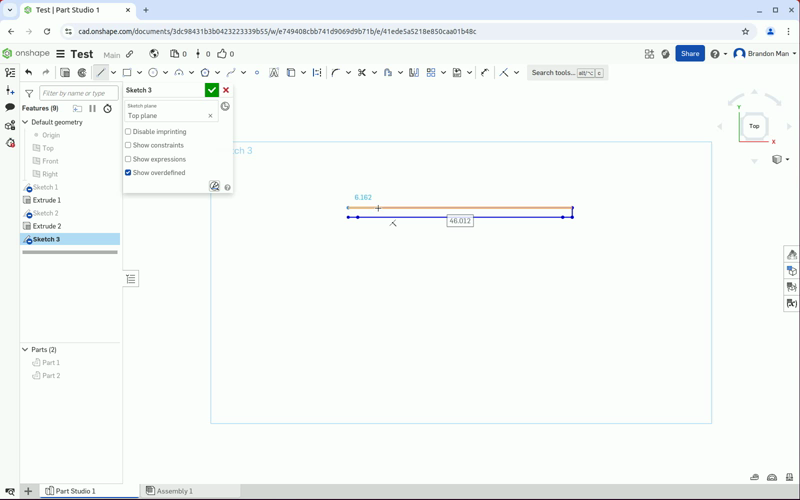
mouse_move(348, 217)
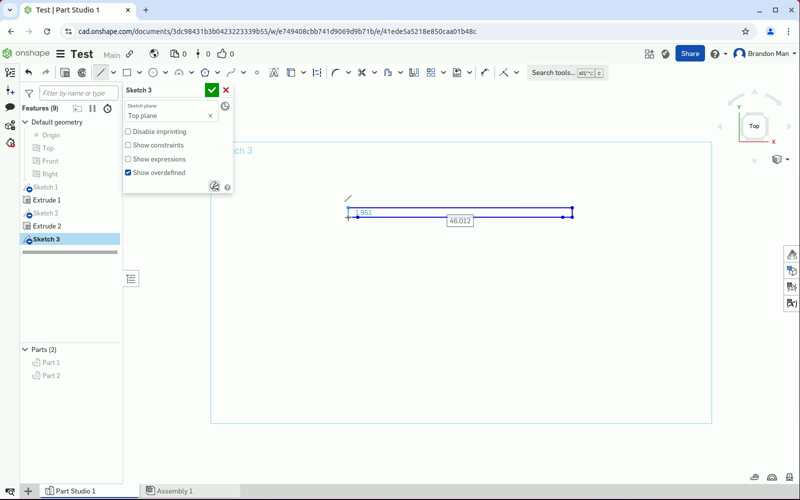
key_up(shift)
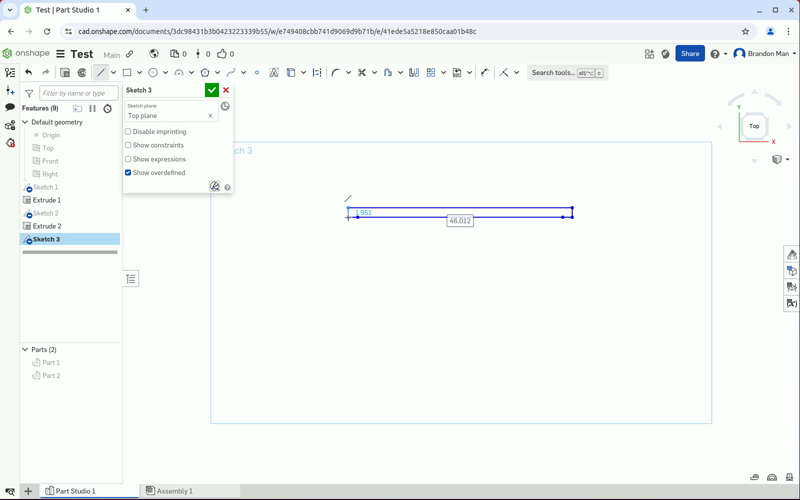
click(348, 217)
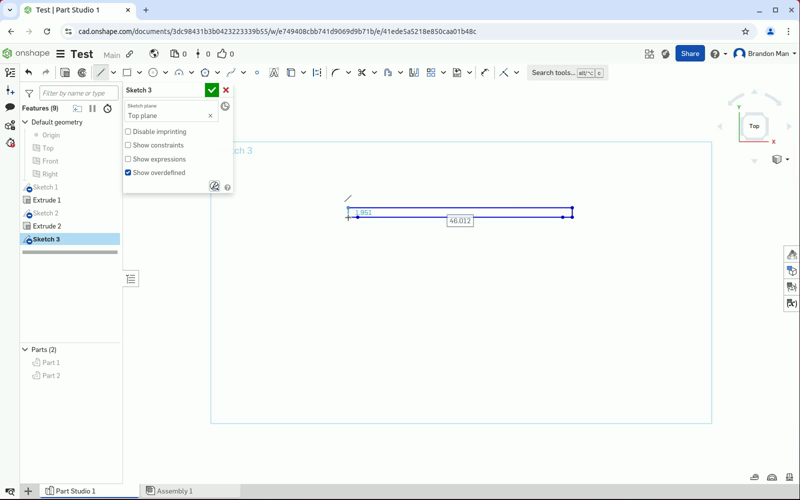
key(esc)
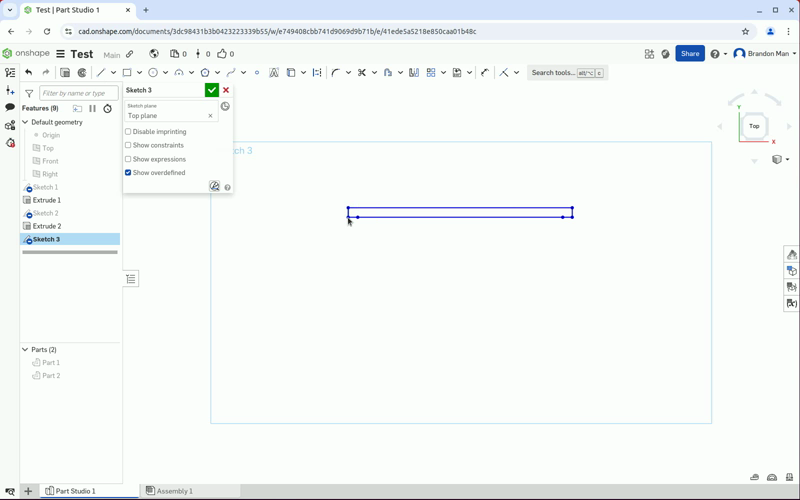
mouse_move(569, 215)
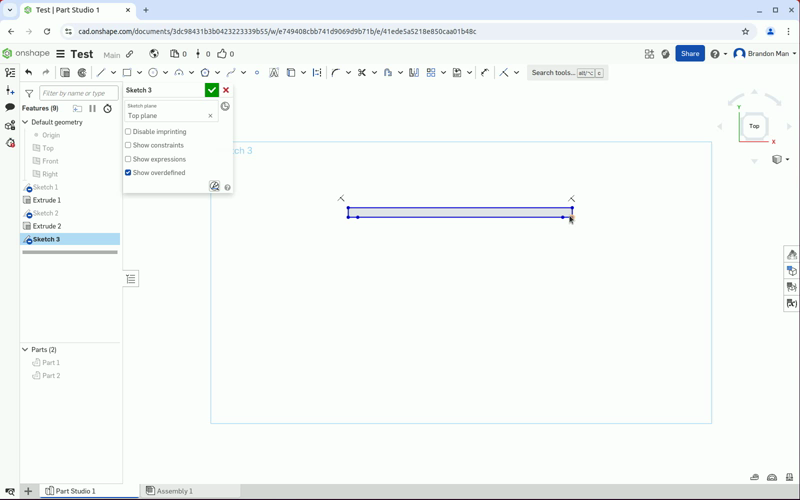
click(569, 215)
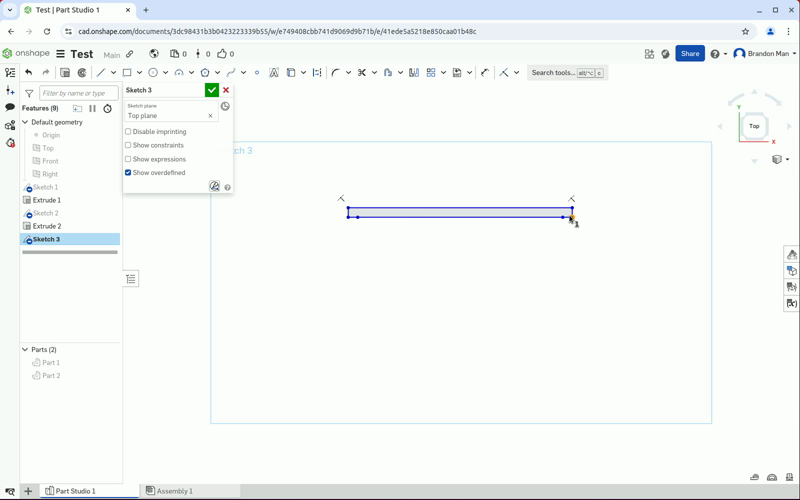
mouse_move(73, 352)
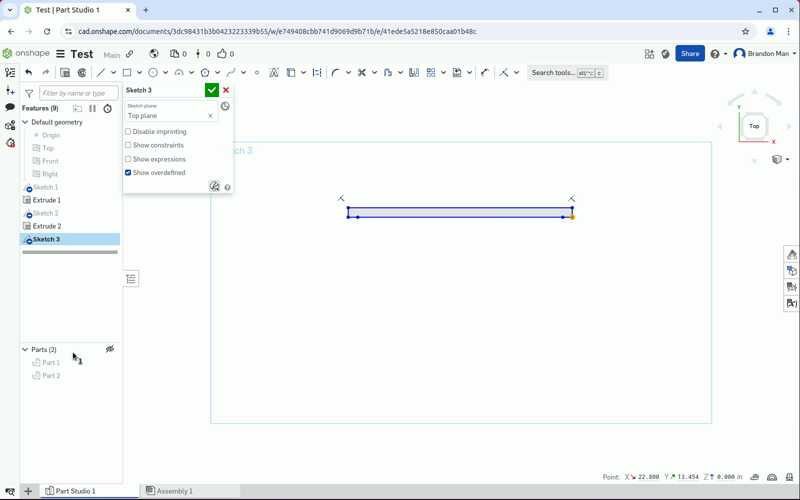
key(shift+y)
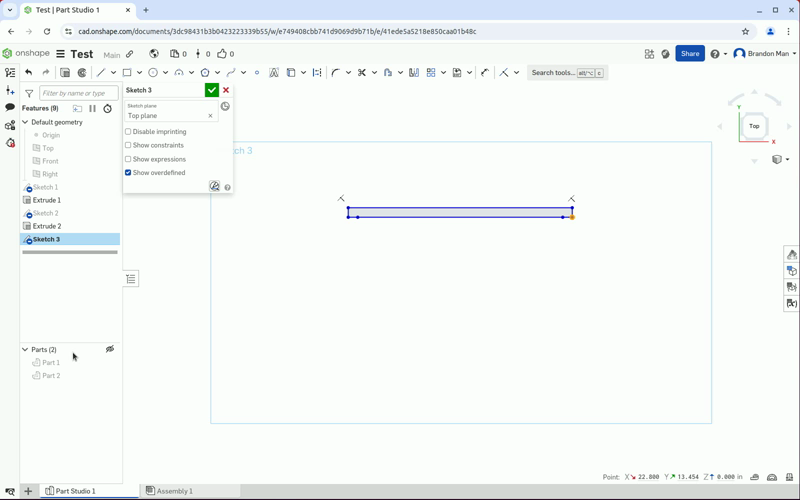
key(shift+e)
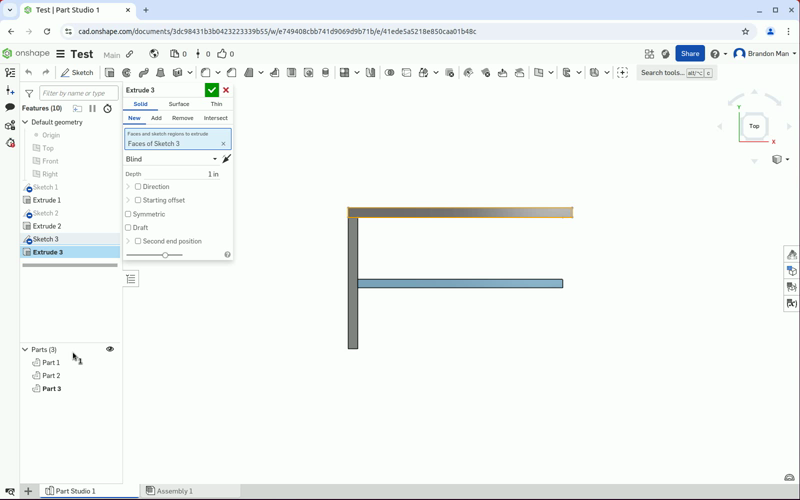
mouse_move(143, 106)
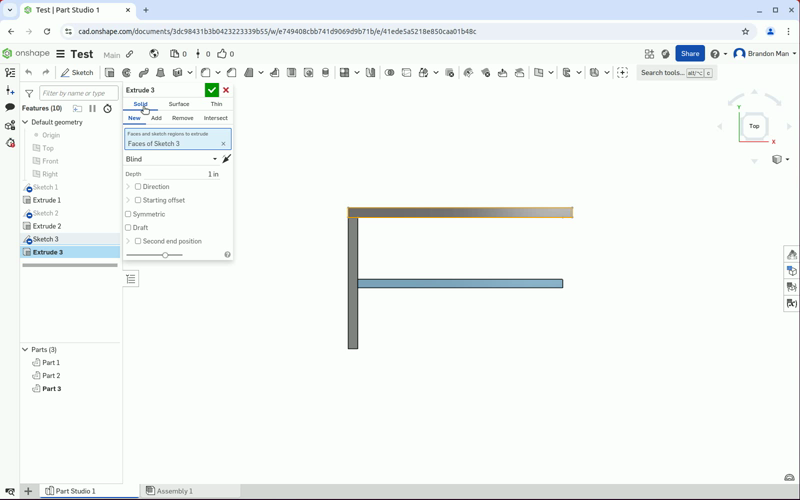
click(143, 106)
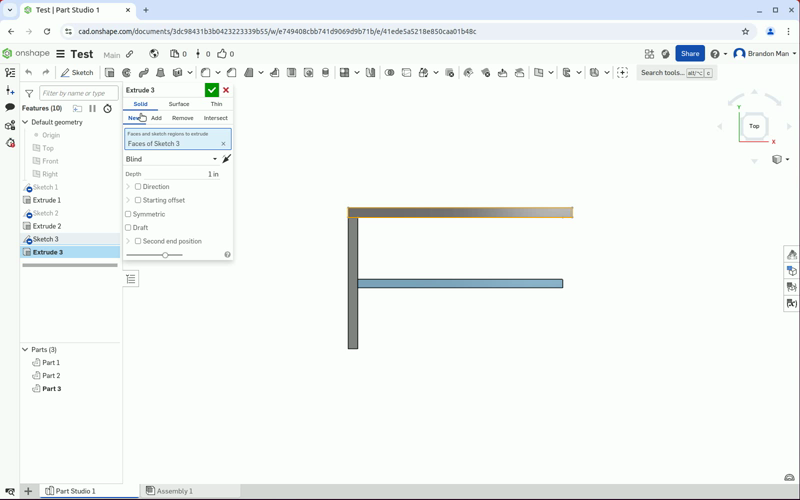
mouse_move(137, 120)
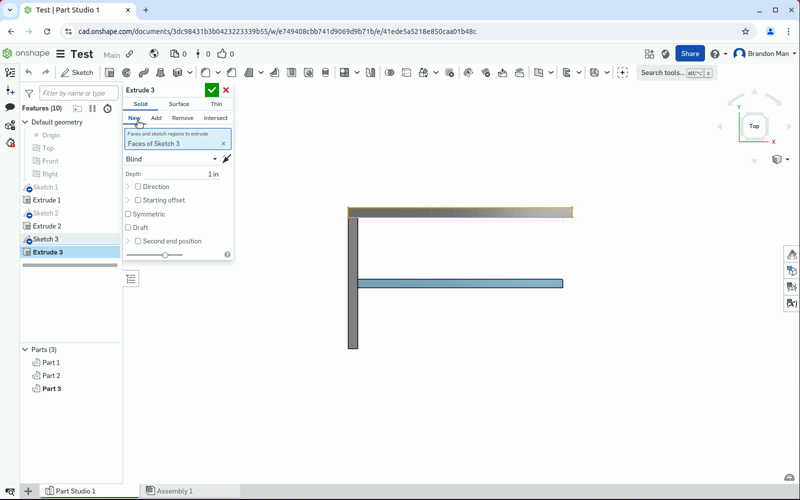
click(137, 120)
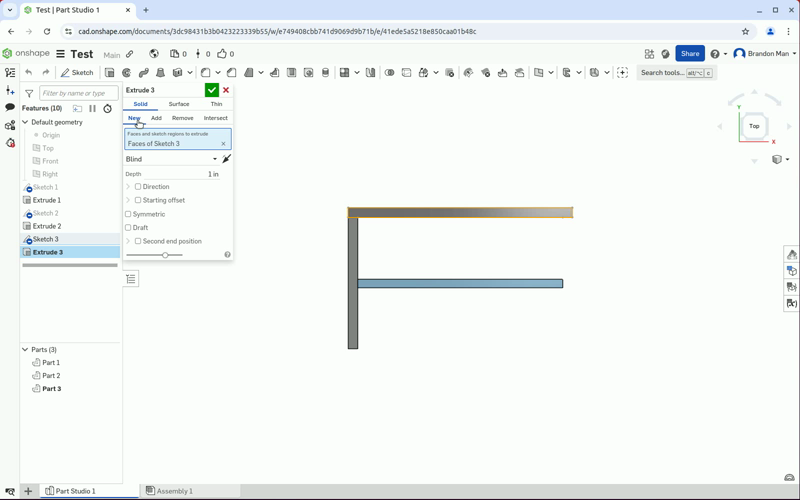
key(tab, 4)
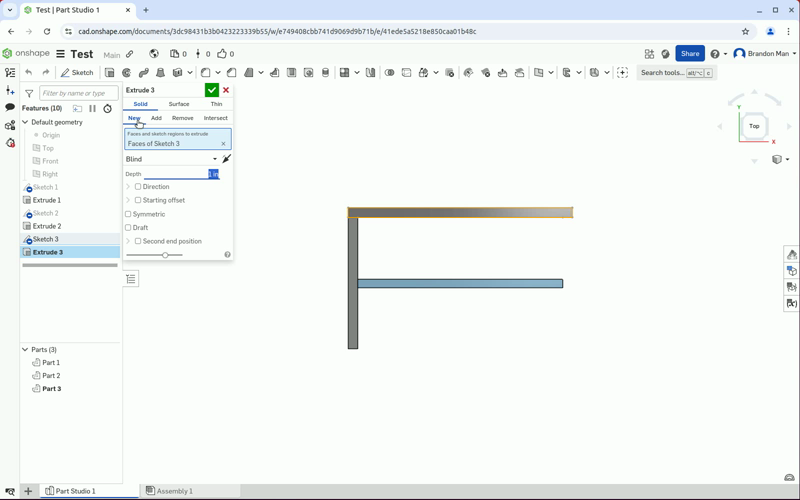
text(1.926)
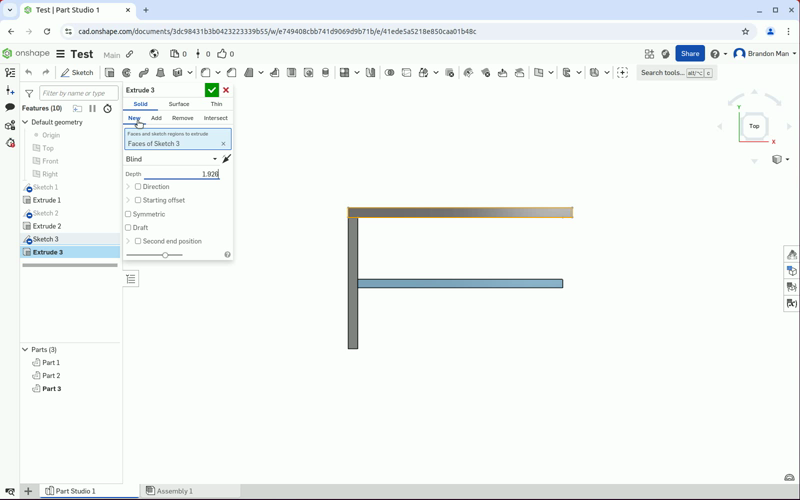
key(enter)
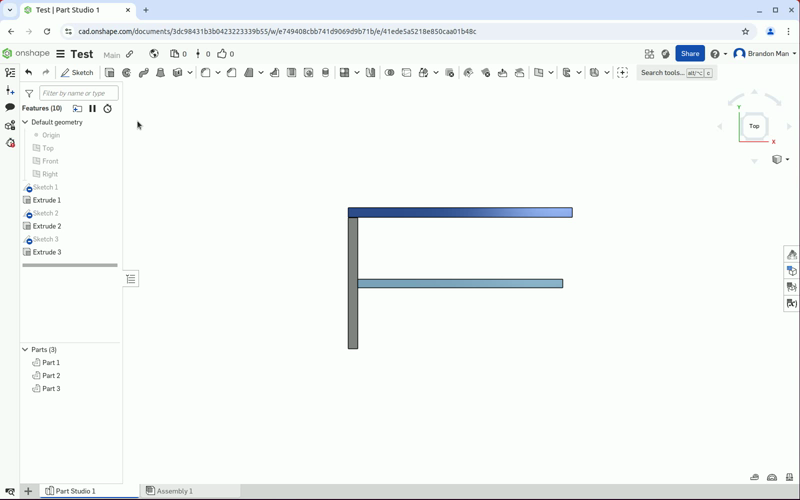
key(shift+h)
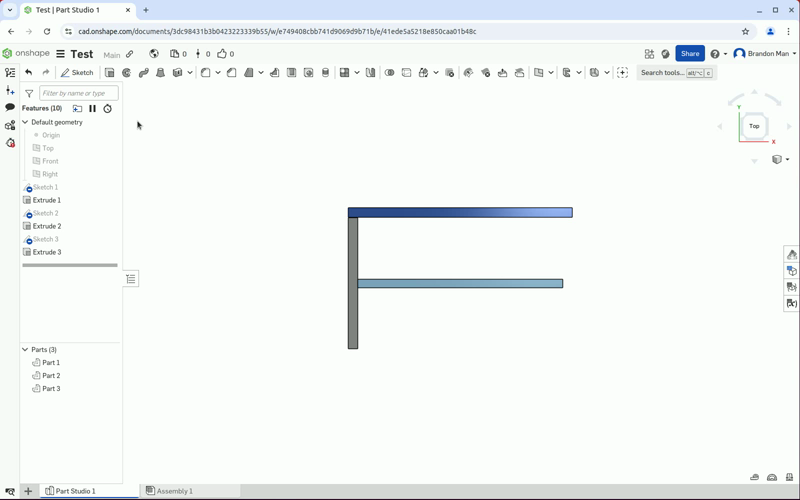
key(shift+h)
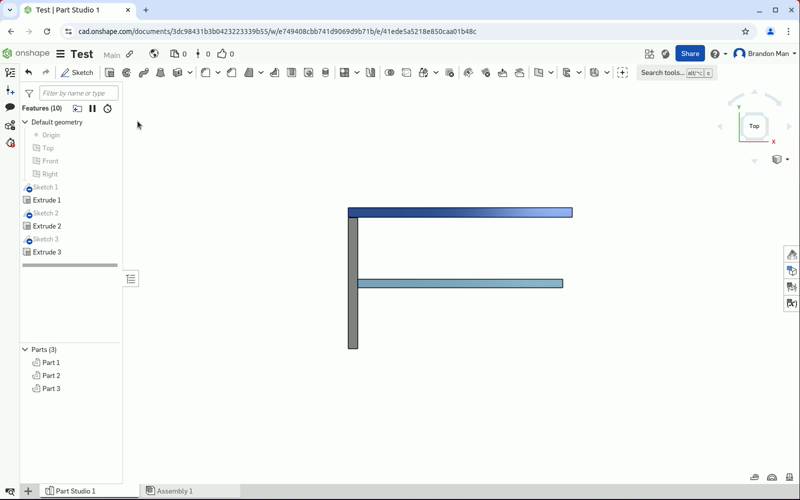
mouse_move(73, 189)
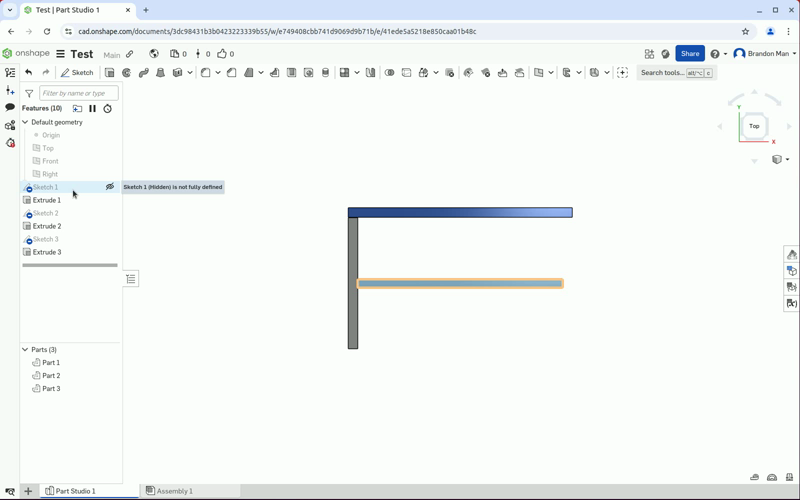
click(73, 189)
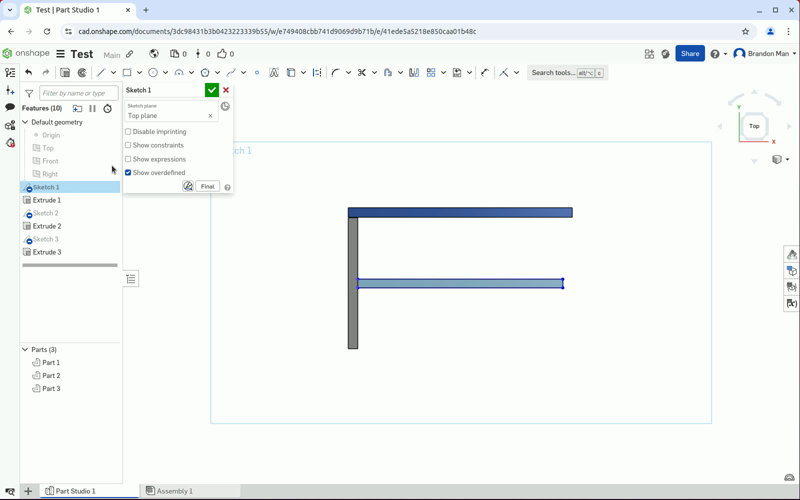
mouse_move(229, 92)
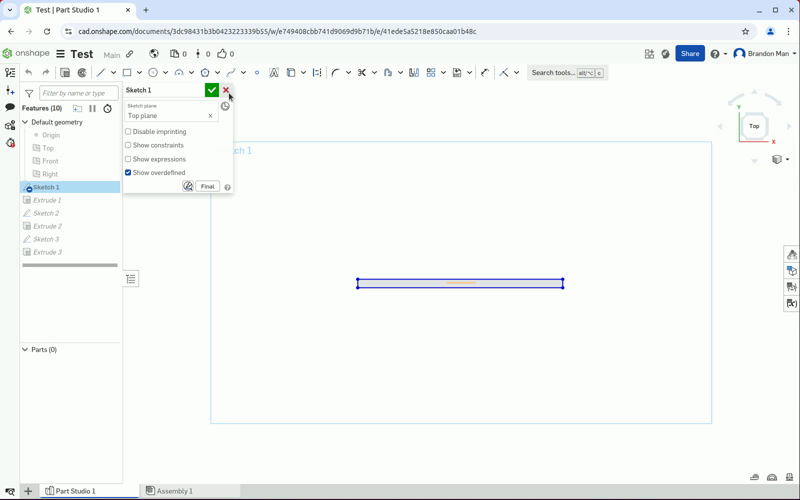
click(229, 92)
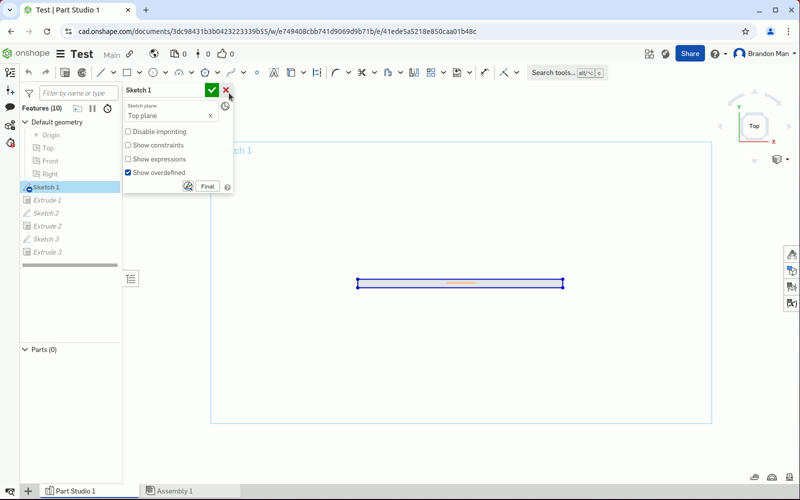
key(shift+s)
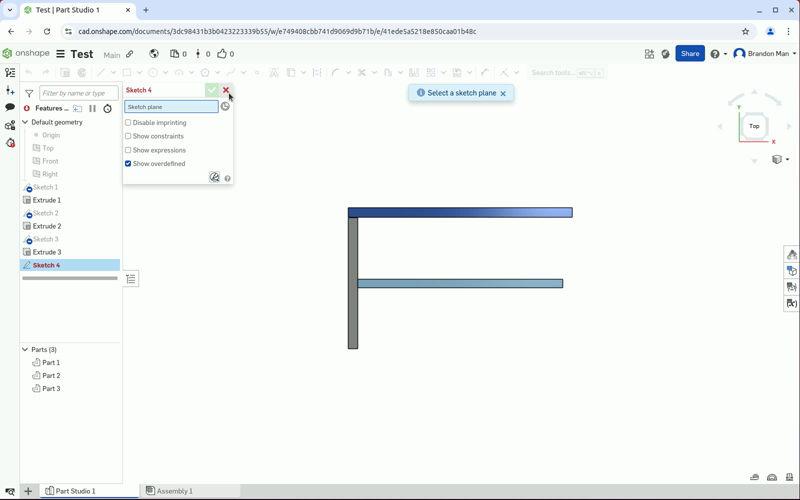
mouse_move(73, 150)
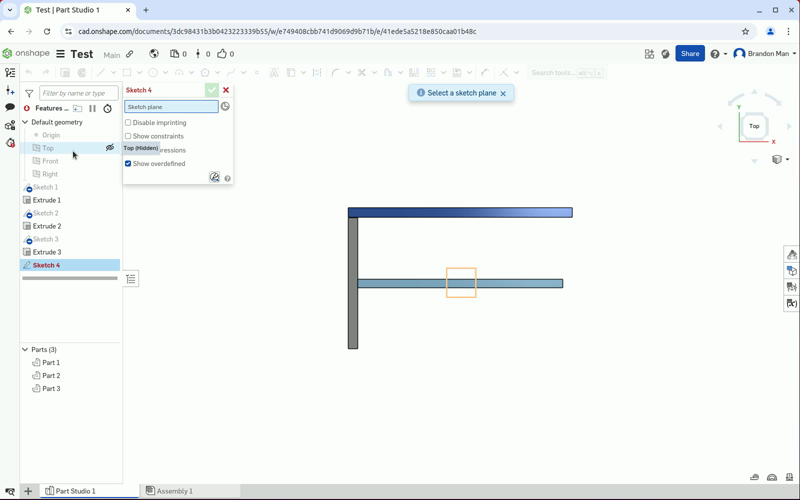
click(73, 150)
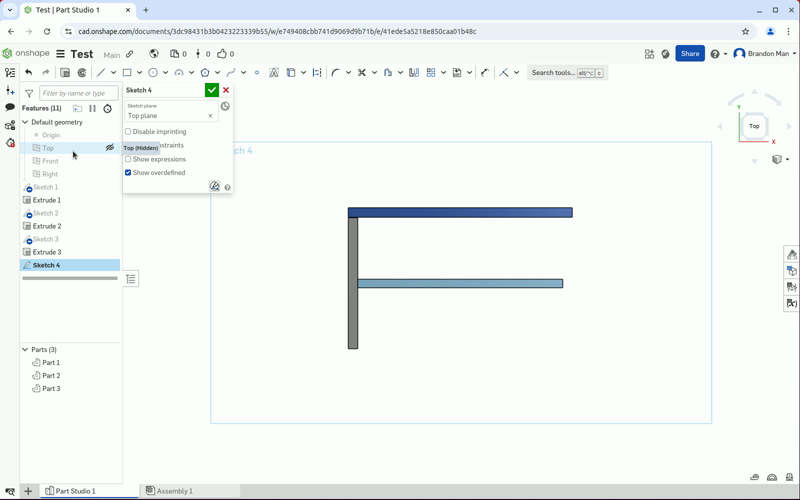
mouse_move(73, 352)
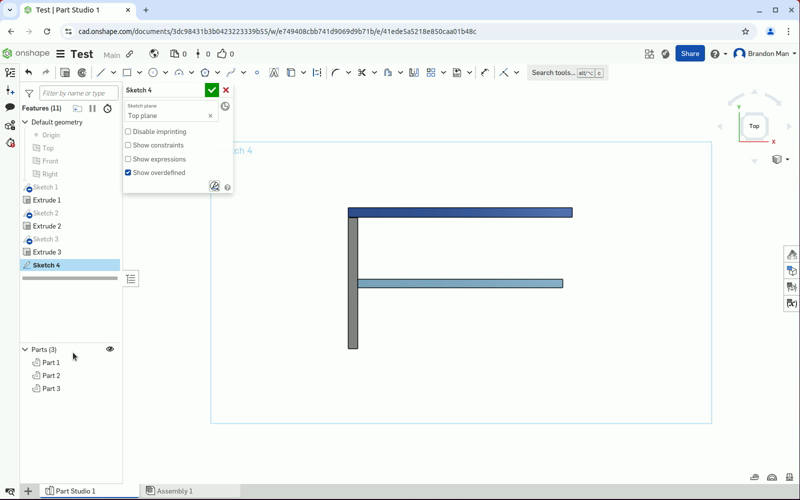
key(y)
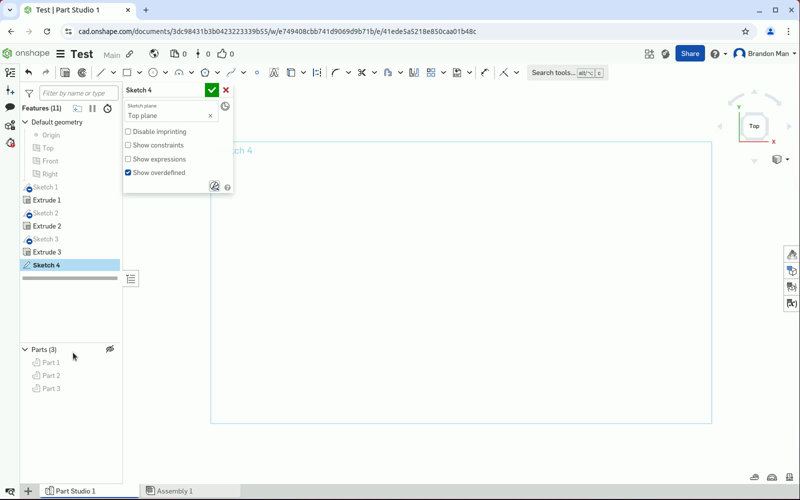
key(l)
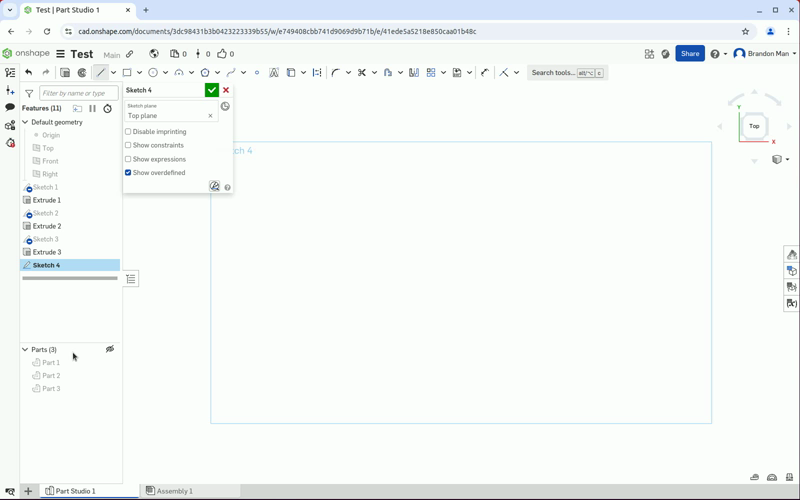
key_down(shift)
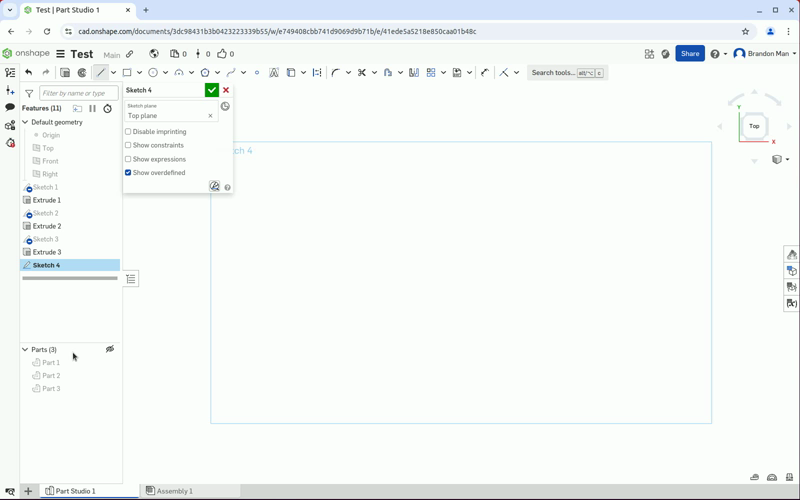
mouse_move(564, 348)
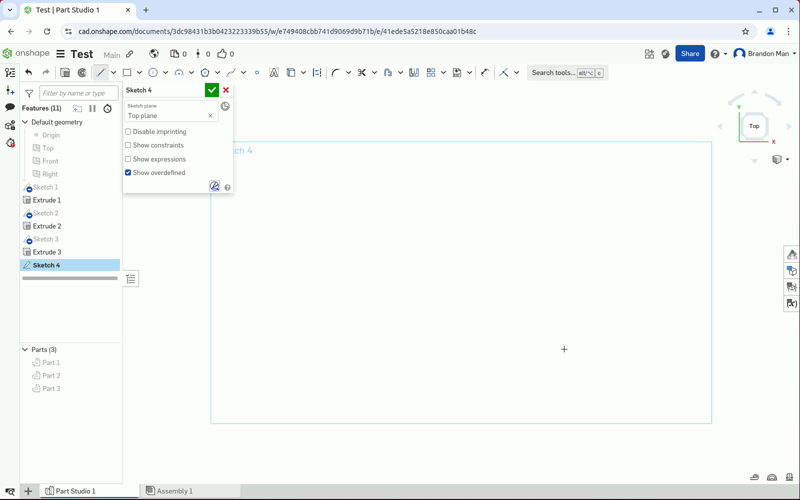
click(564, 348)
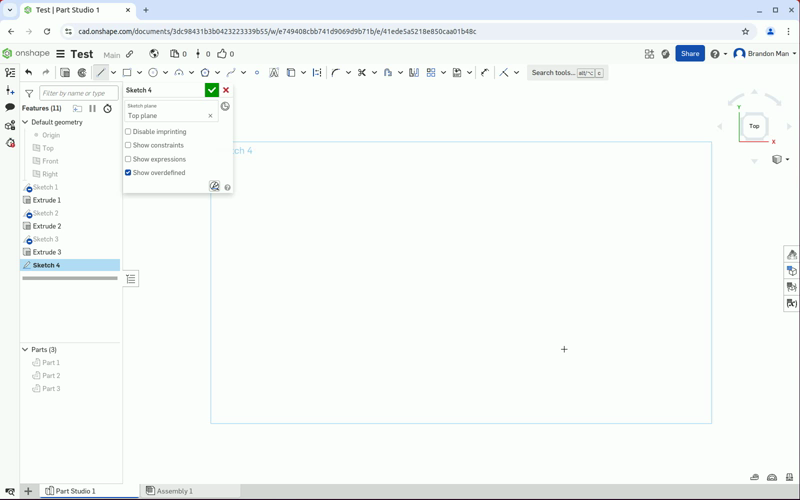
key_up(shift)
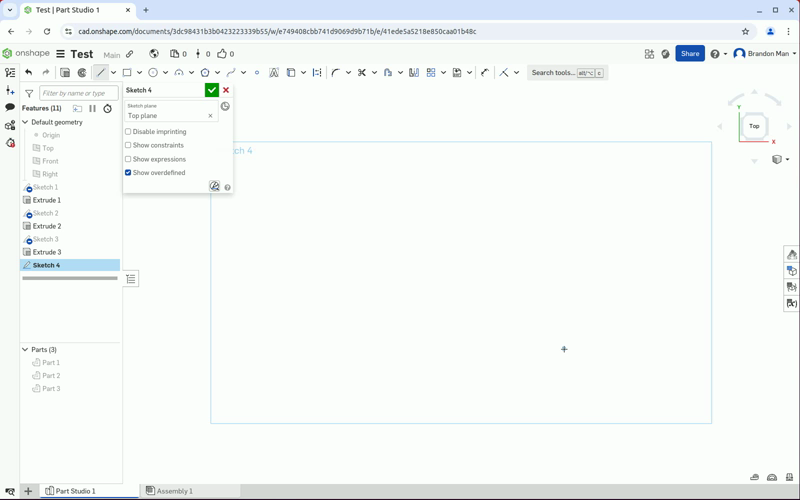
key_down(shift)
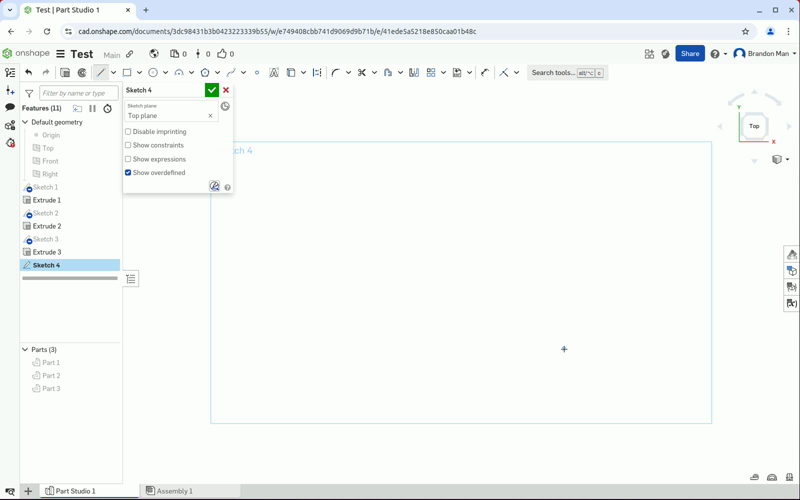
mouse_move(589, 348)
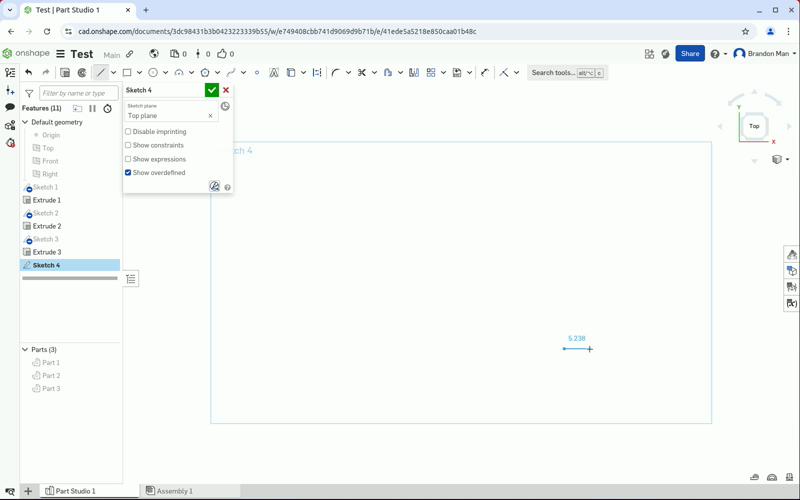
mouse_move(573, 348)
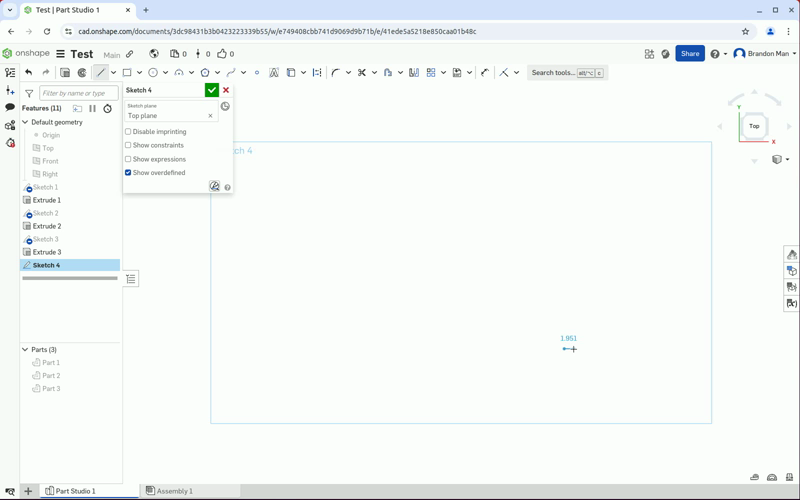
click(573, 348)
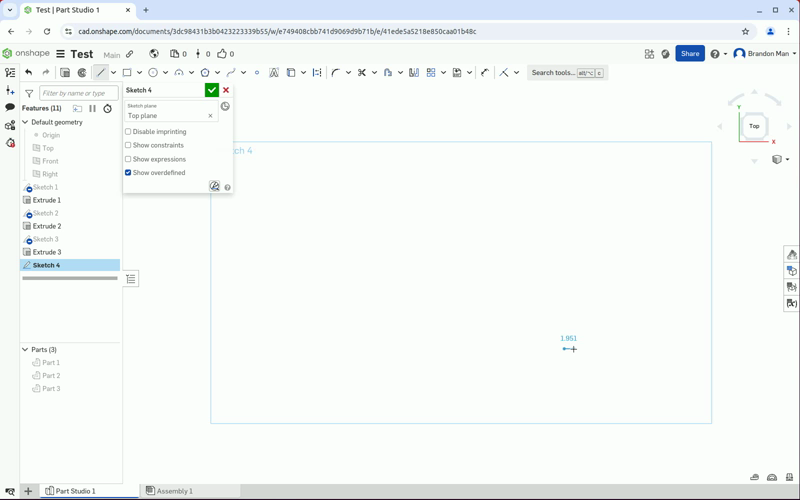
key_up(shift)
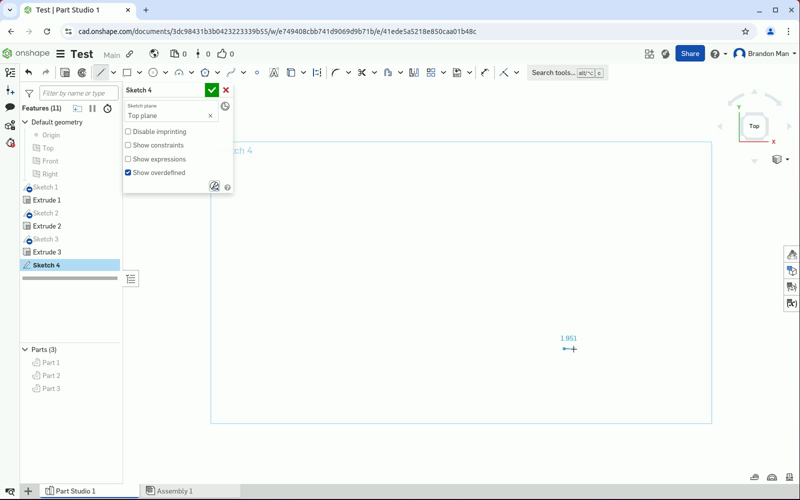
key_down(shift)
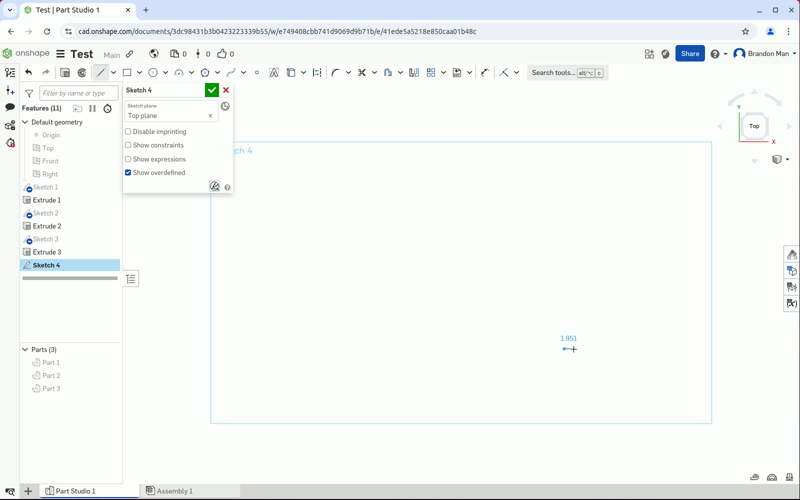
mouse_move(573, 217)
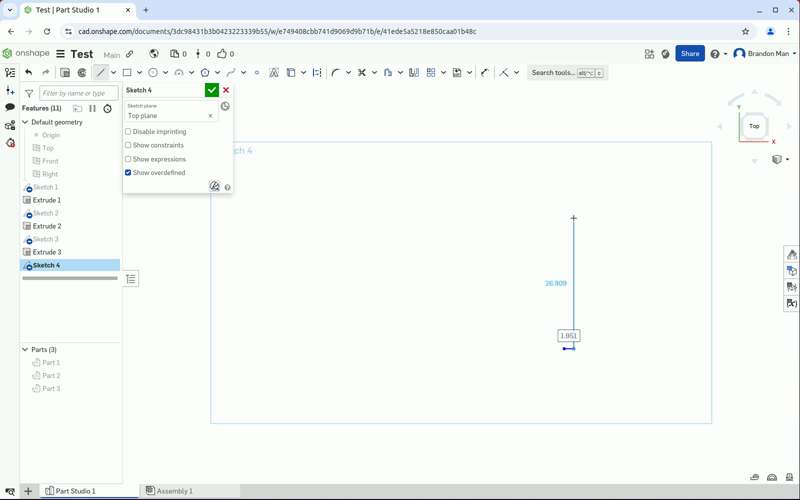
click(573, 217)
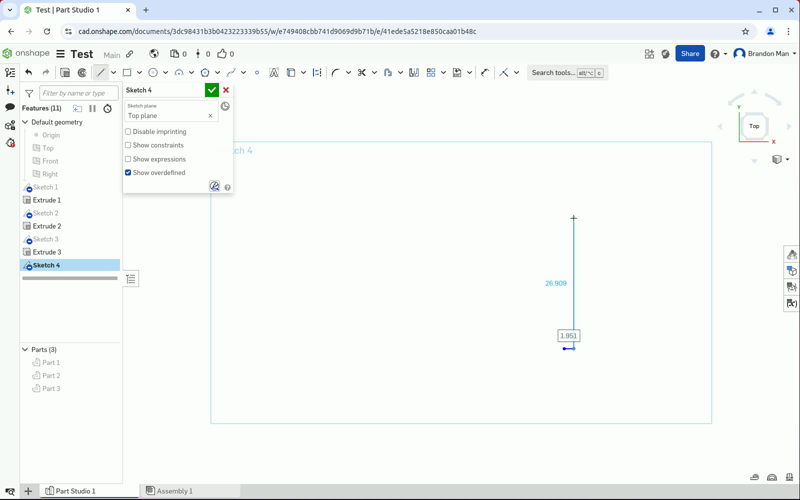
key_up(shift)
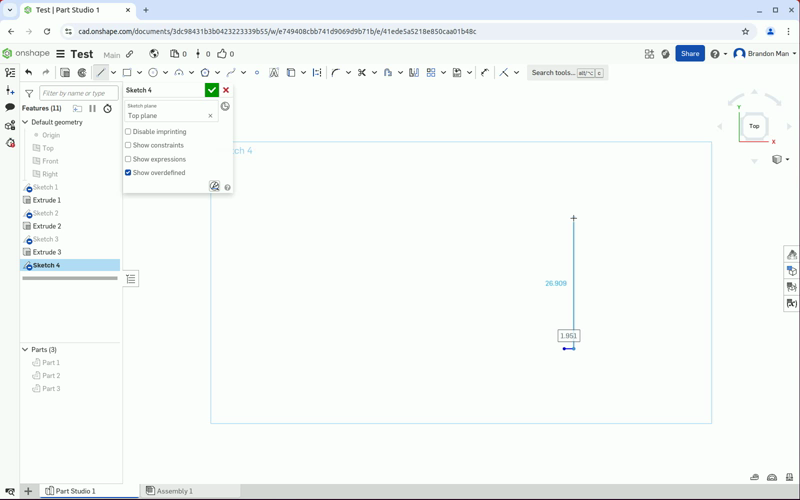
key_down(shift)
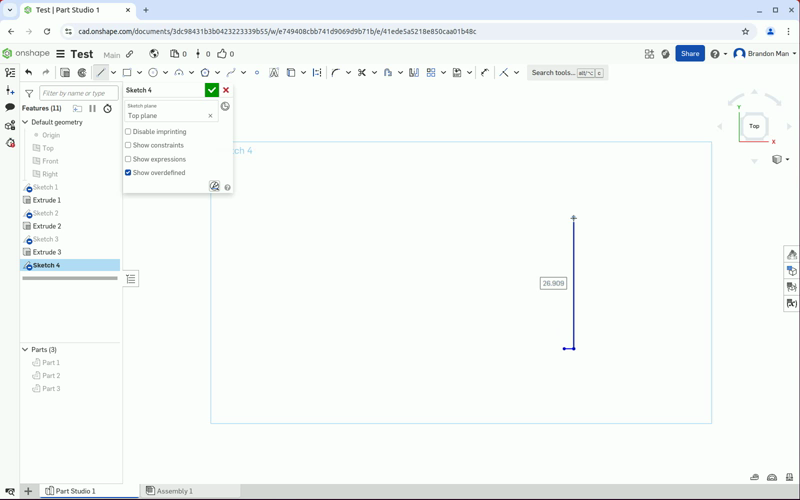
mouse_move(589, 217)
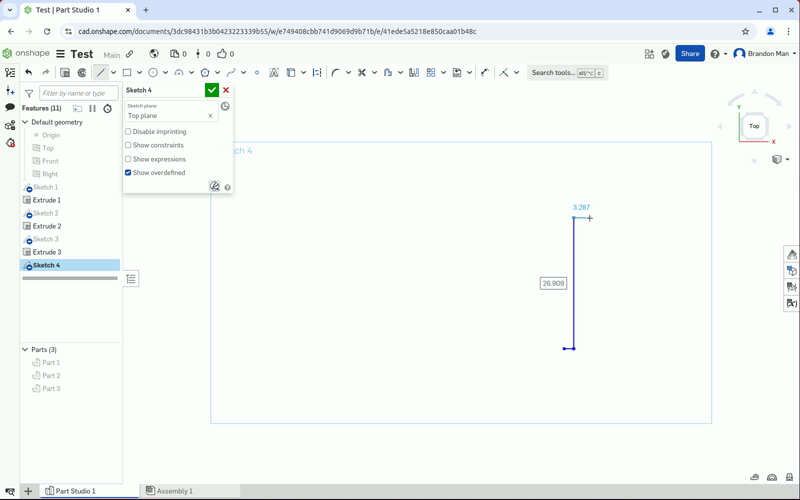
mouse_move(564, 217)
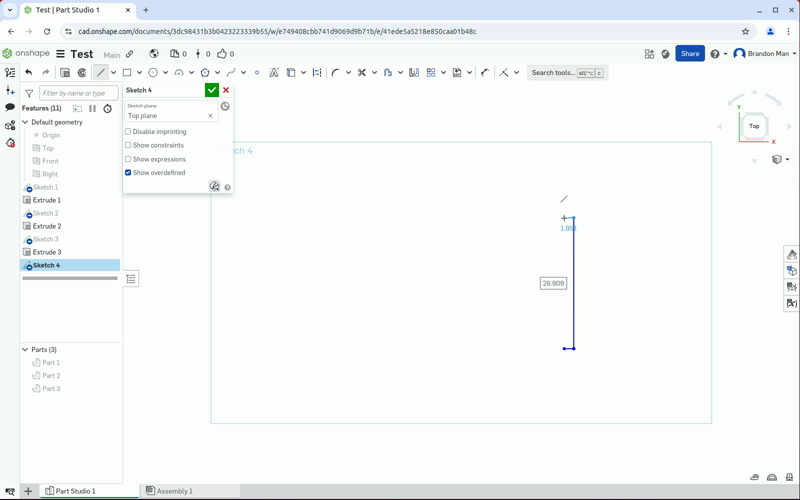
click(564, 217)
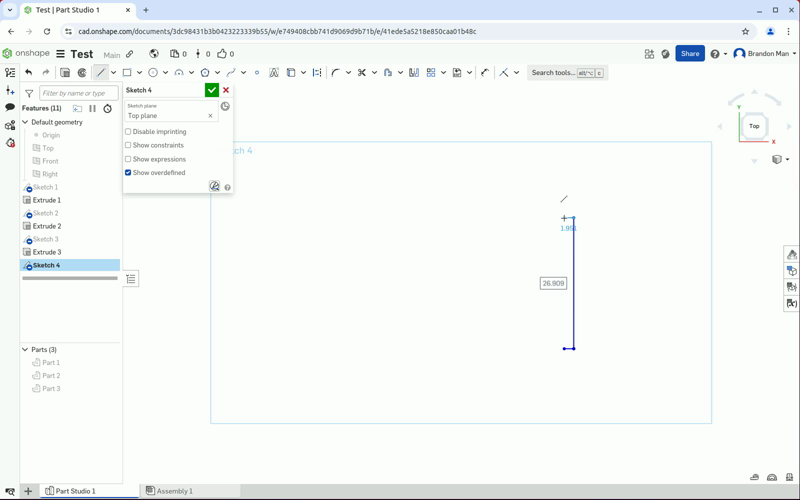
key_up(shift)
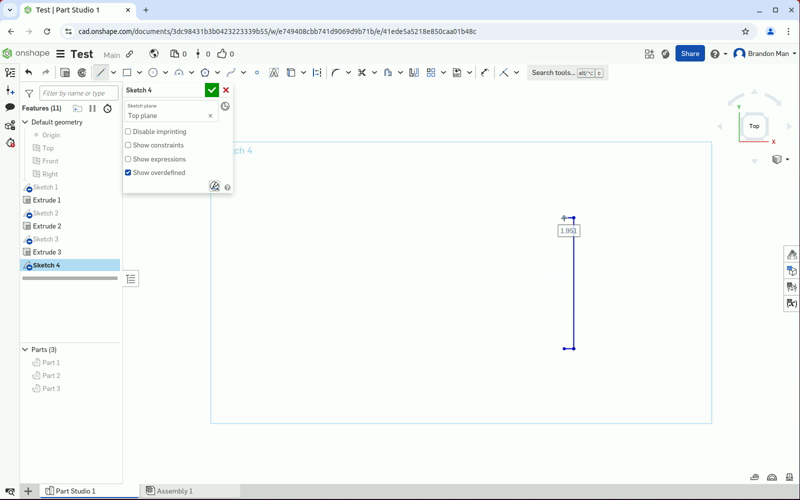
key_down(shift)
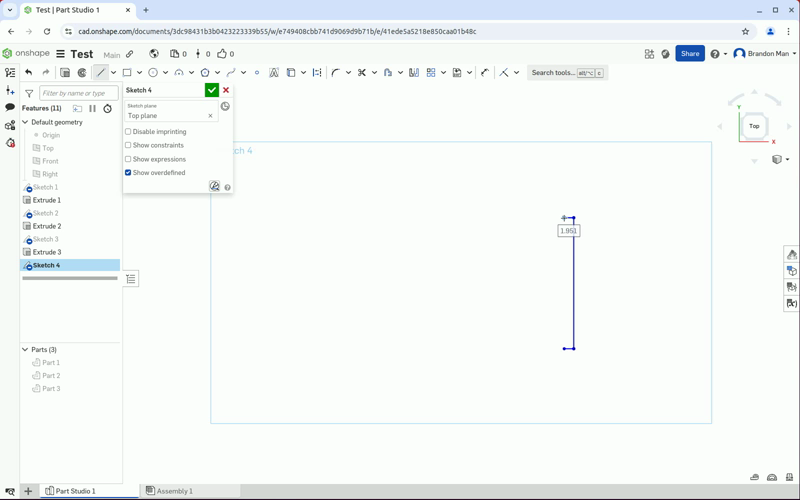
mouse_move(564, 278)
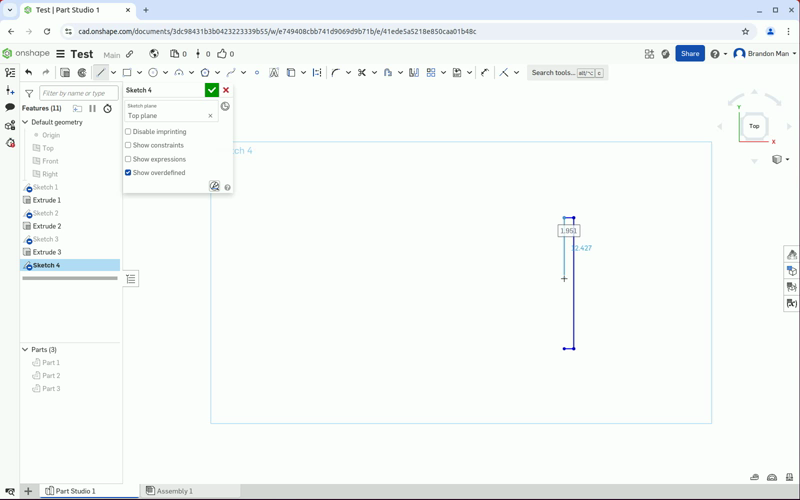
click(564, 278)
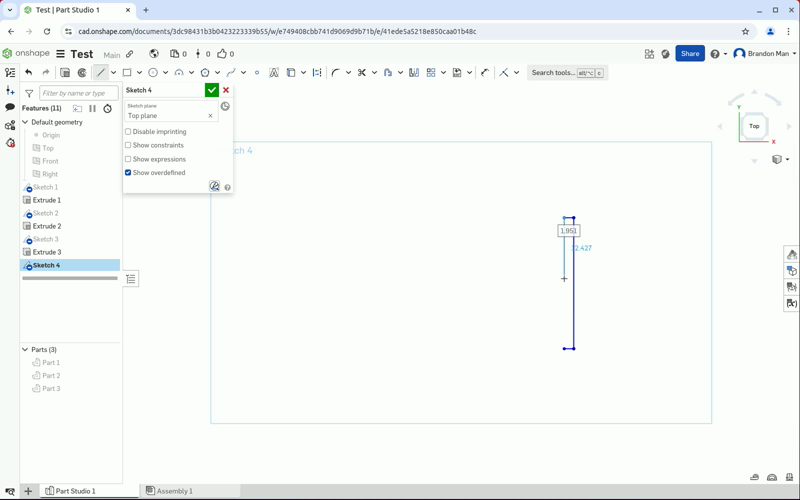
key_up(shift)
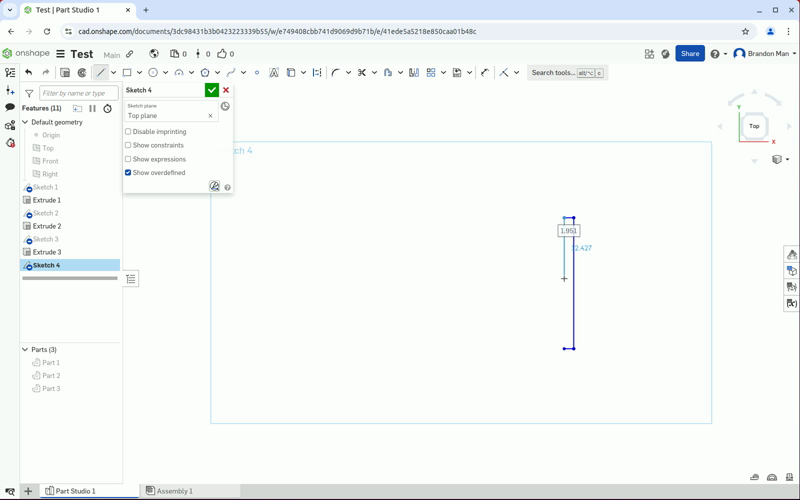
key_down(shift)
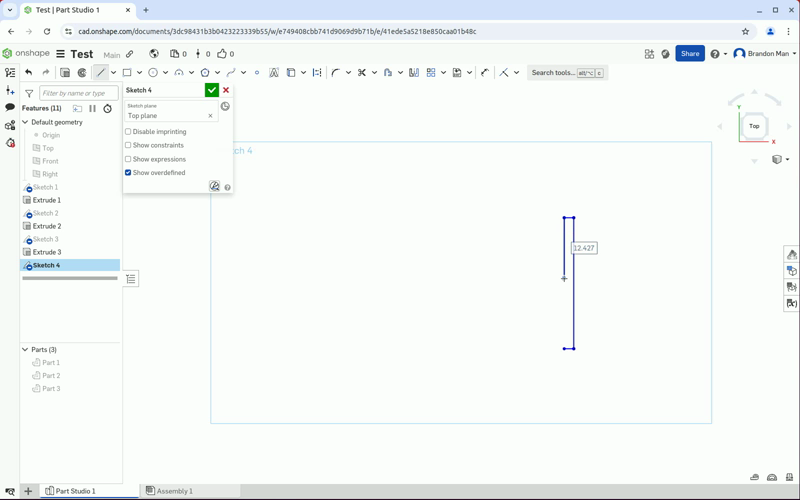
mouse_move(589, 278)
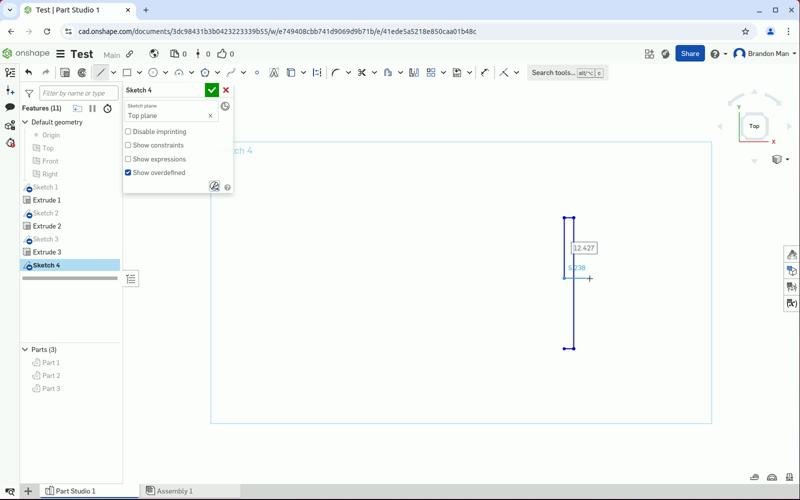
mouse_move(564, 288)
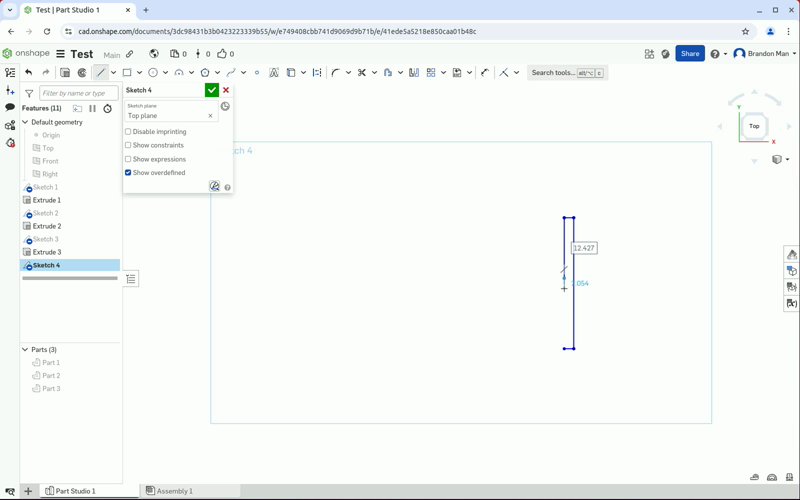
click(564, 288)
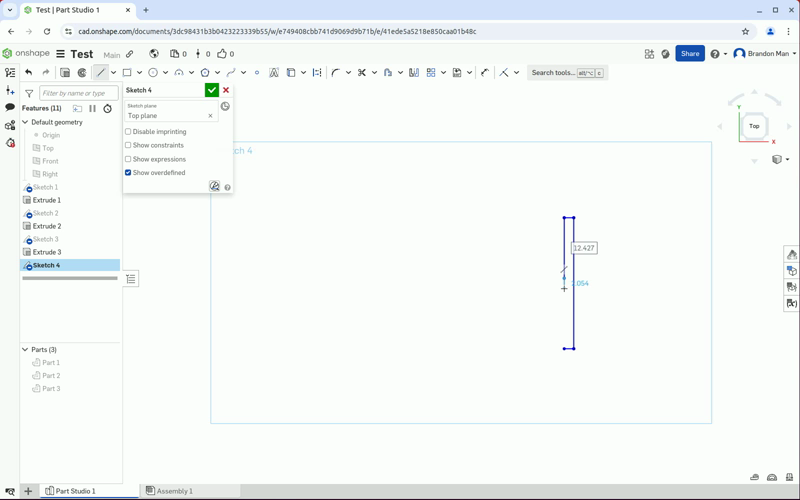
key_up(shift)
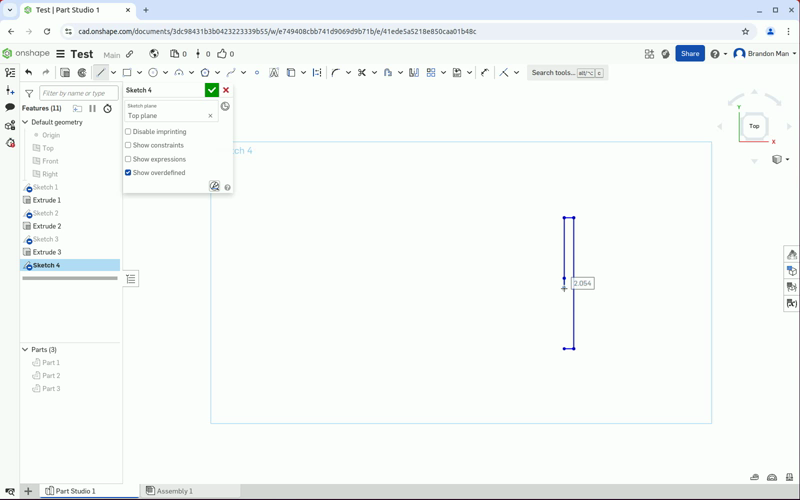
key_down(shift)
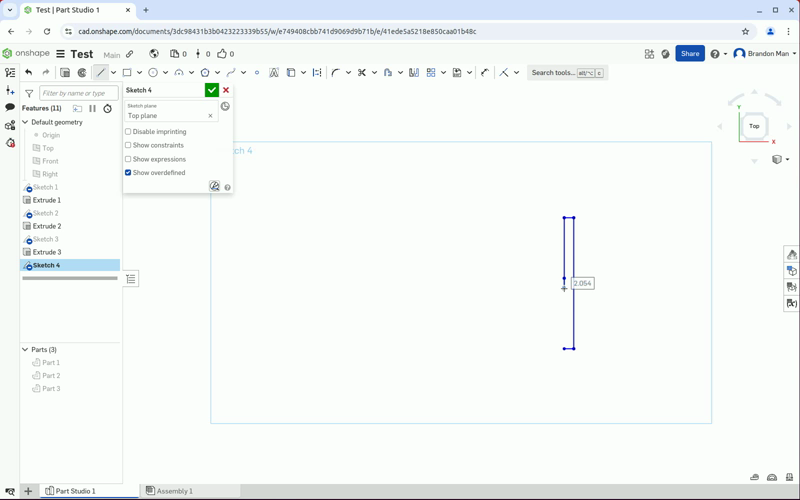
mouse_move(564, 348)
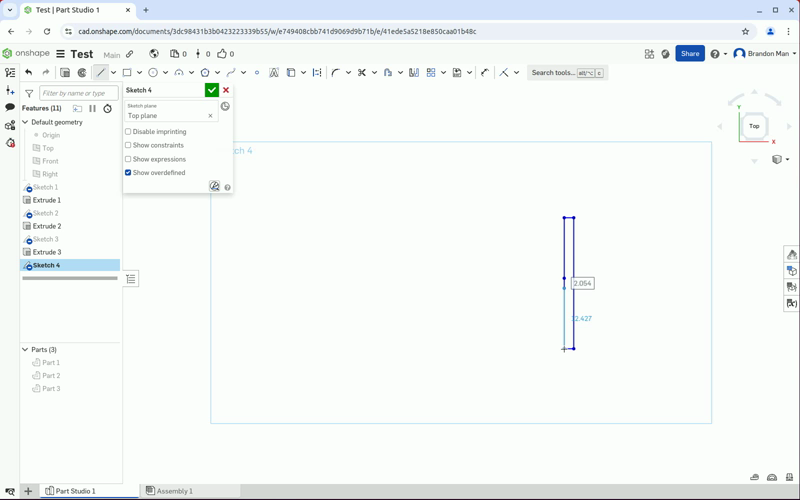
key_up(shift)
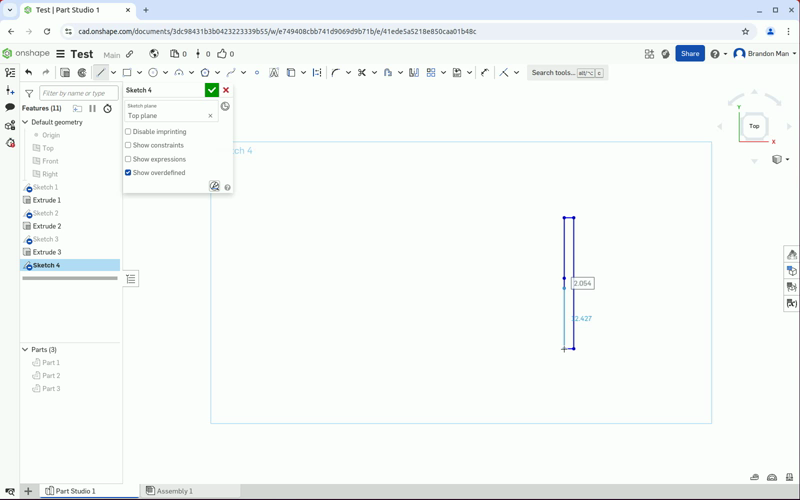
click(564, 348)
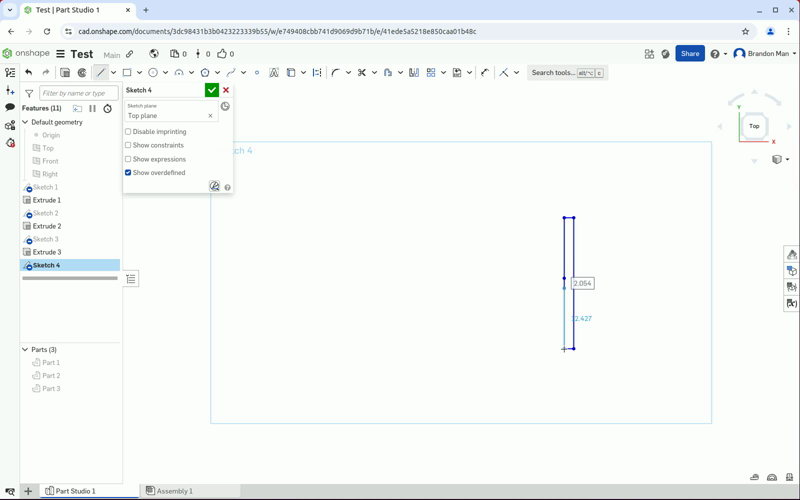
key(esc)
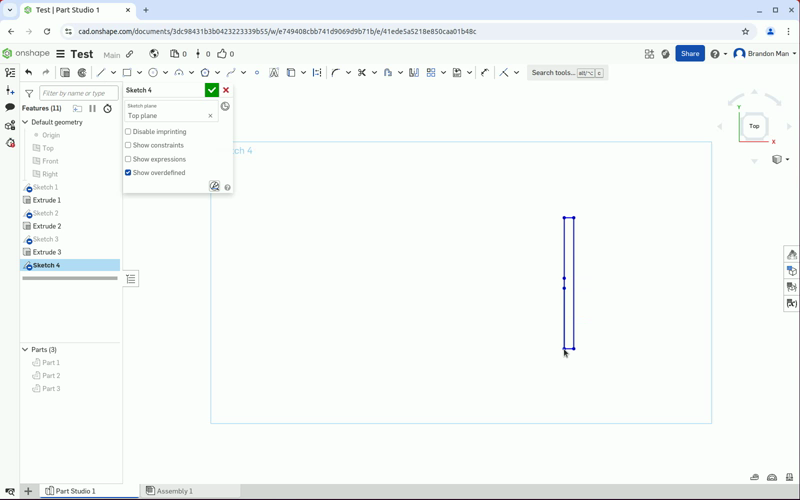
mouse_move(571, 320)
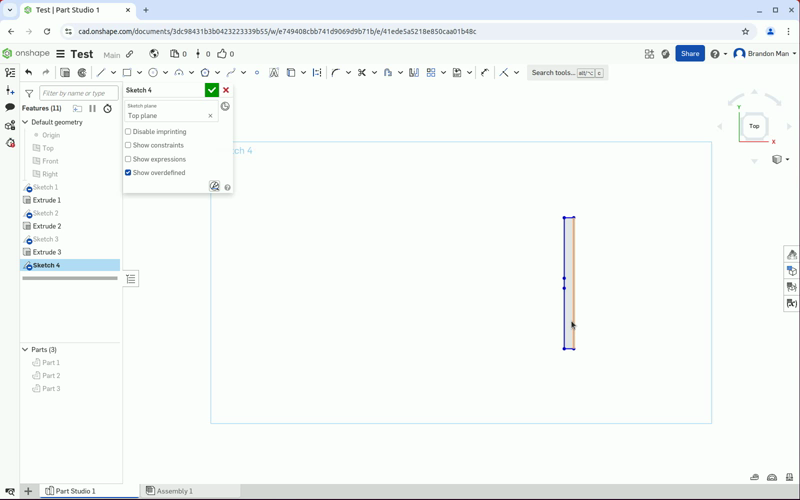
scroll(6)
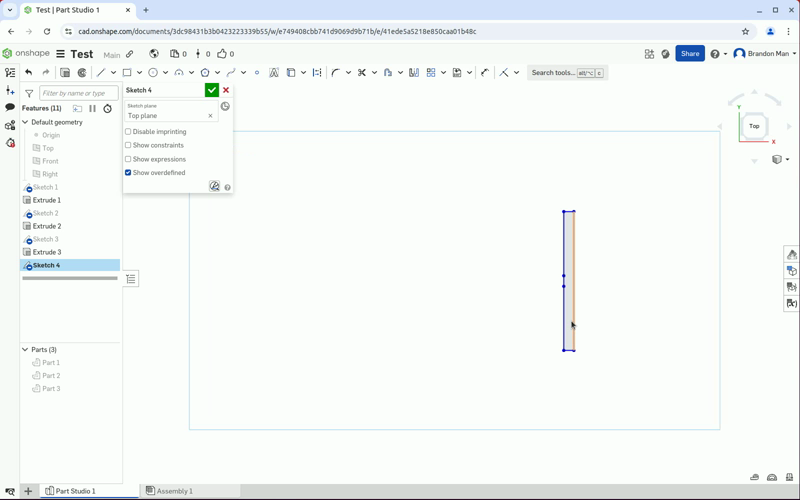
scroll(6)
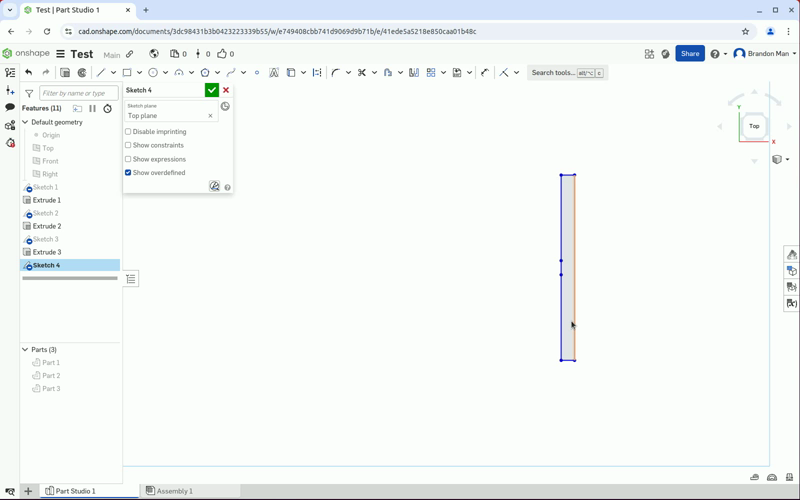
scroll(6)
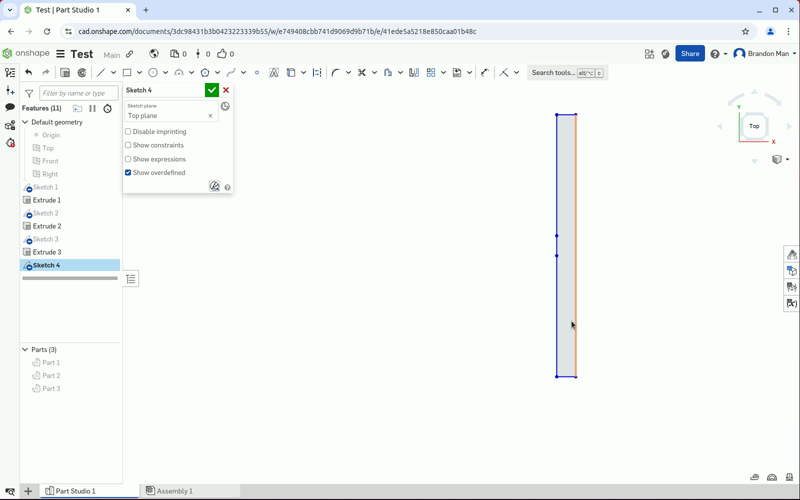
scroll(6)
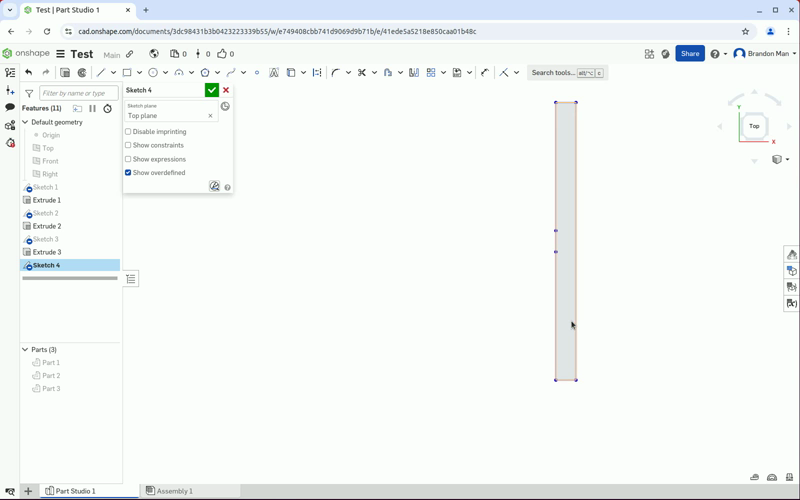
scroll(6)
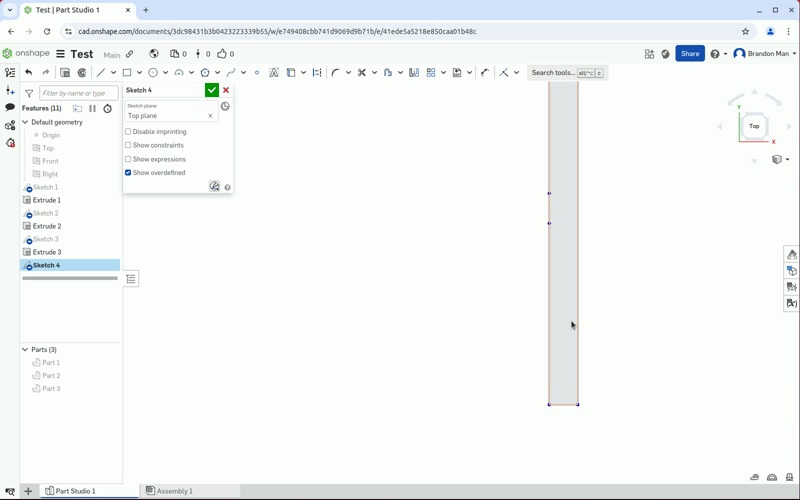
scroll(6)
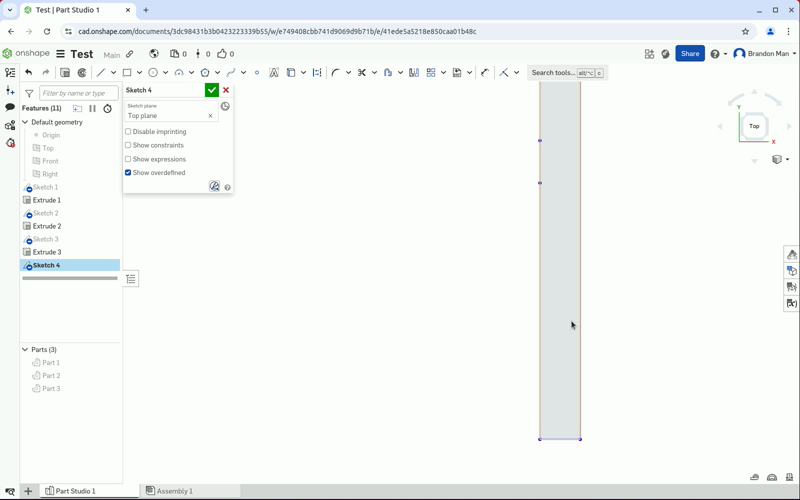
scroll(6)
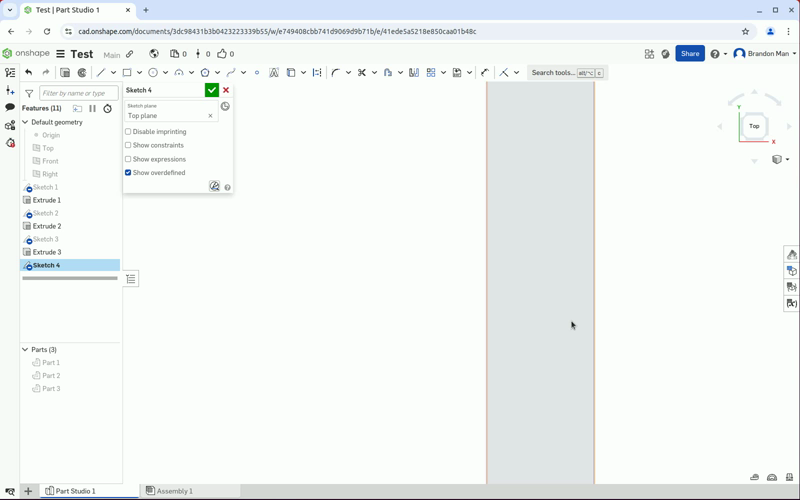
click(571, 320)
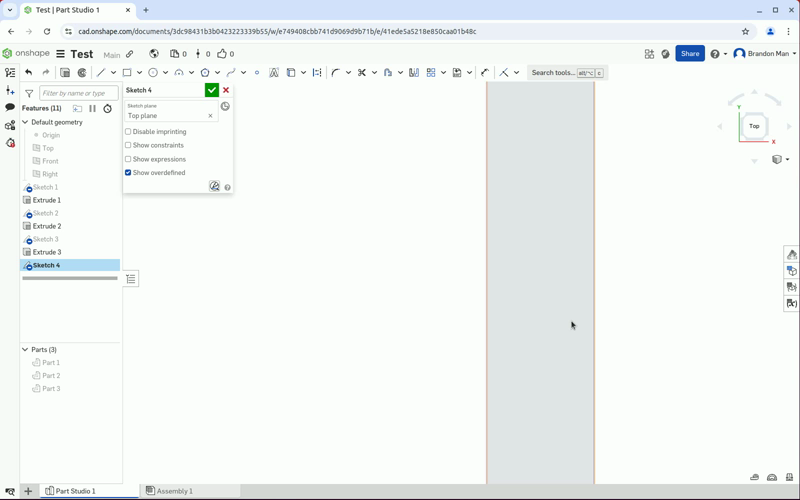
scroll(-6)
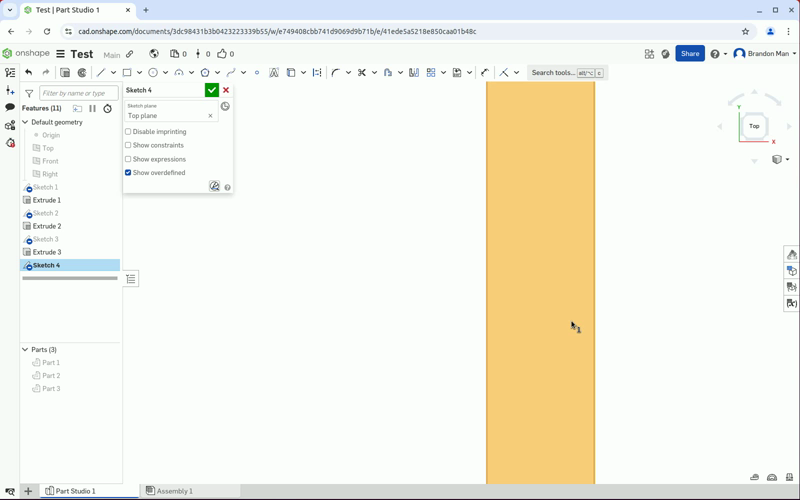
scroll(-6)
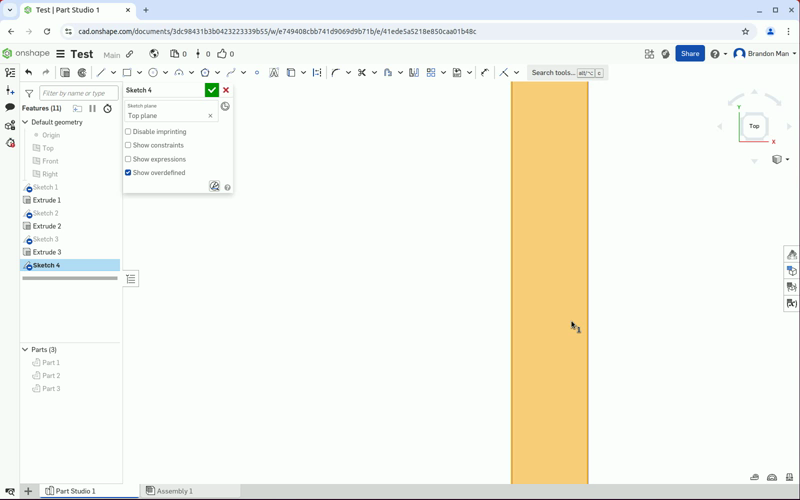
scroll(-6)
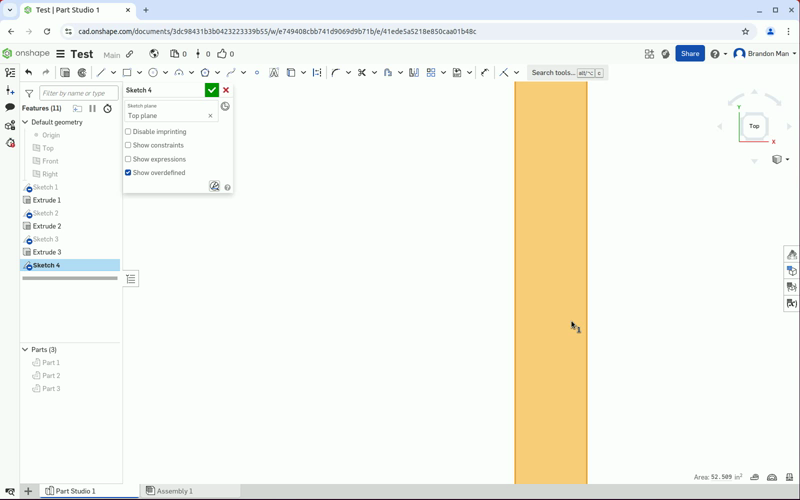
scroll(-6)
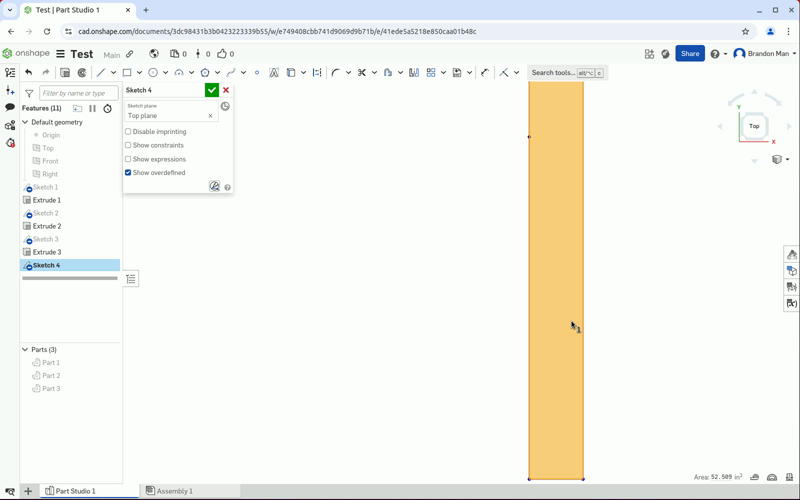
scroll(-6)
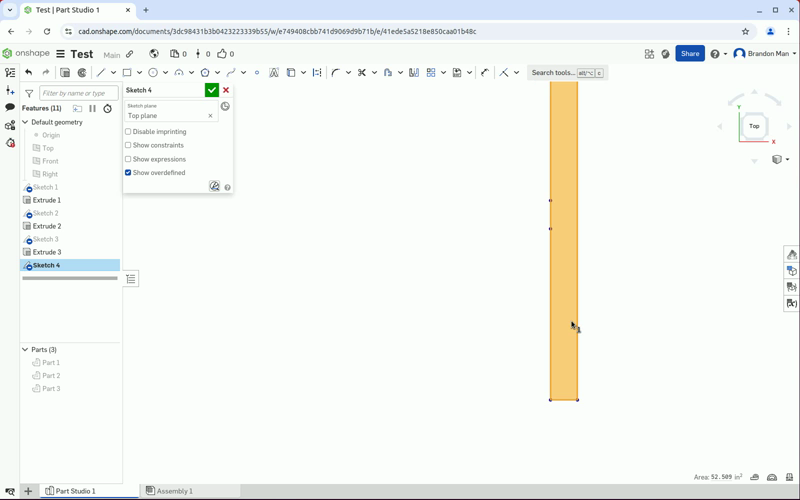
scroll(-6)
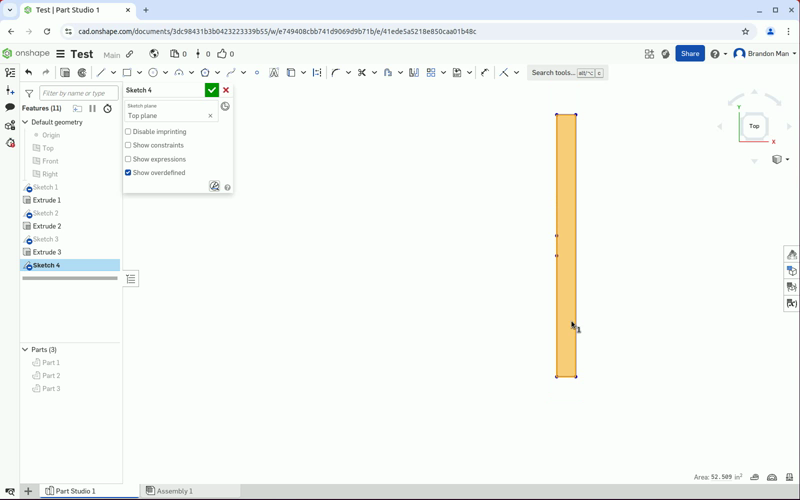
scroll(-6)
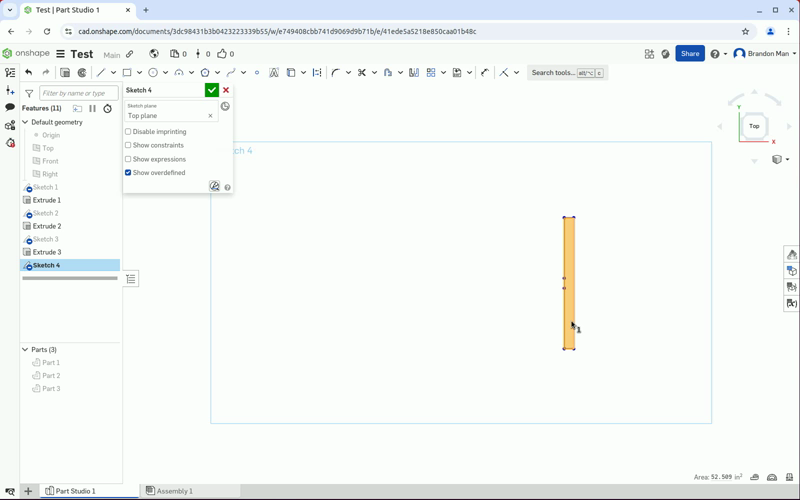
mouse_move(73, 352)
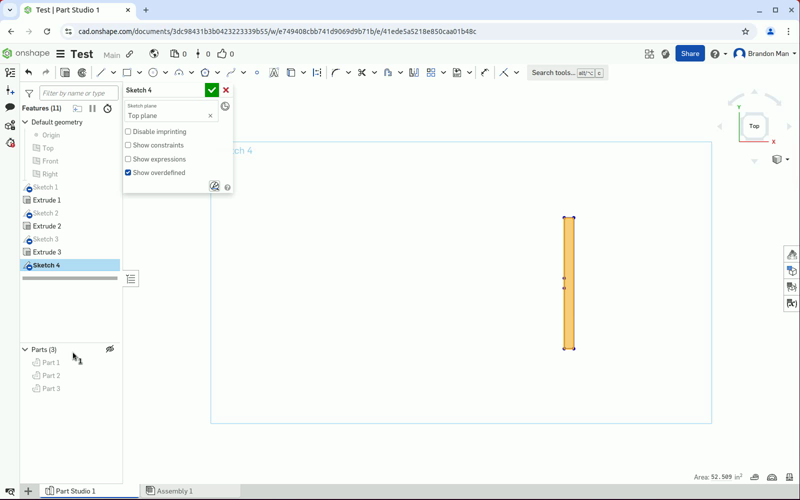
key(shift+y)
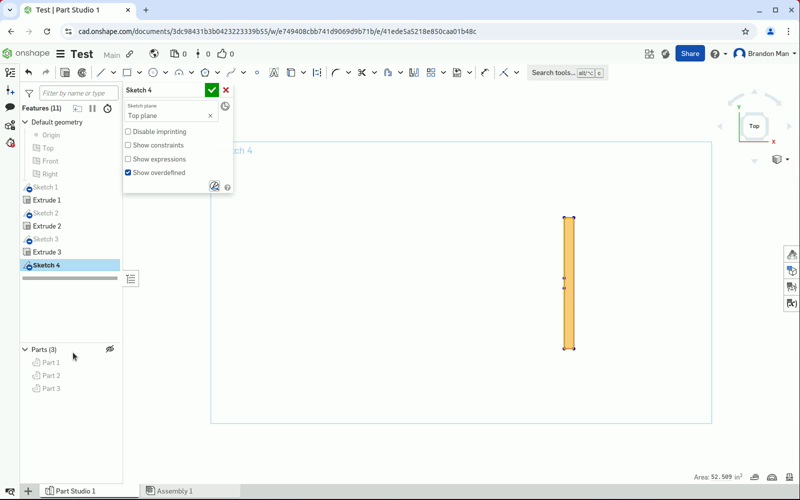
key(shift+e)
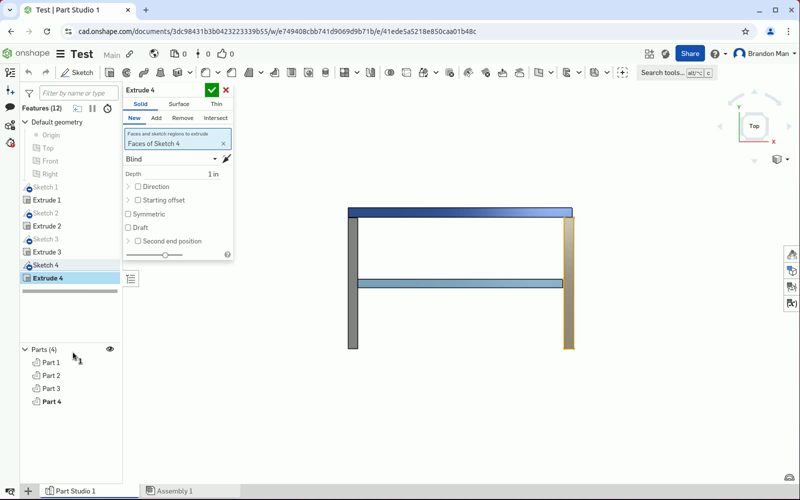
mouse_move(143, 106)
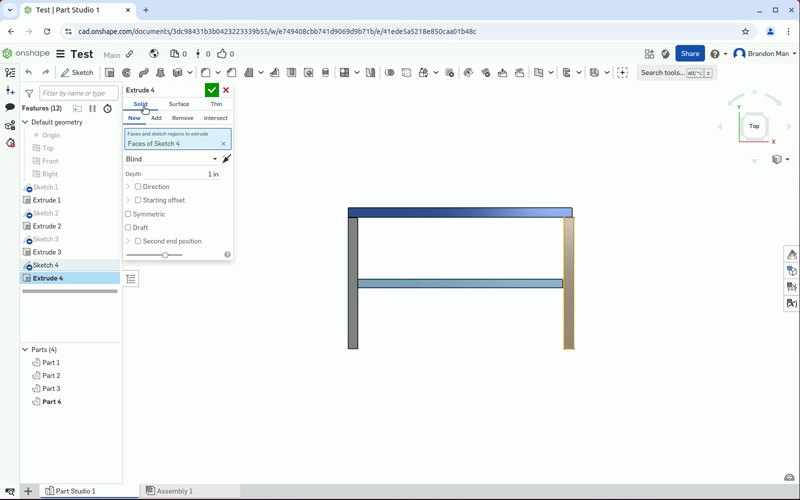
click(143, 106)
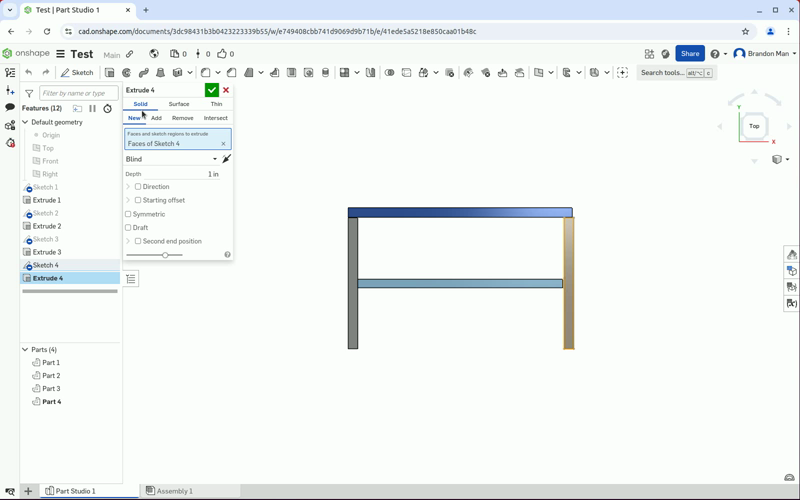
mouse_move(137, 120)
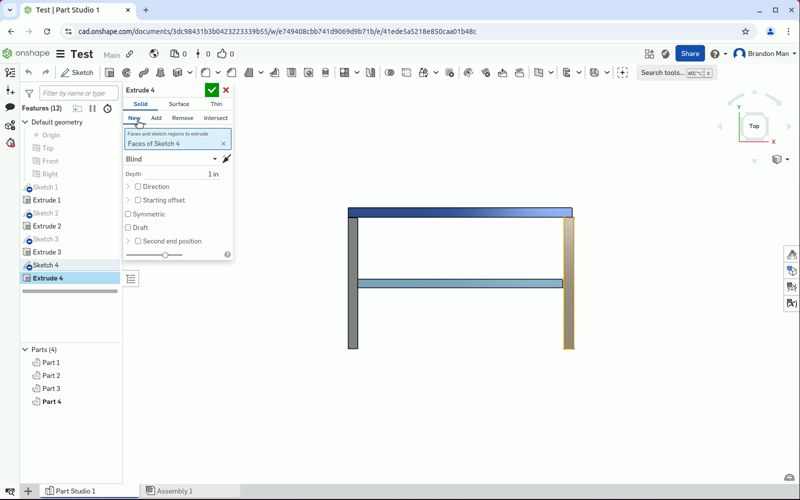
click(137, 120)
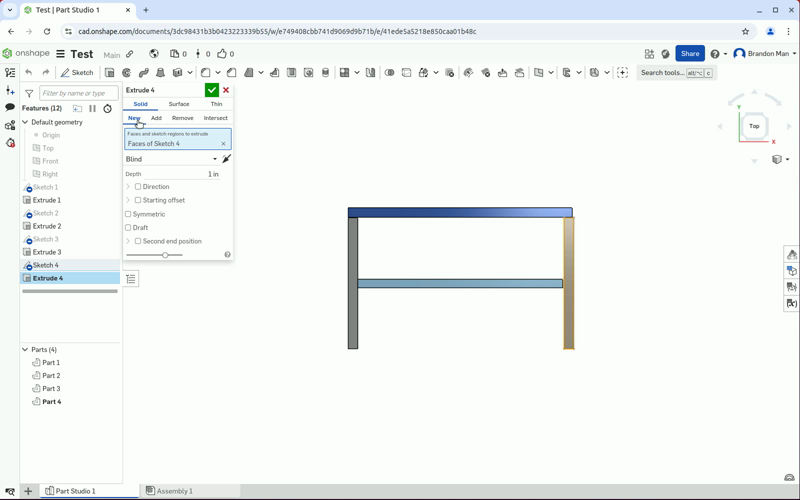
key(tab, 4)
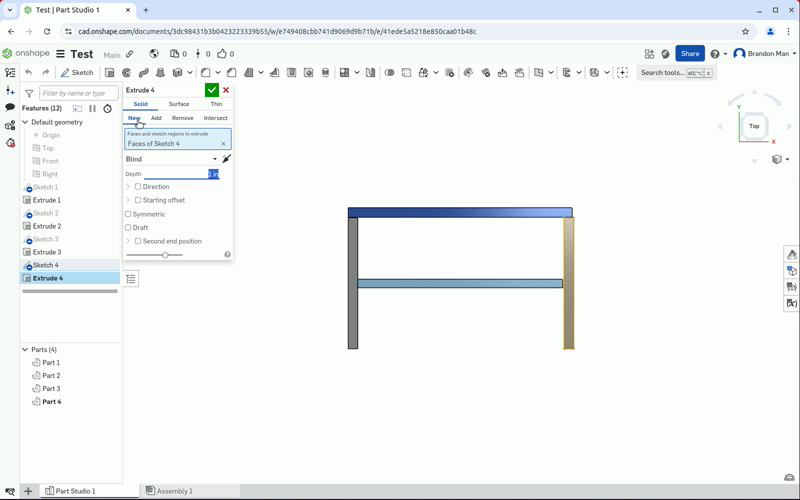
text(1.926)
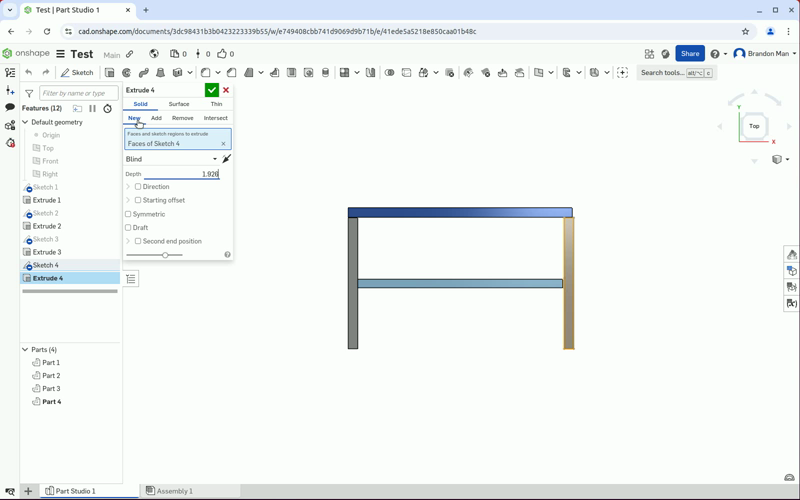
key(enter)
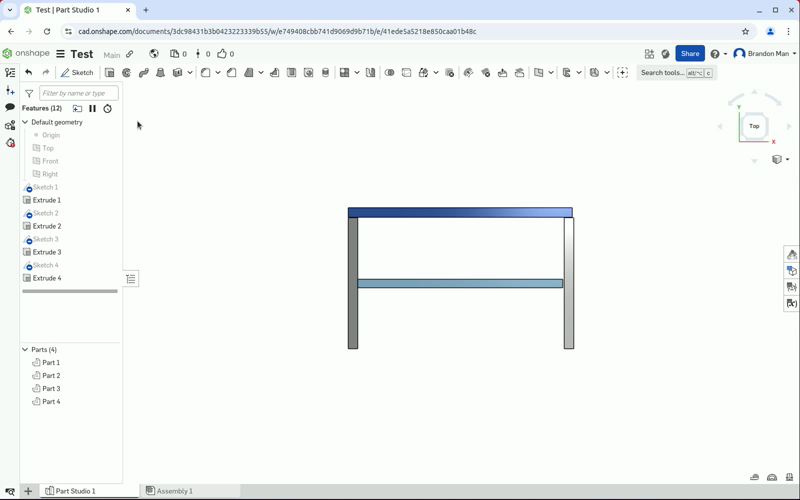
key(shift+h)
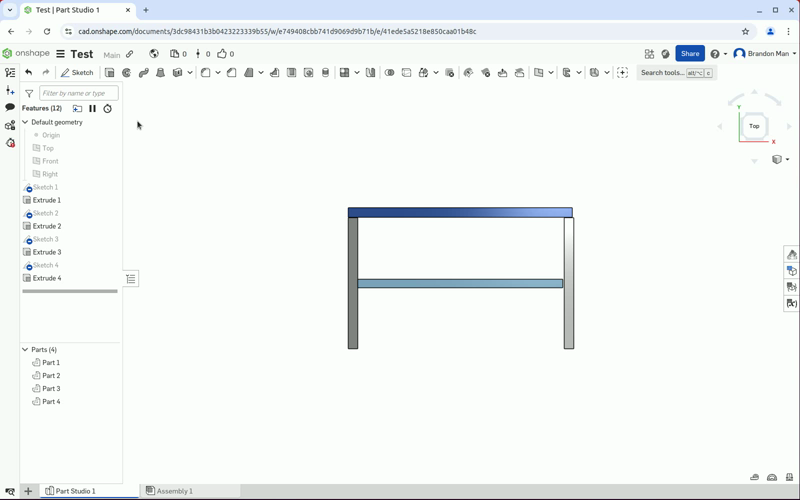
key(shift+h)
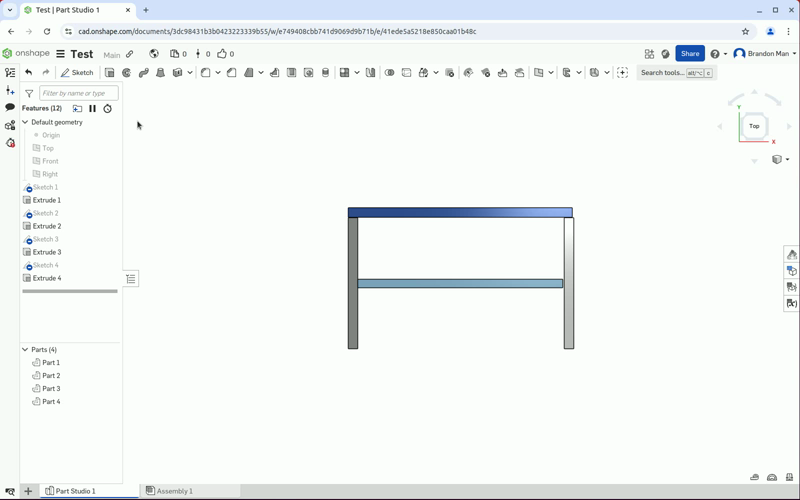
mouse_move(73, 189)
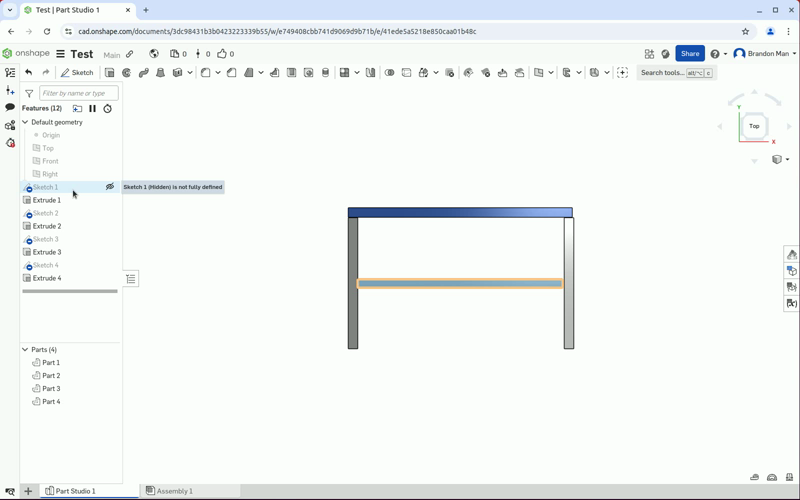
click(73, 189)
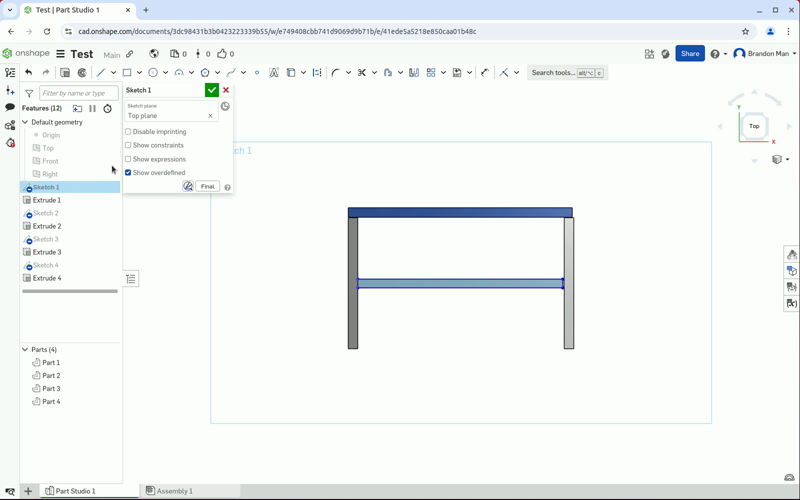
mouse_move(229, 92)
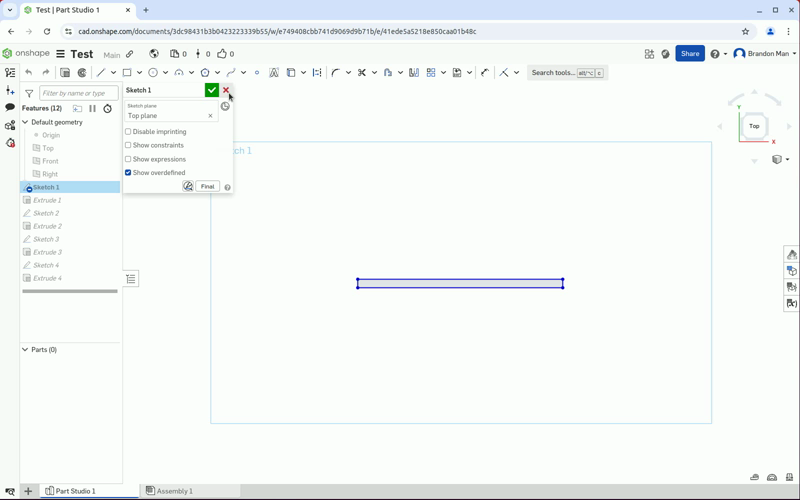
click(229, 92)
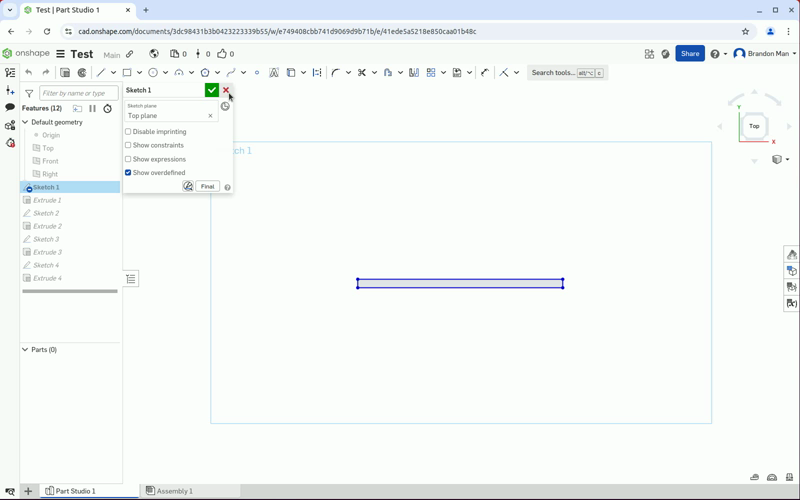
key(shift+s)
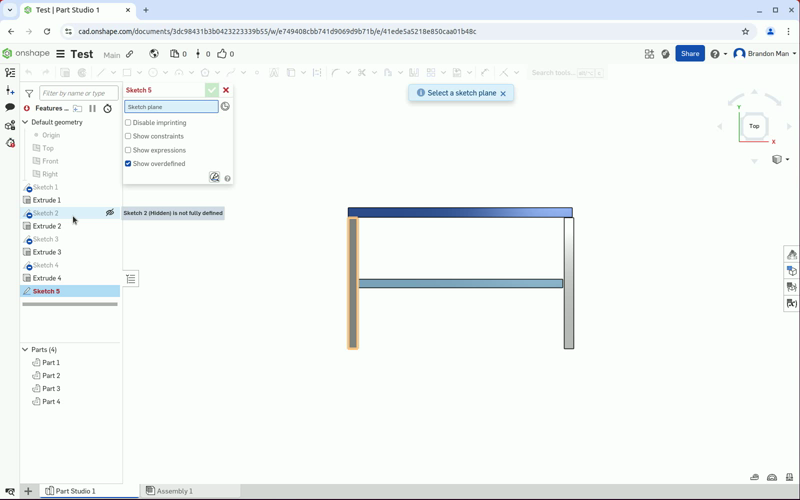
scroll(3)
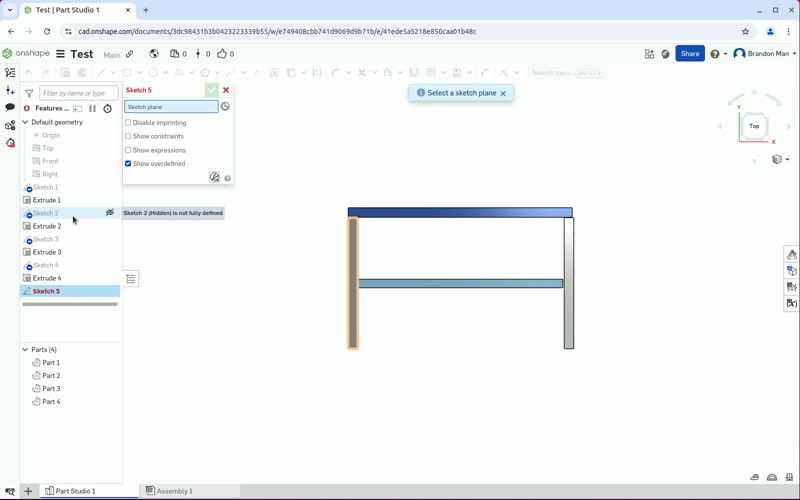
mouse_move(73, 150)
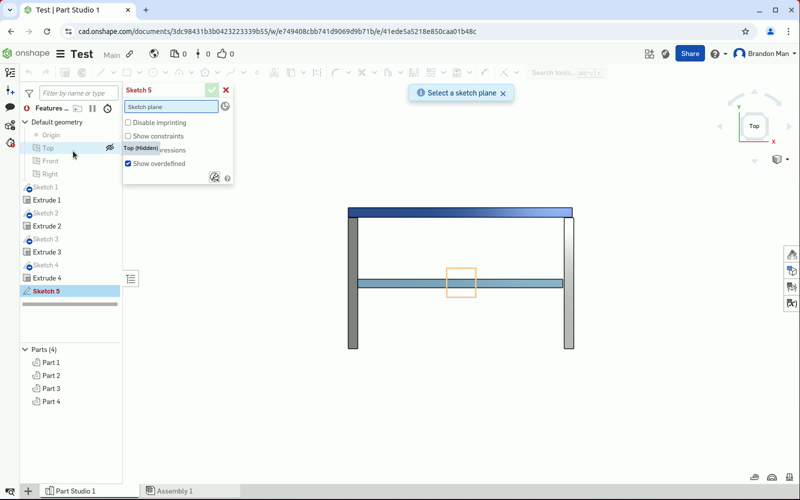
click(73, 150)
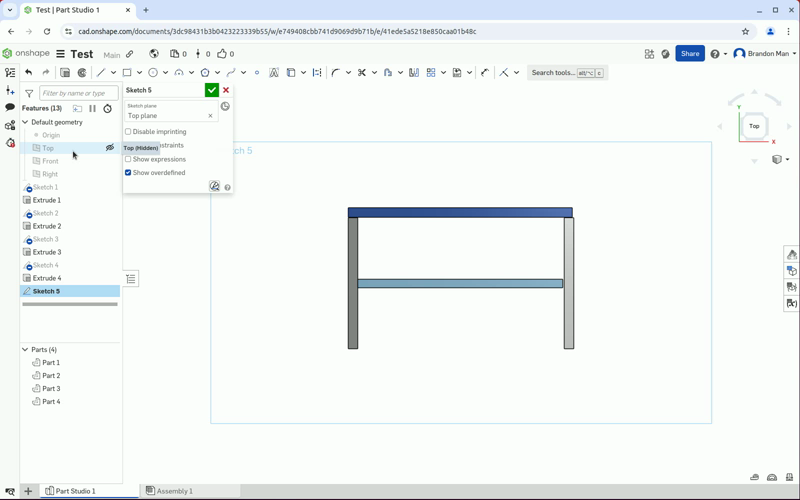
mouse_move(73, 352)
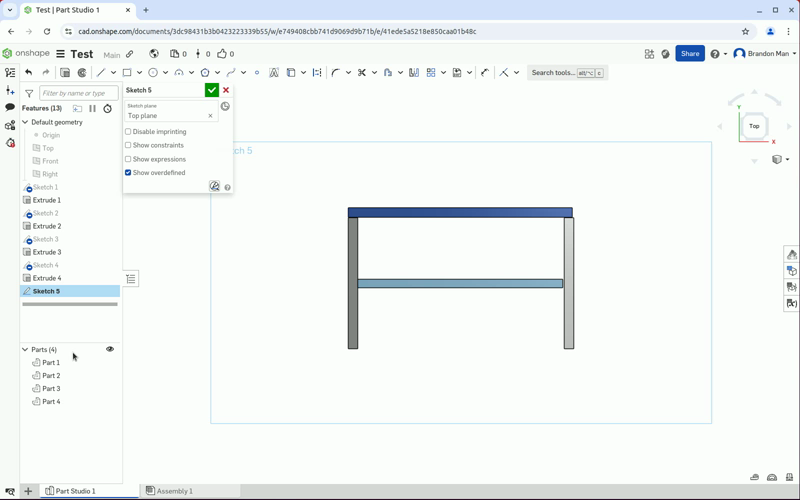
key(y)
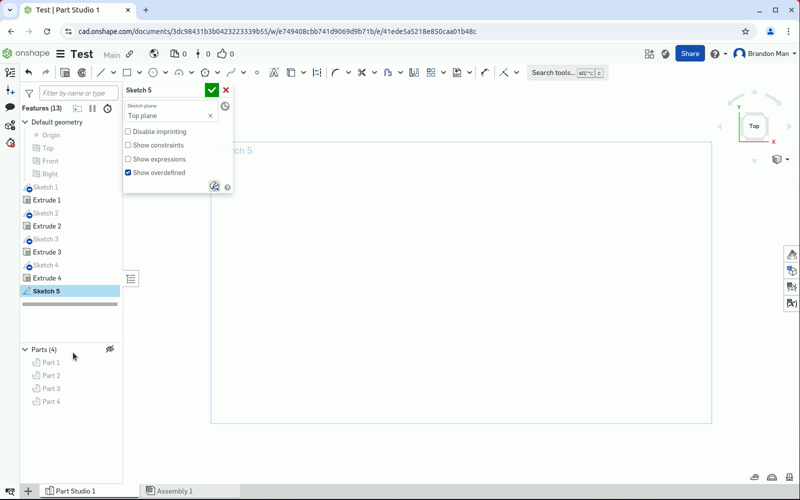
key(l)
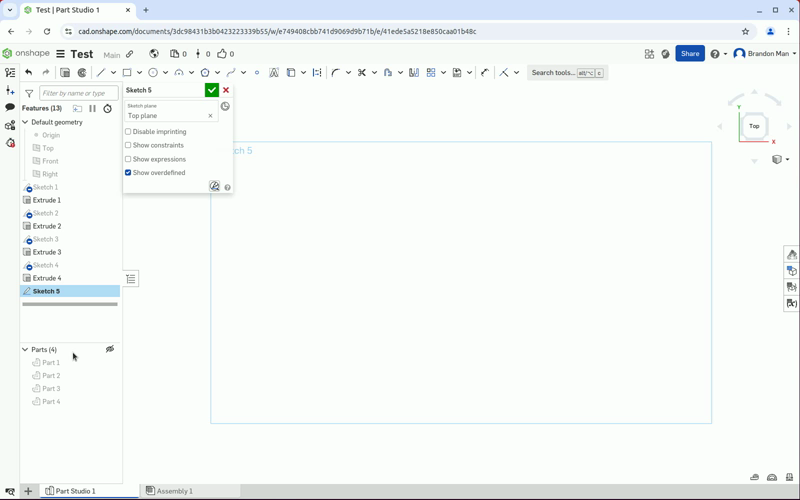
key_down(shift)
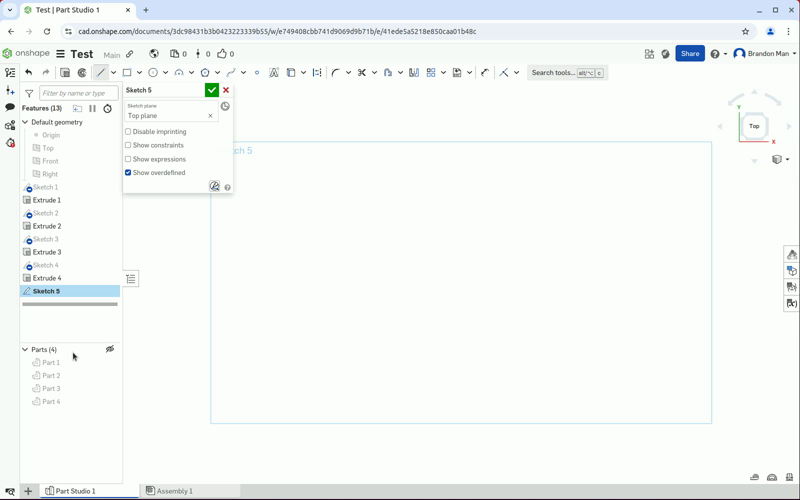
mouse_move(348, 357)
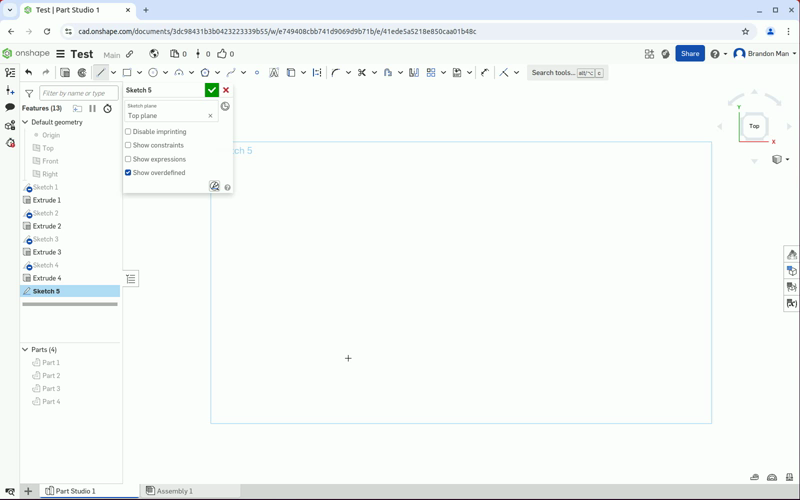
click(348, 357)
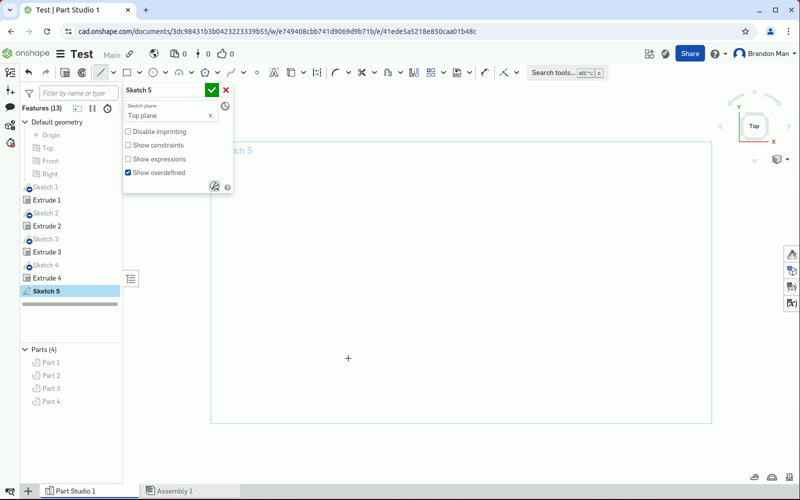
key_up(shift)
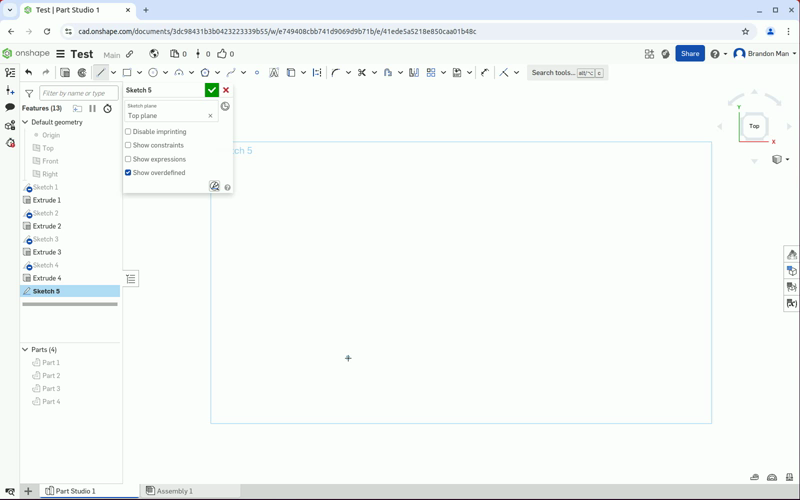
key_down(shift)
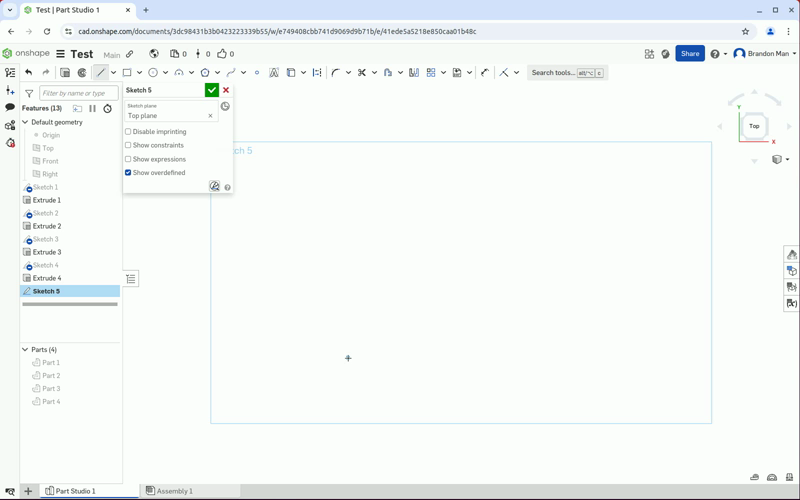
mouse_move(572, 357)
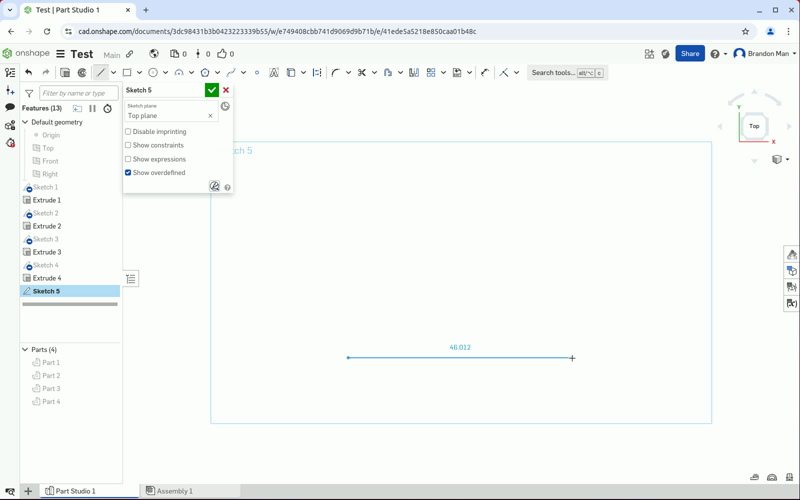
click(572, 357)
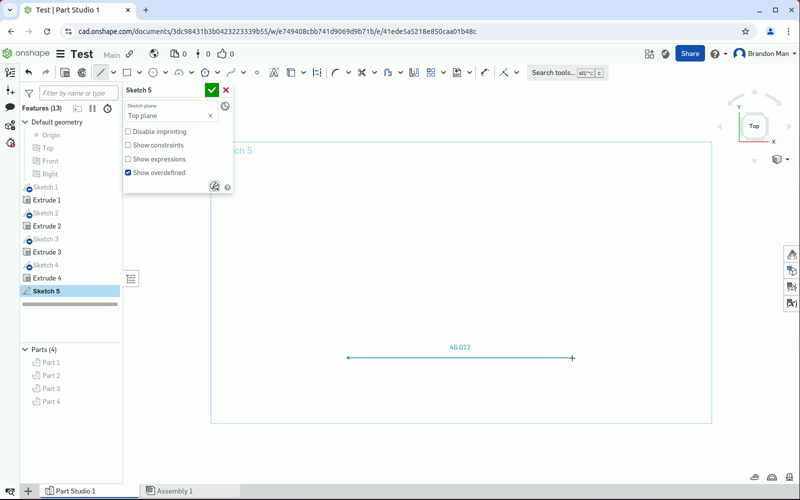
key_up(shift)
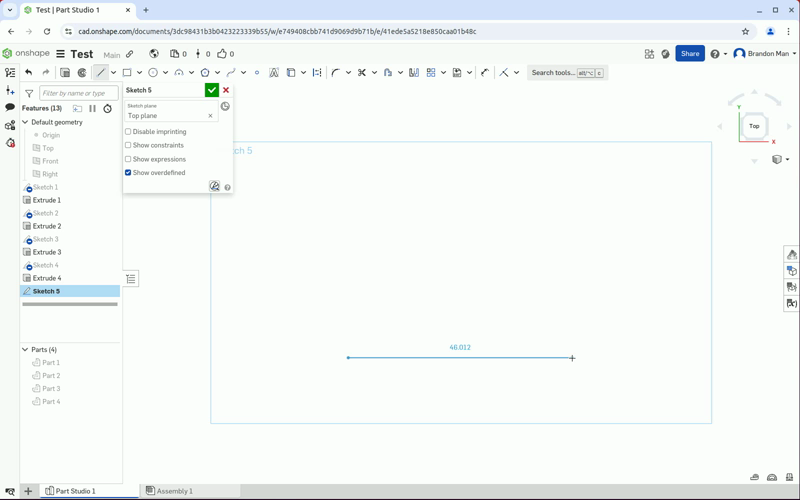
key_down(shift)
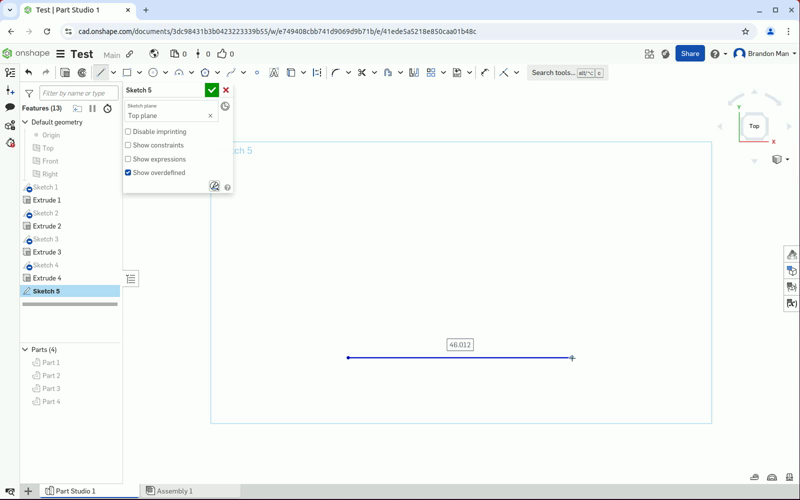
mouse_move(589, 357)
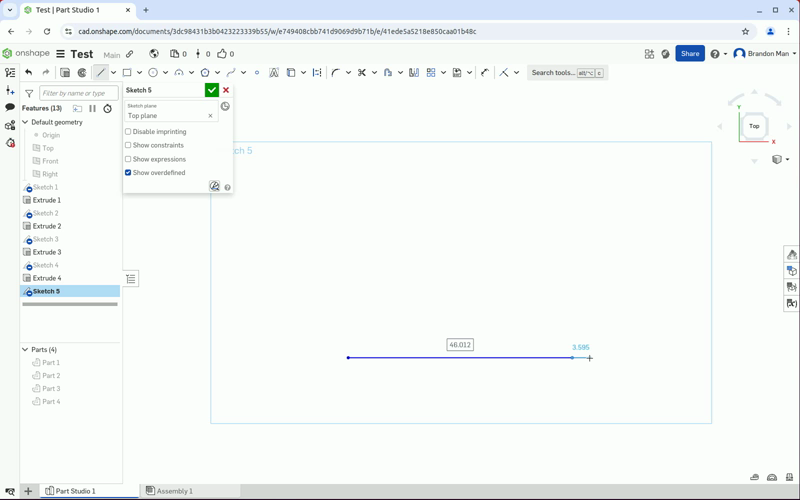
mouse_move(572, 348)
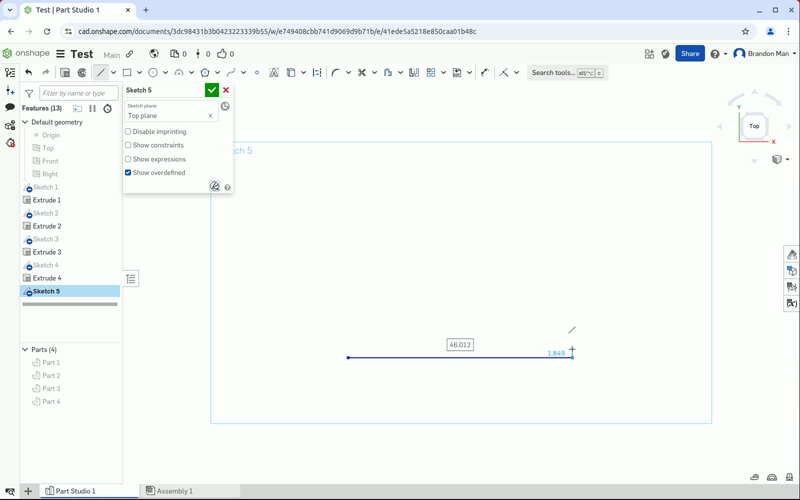
click(572, 348)
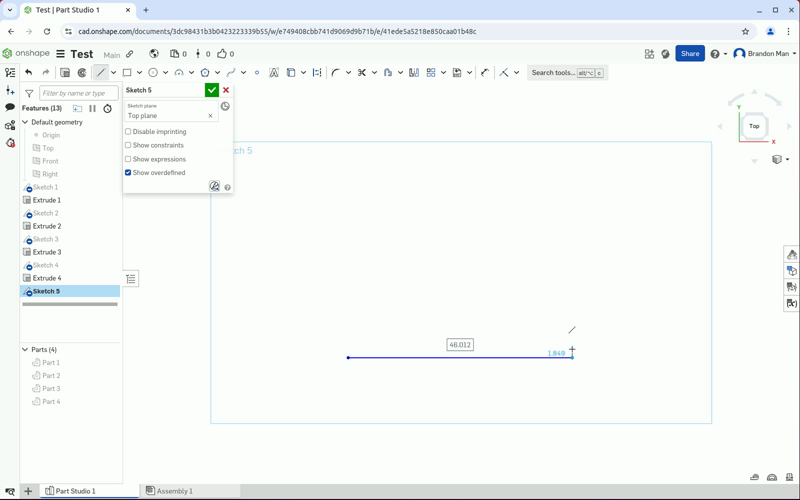
key_up(shift)
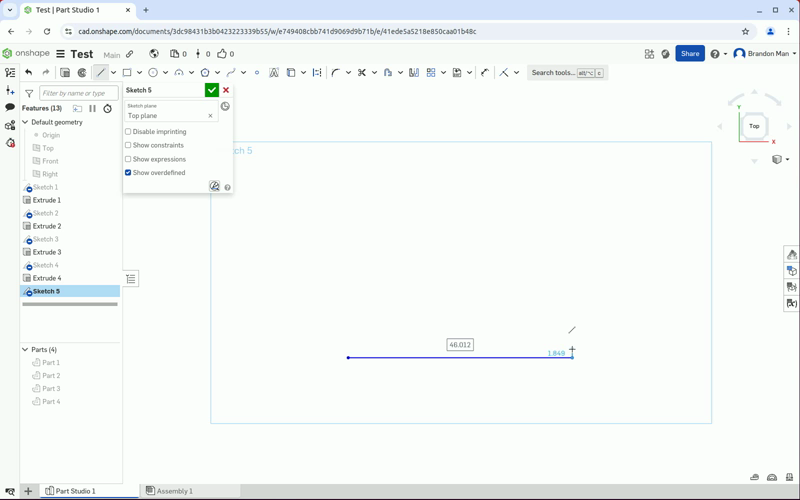
key_down(shift)
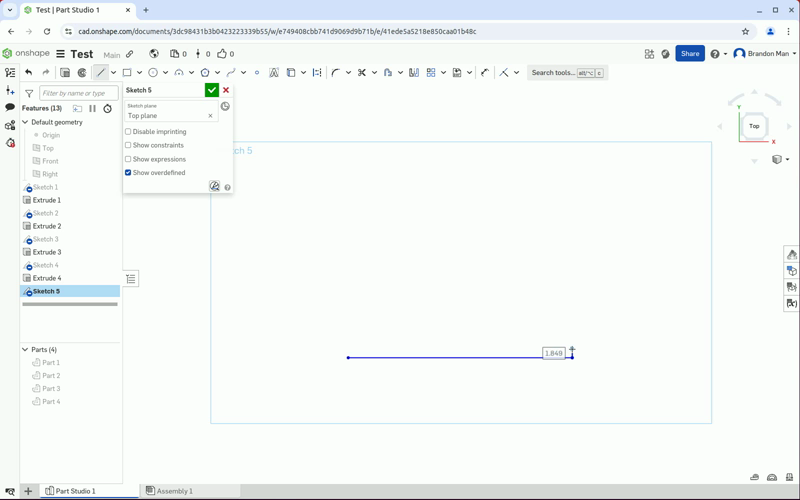
mouse_move(589, 348)
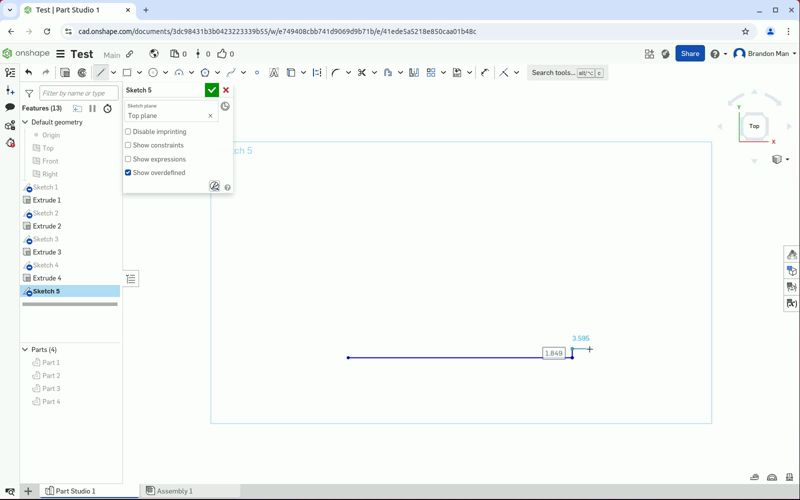
mouse_move(562, 348)
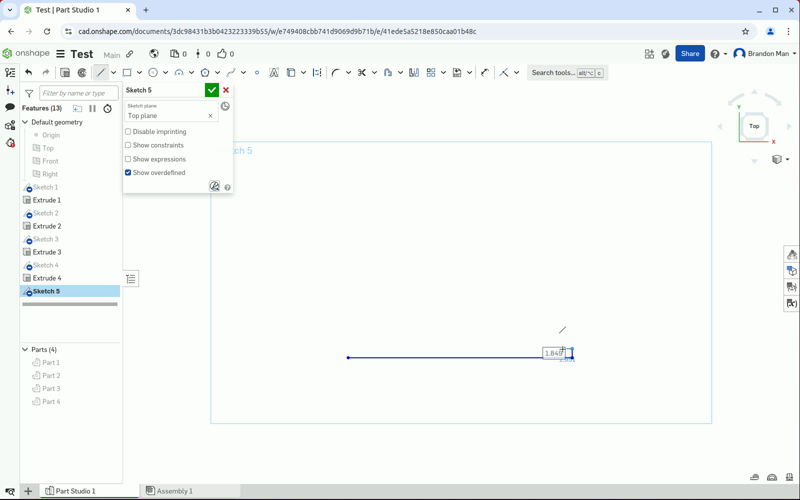
click(562, 348)
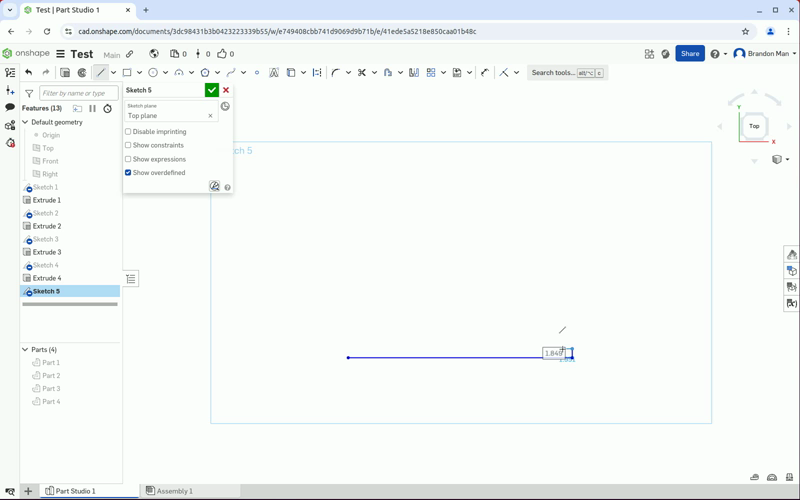
key_up(shift)
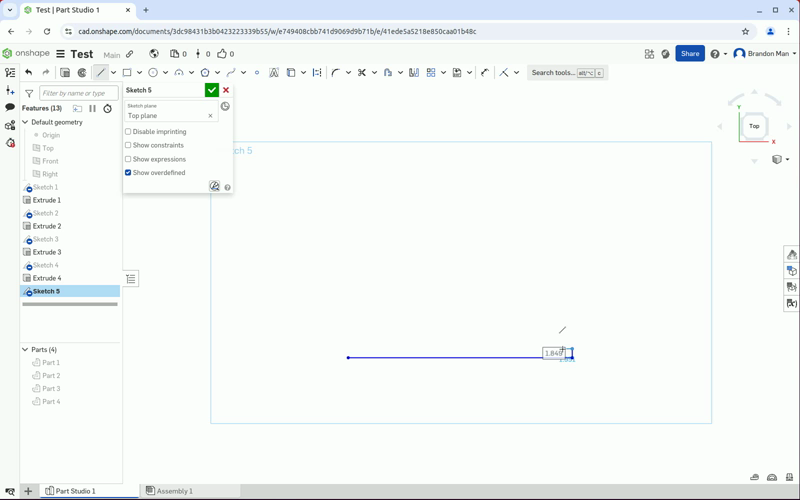
key_down(shift)
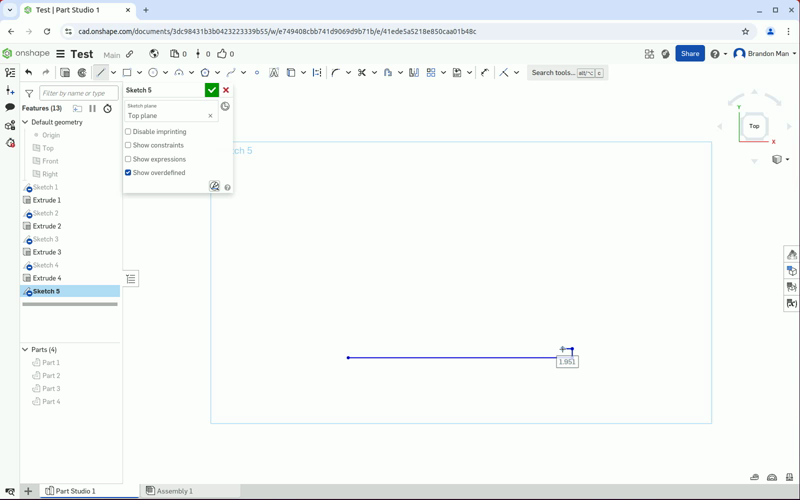
mouse_move(357, 348)
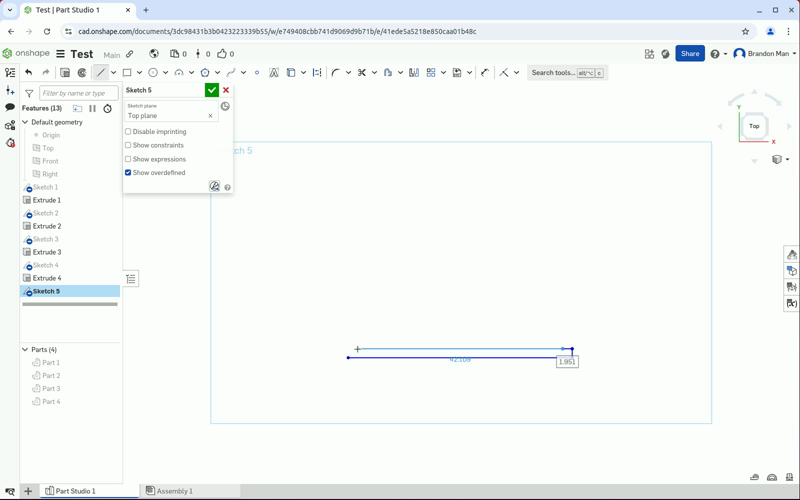
click(357, 348)
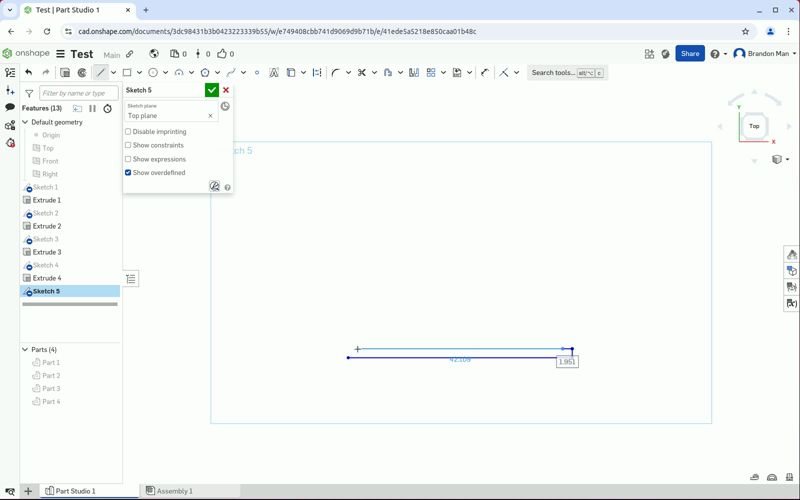
key_up(shift)
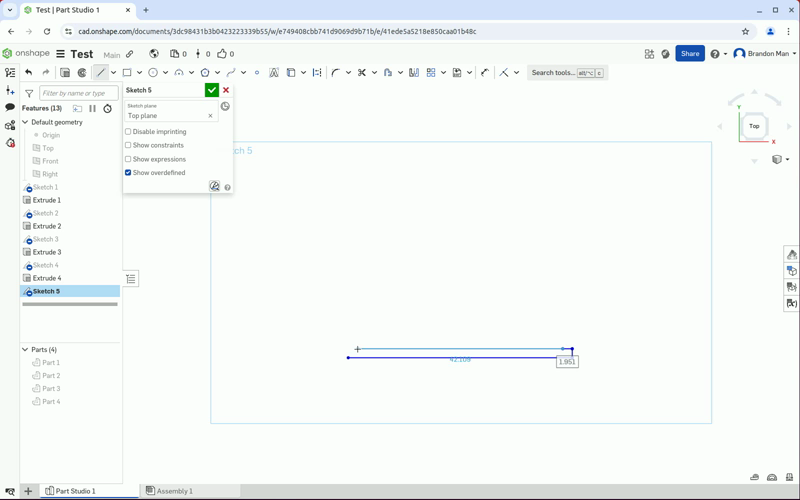
key_down(shift)
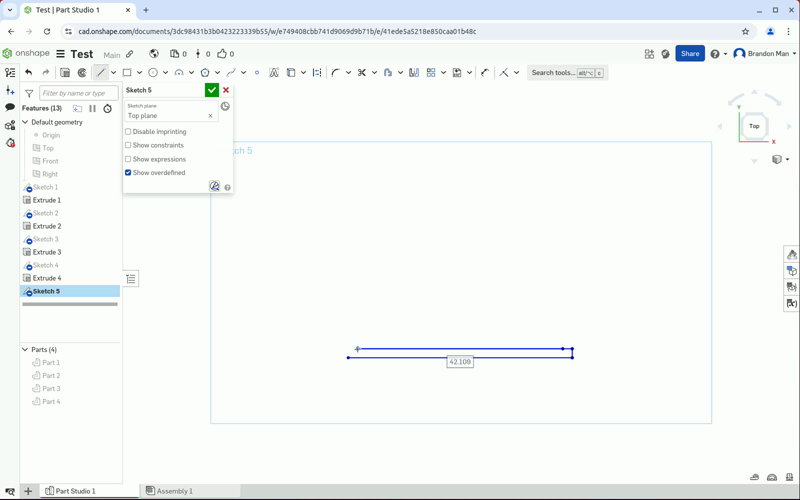
mouse_move(387, 348)
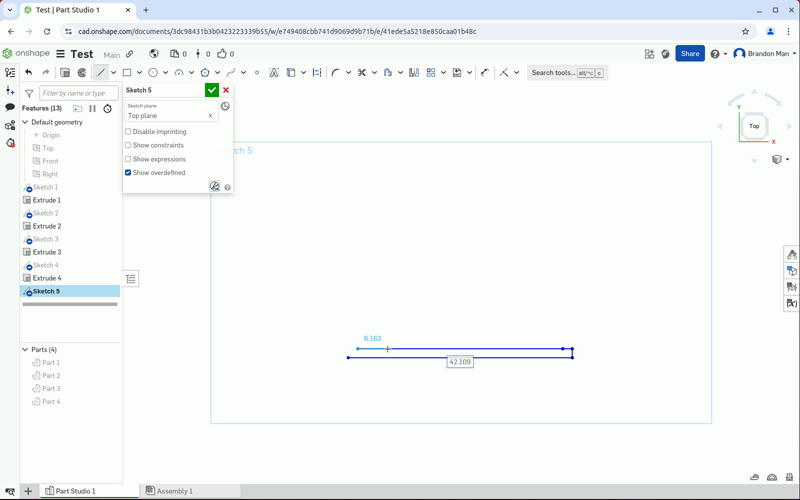
mouse_move(348, 348)
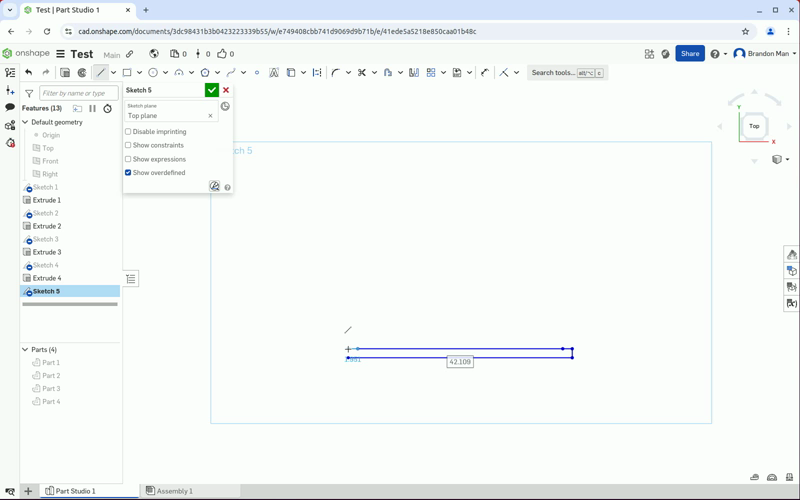
click(348, 348)
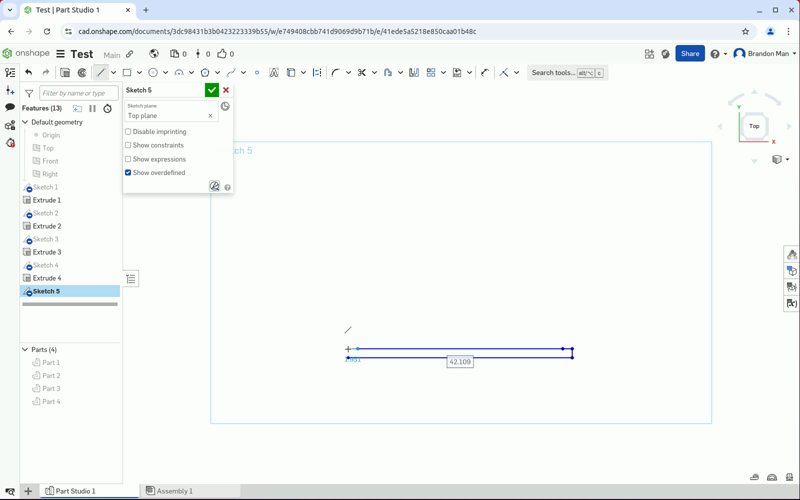
key_up(shift)
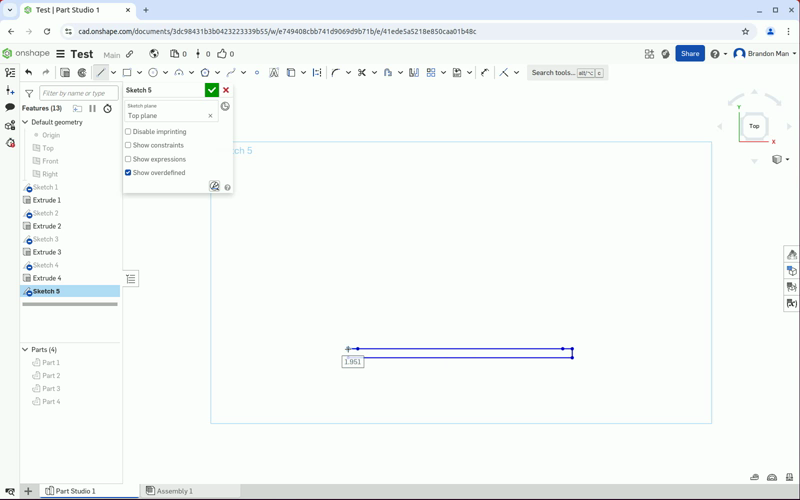
mouse_move(378, 348)
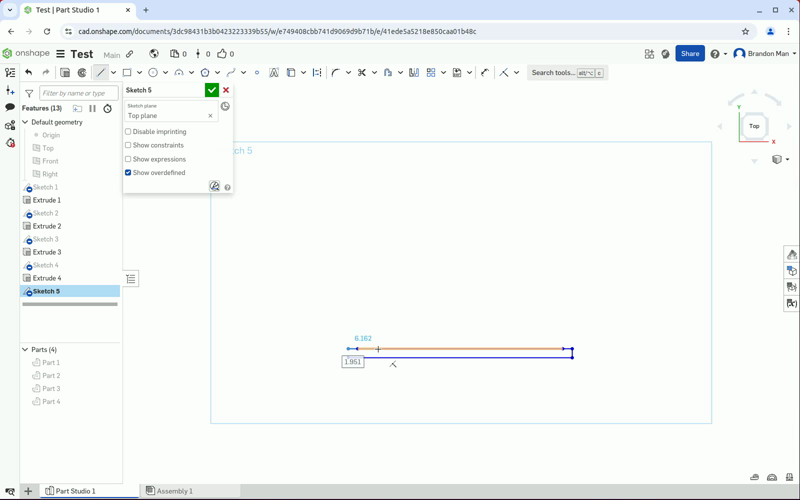
key_down(shift)
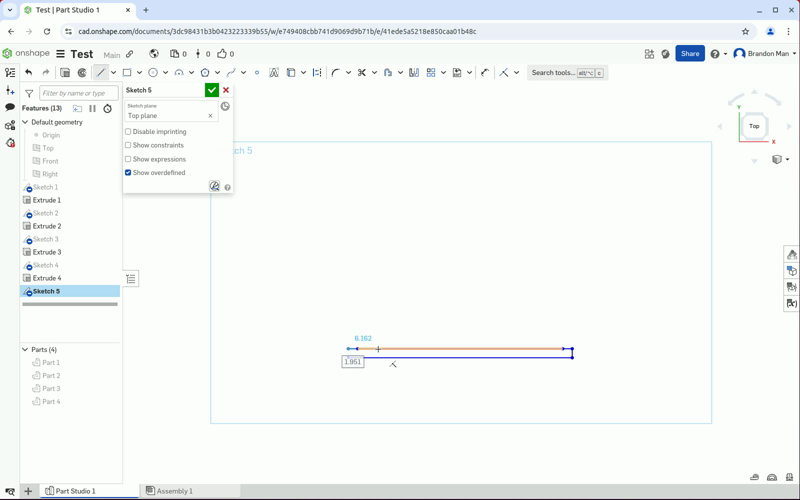
mouse_move(348, 357)
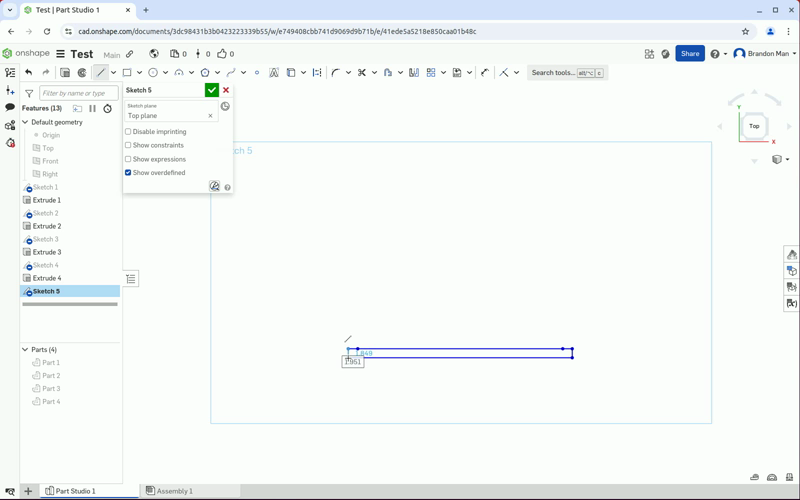
key_up(shift)
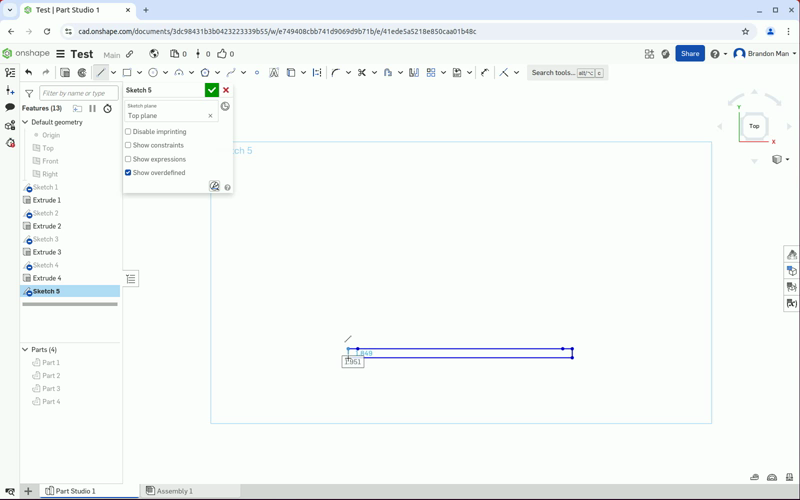
click(348, 357)
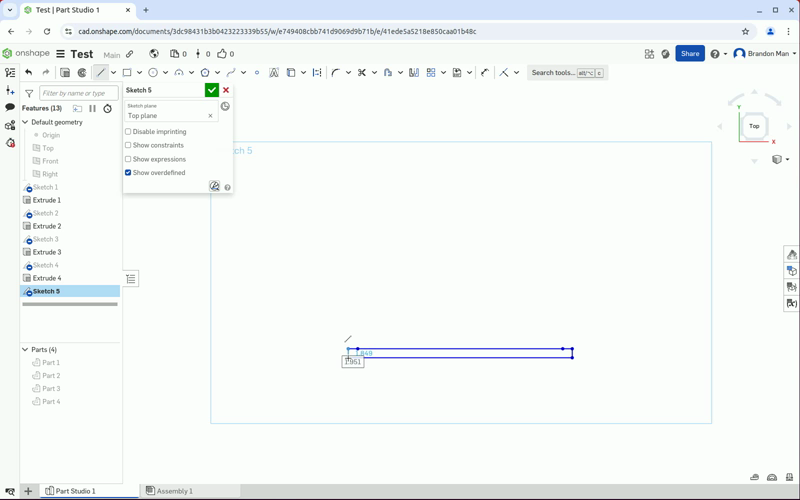
key(esc)
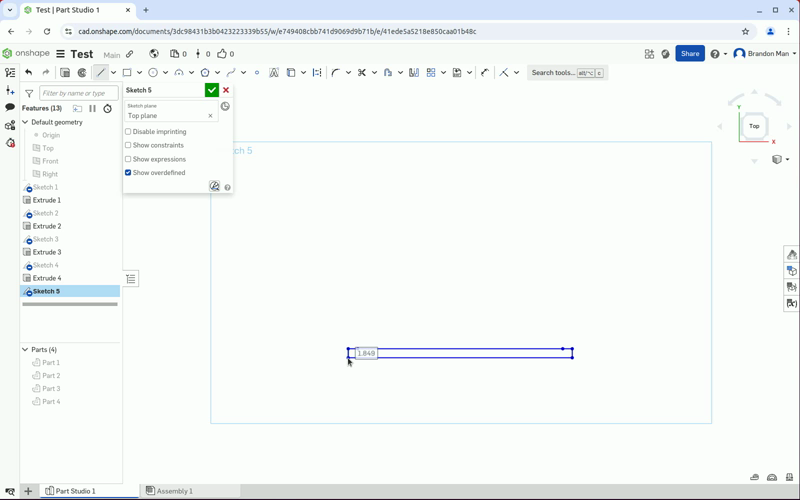
mouse_move(414, 355)
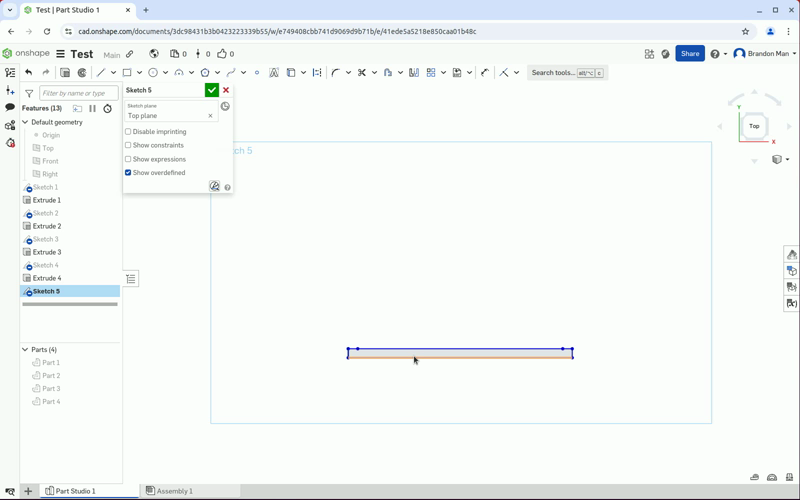
click(414, 355)
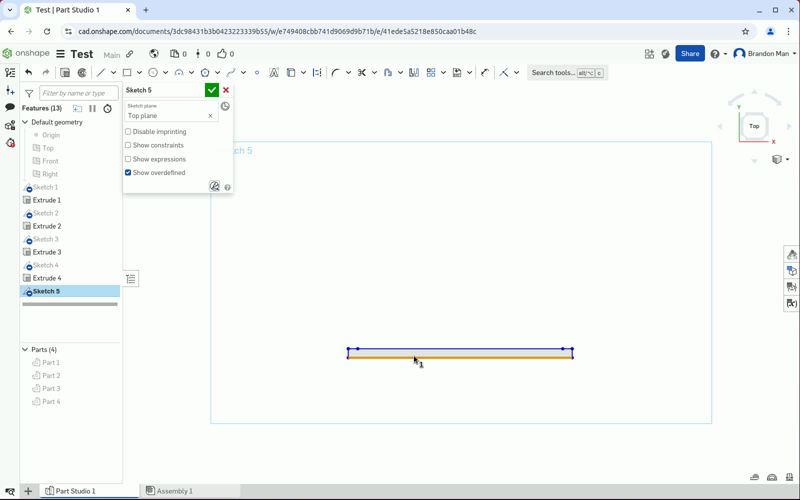
mouse_move(73, 352)
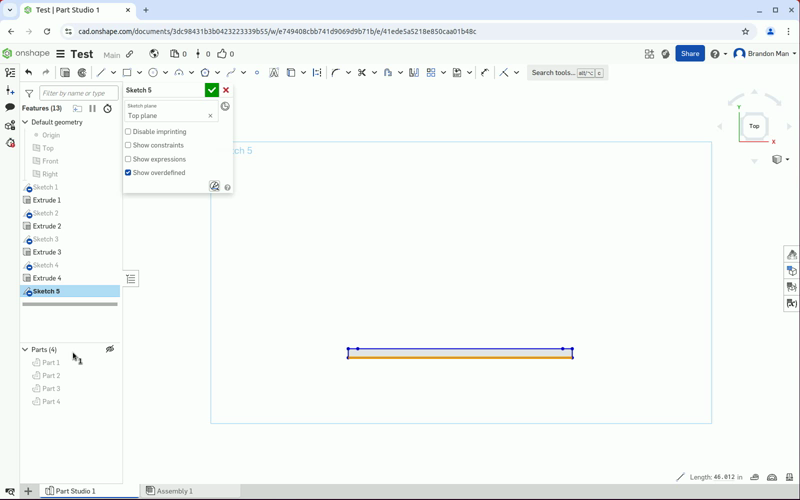
key(shift+y)
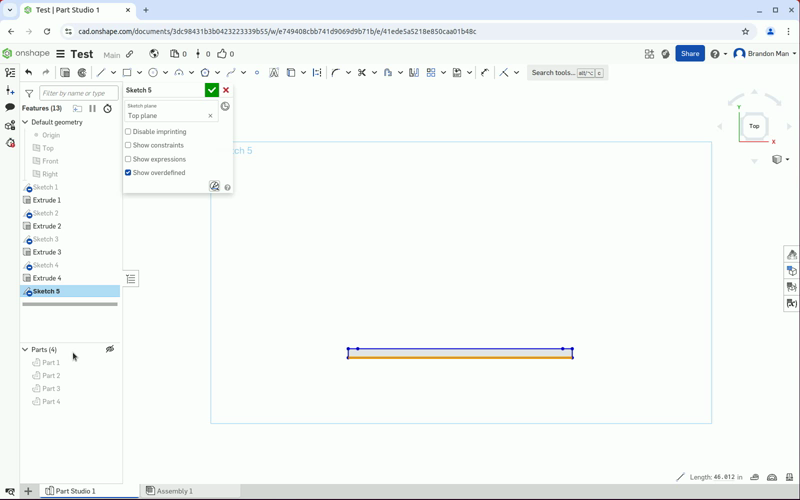
key(shift+e)
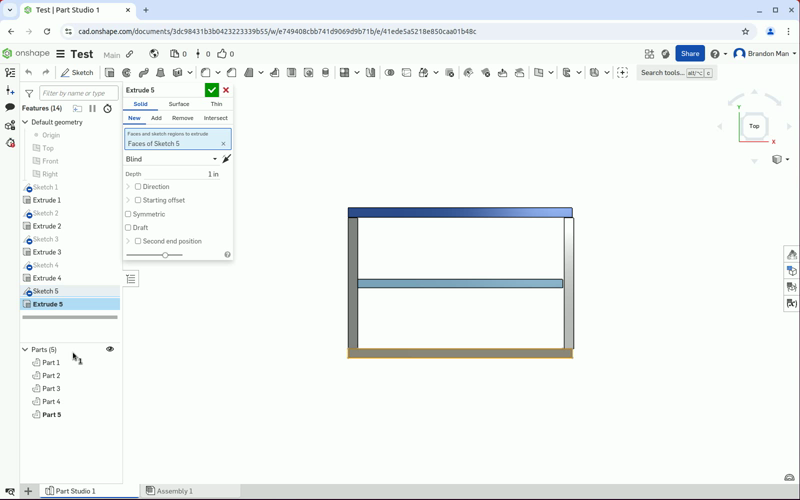
mouse_move(143, 106)
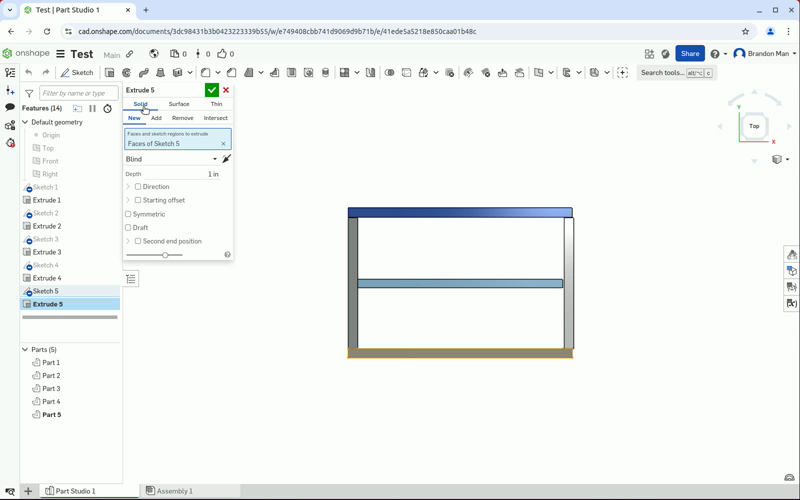
click(143, 106)
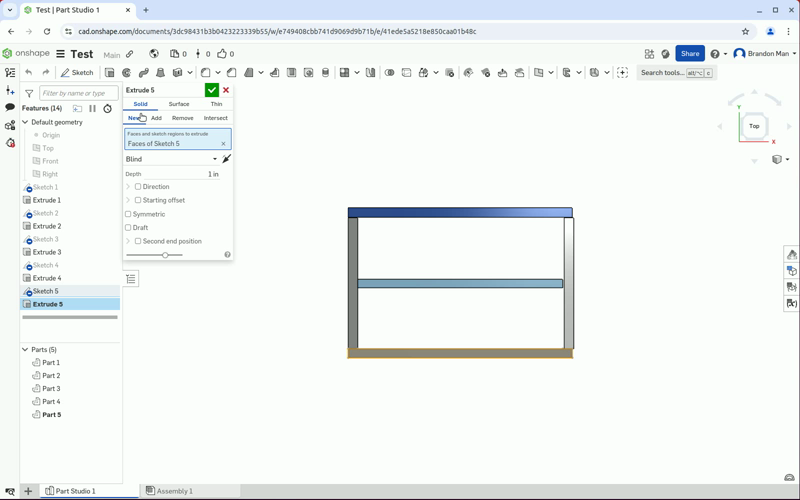
mouse_move(137, 120)
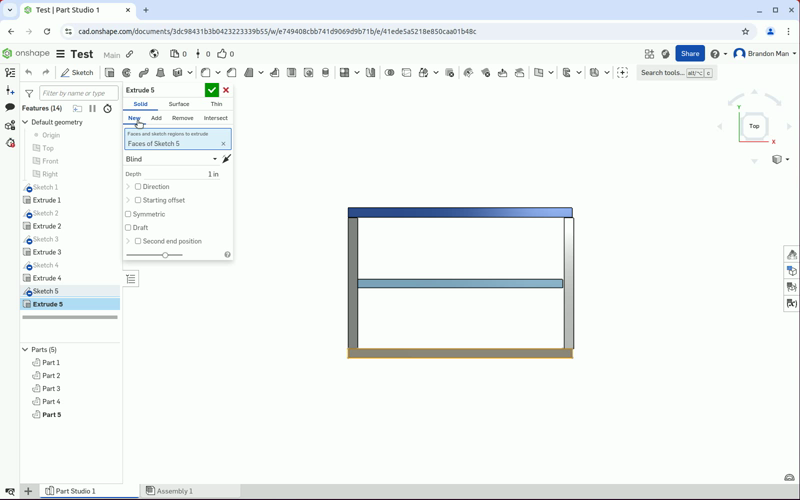
click(137, 120)
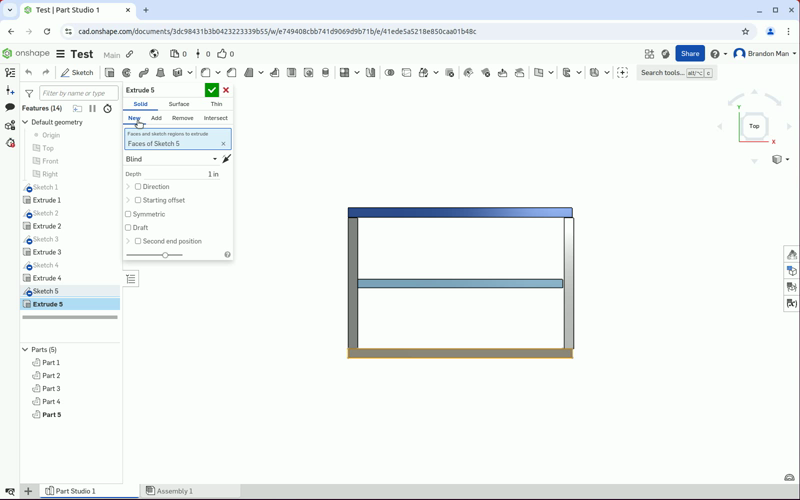
key(tab, 4)
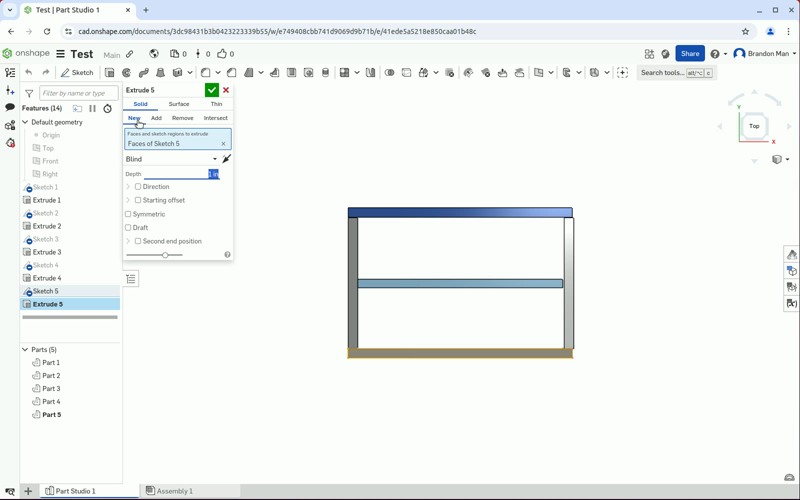
text(1.926)
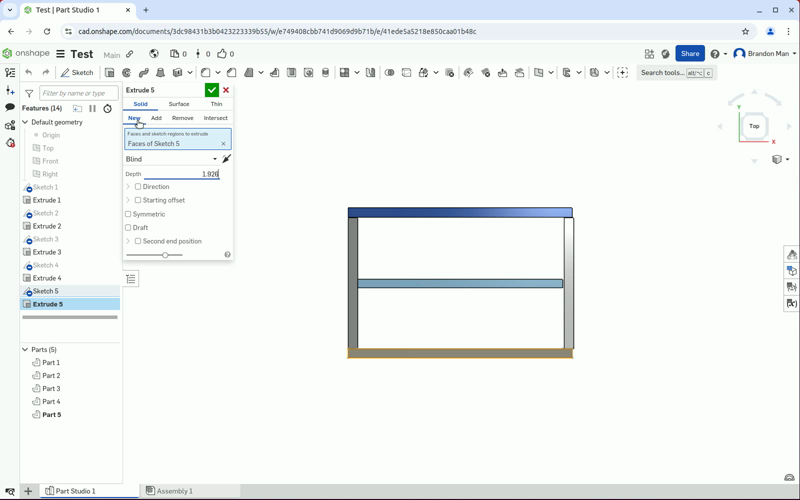
key(enter)
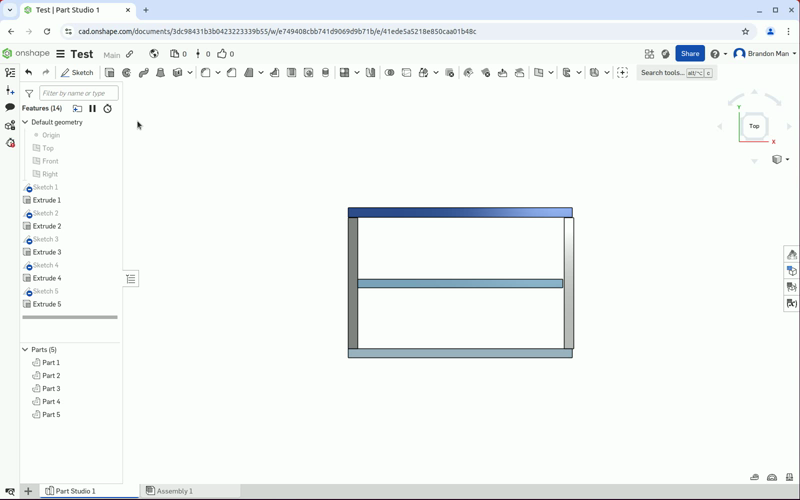
key(shift+h)
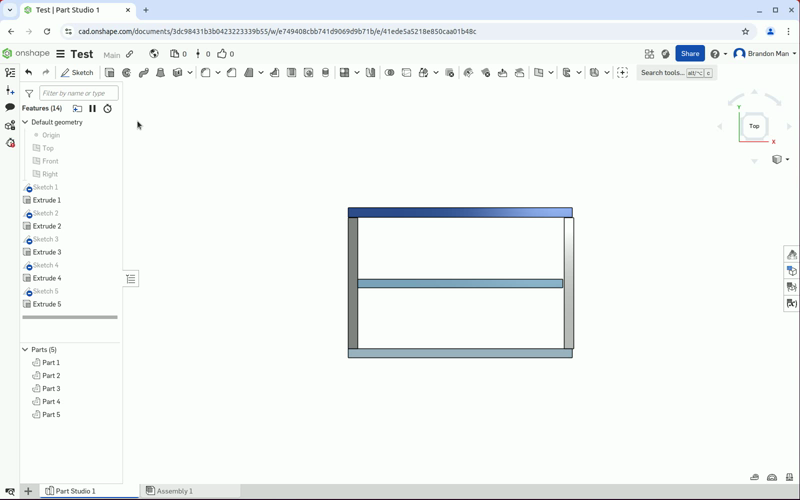
key(shift+h)
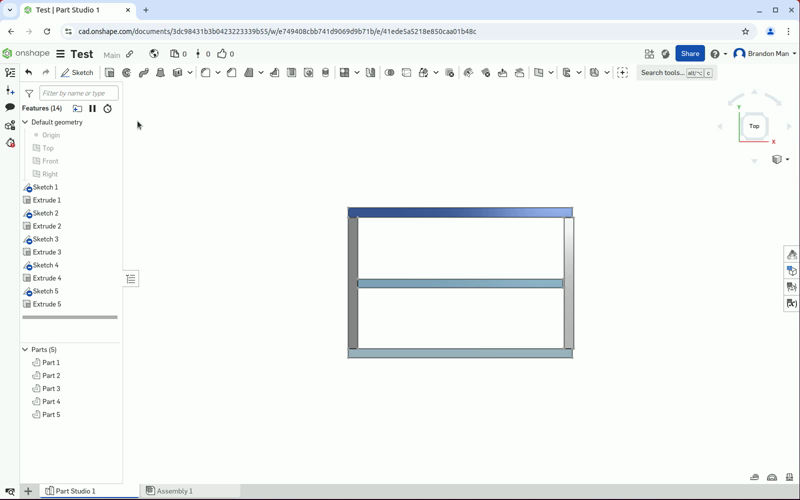
key(shift+7)
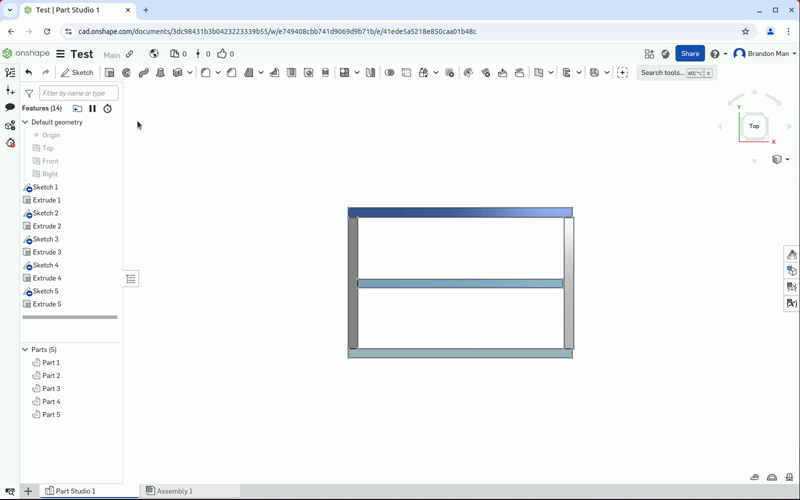
key(up, 3)
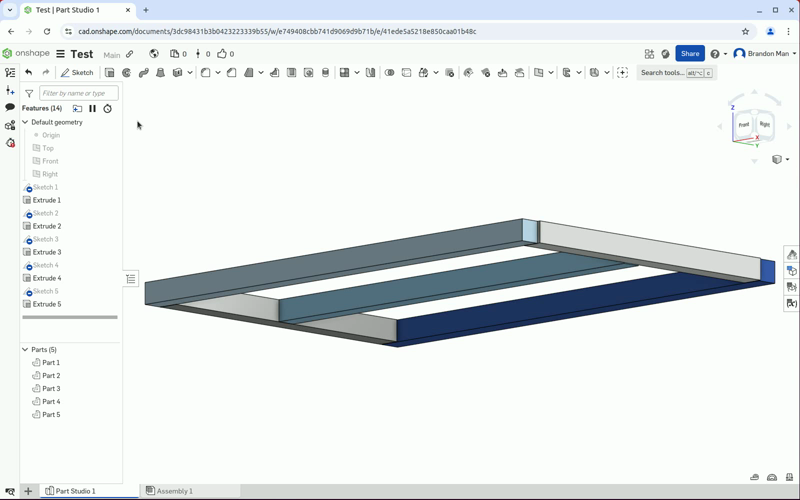
key(left, 3)
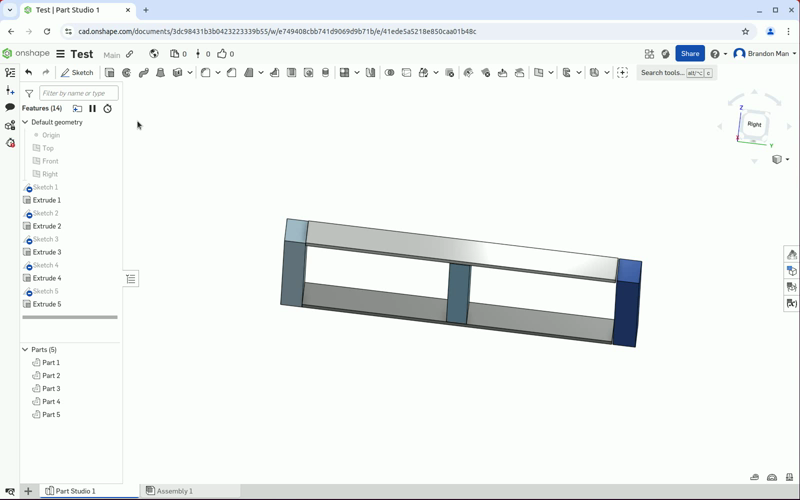
key(right, 3)
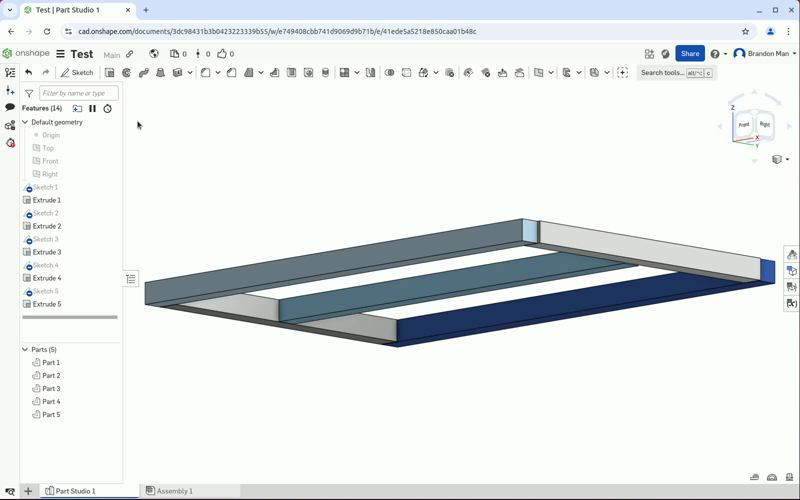
key(down, 3)
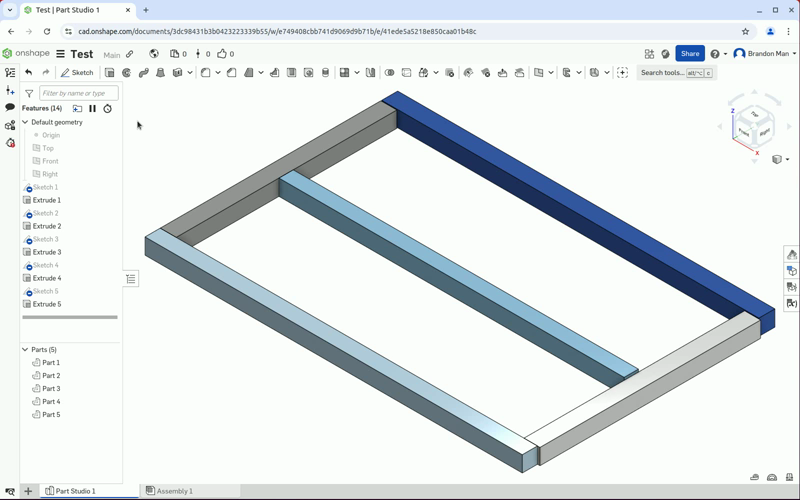
mouse_move(73, 189)
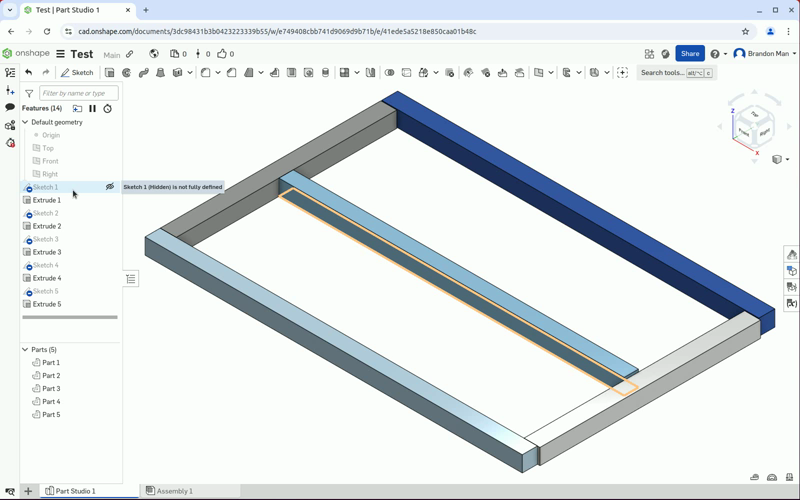
click(73, 189)